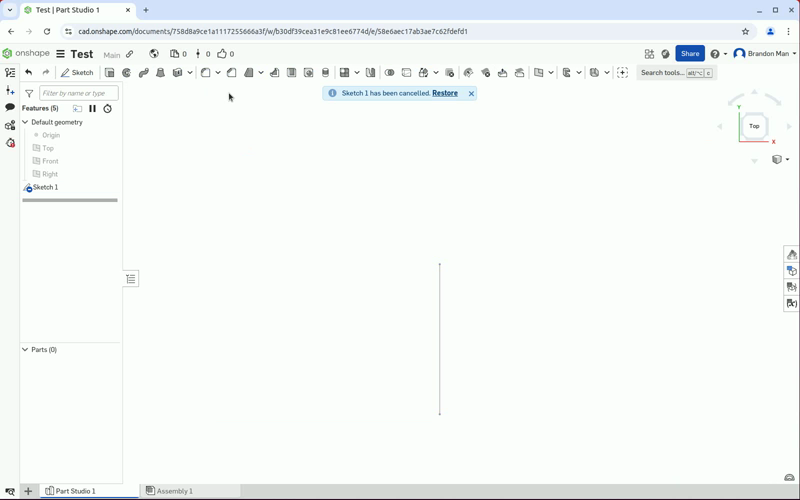
key(shift+h)
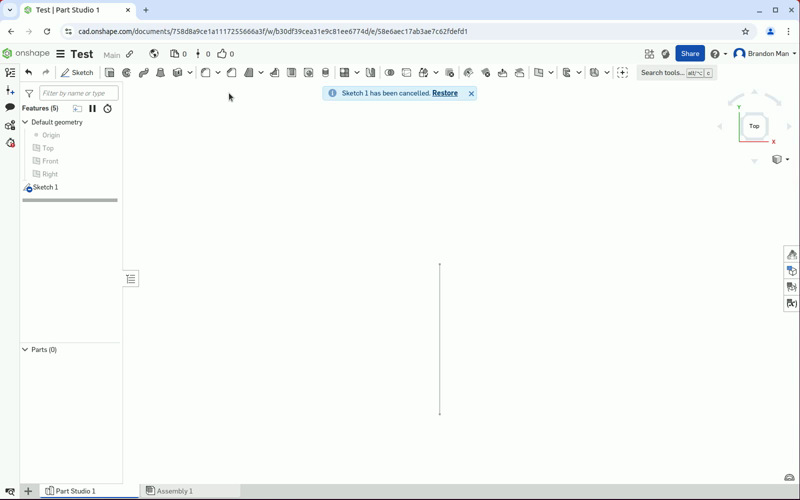
key(shift+s)
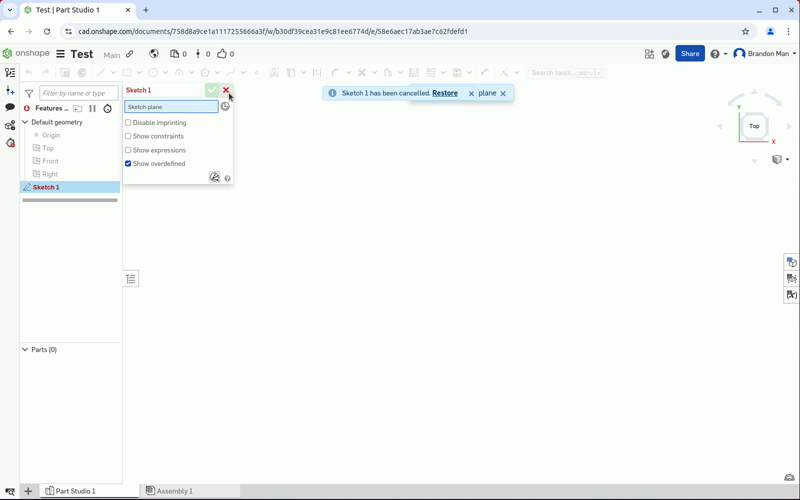
mouse_move(73, 150)
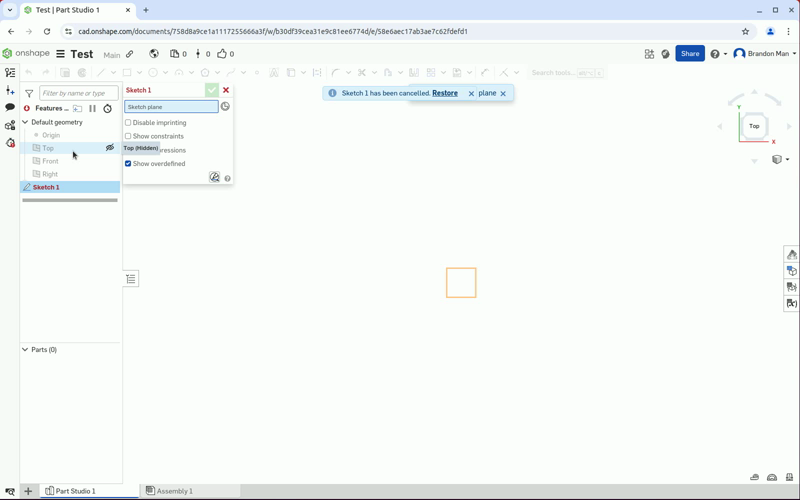
click(73, 150)
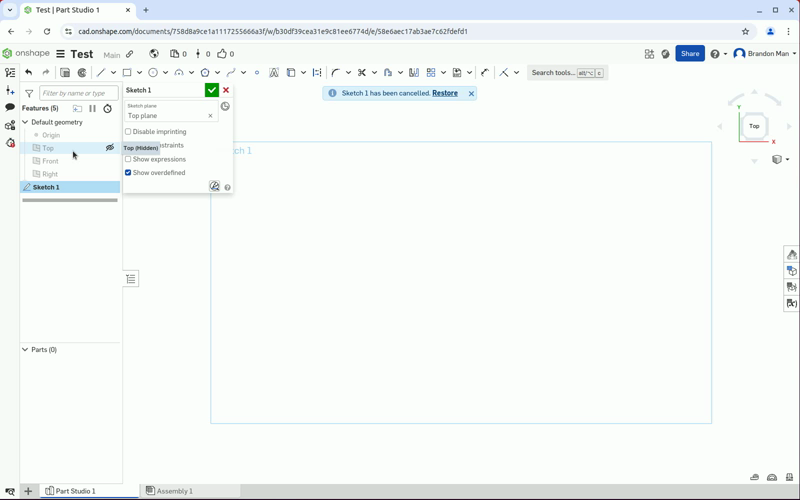
mouse_move(73, 352)
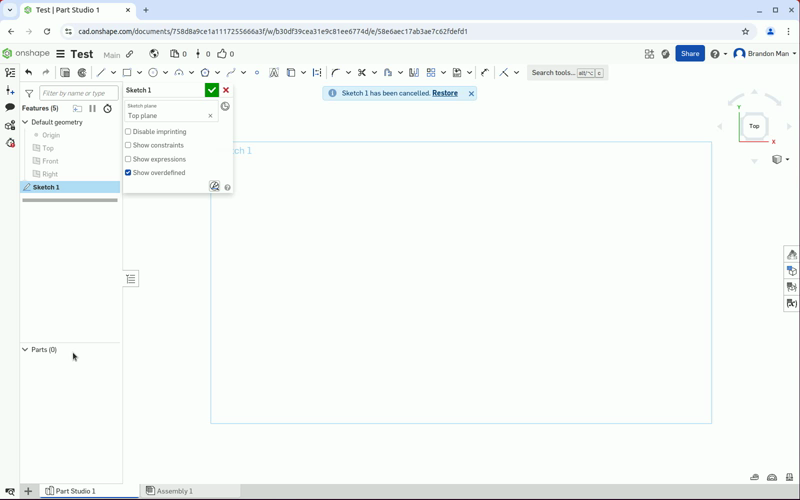
key(y)
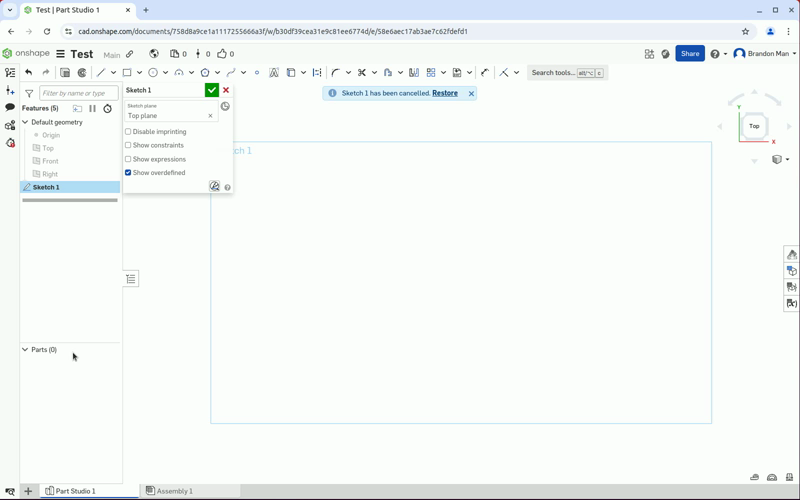
key(l)
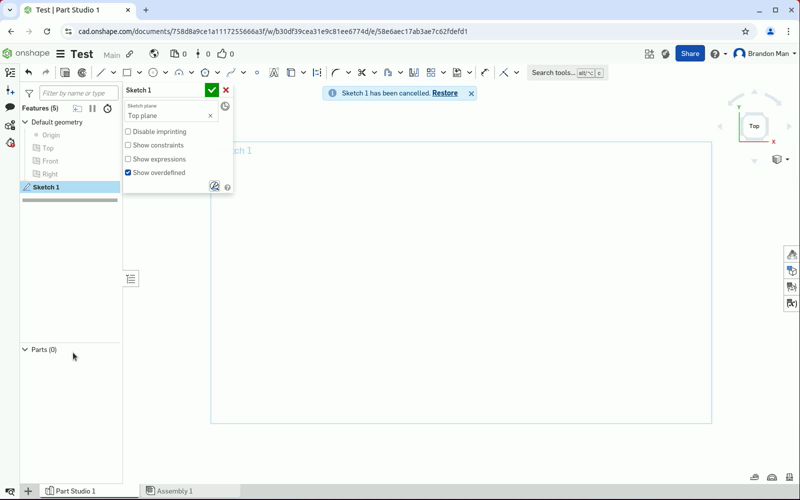
key_down(shift)
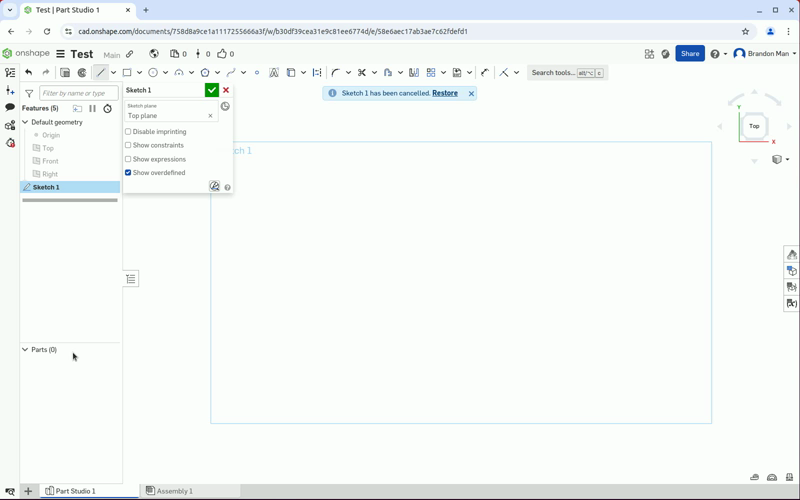
mouse_move(362, 254)
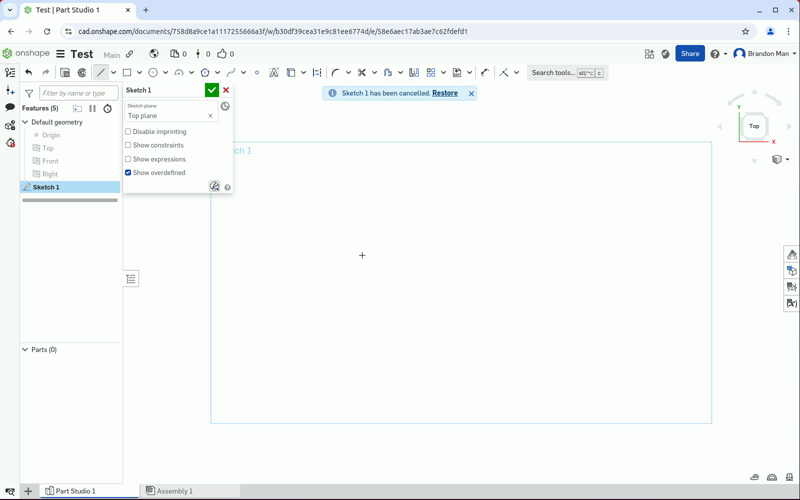
click(362, 254)
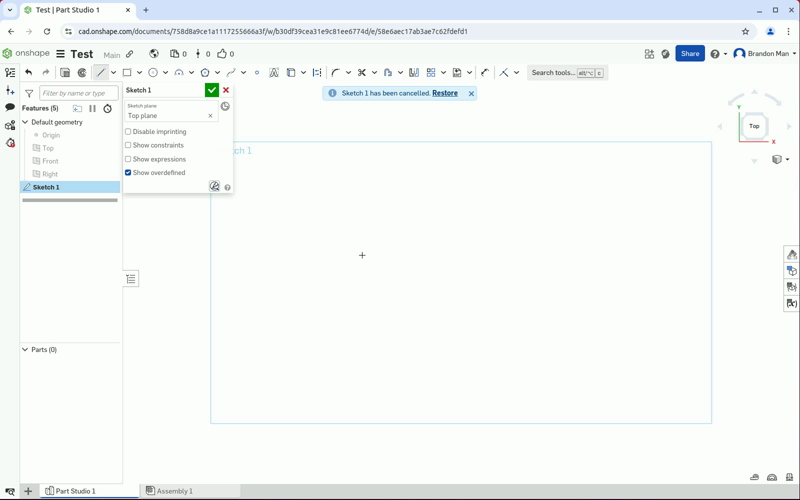
key_up(shift)
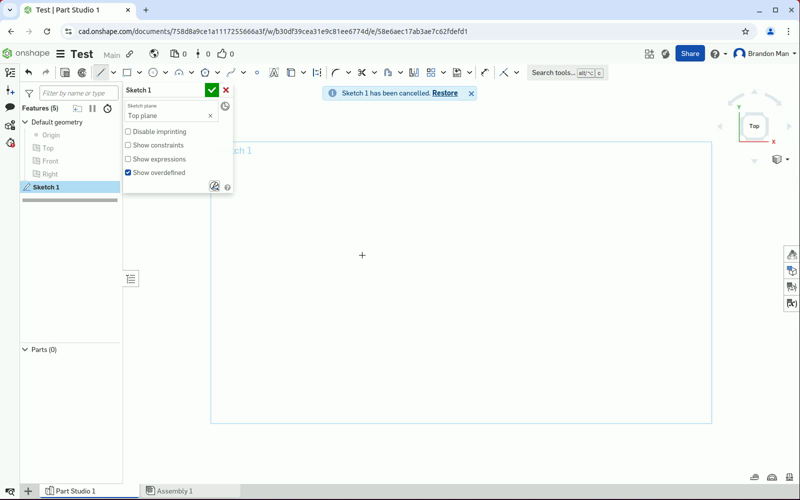
key_down(shift)
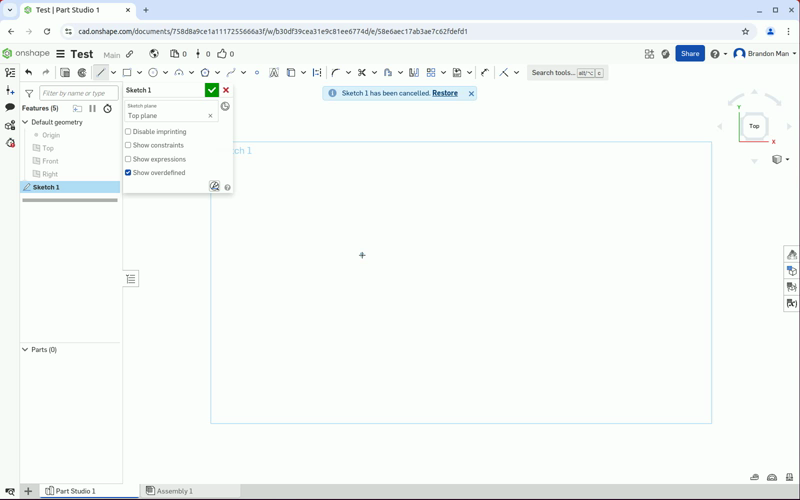
mouse_move(392, 254)
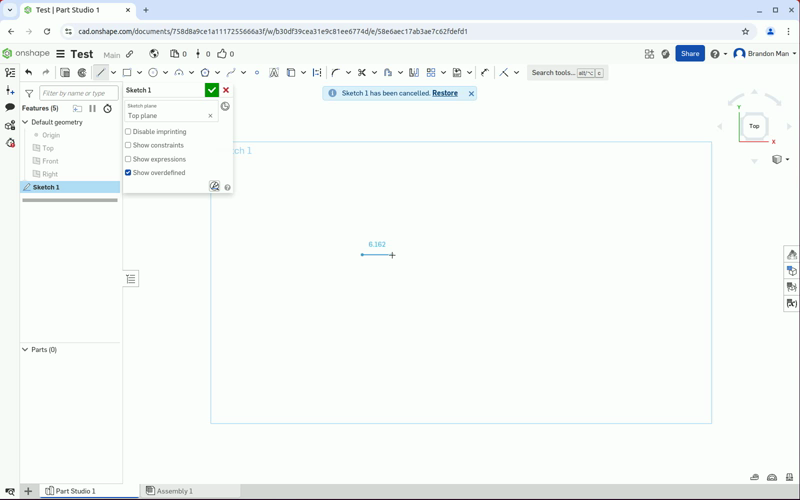
mouse_move(421, 254)
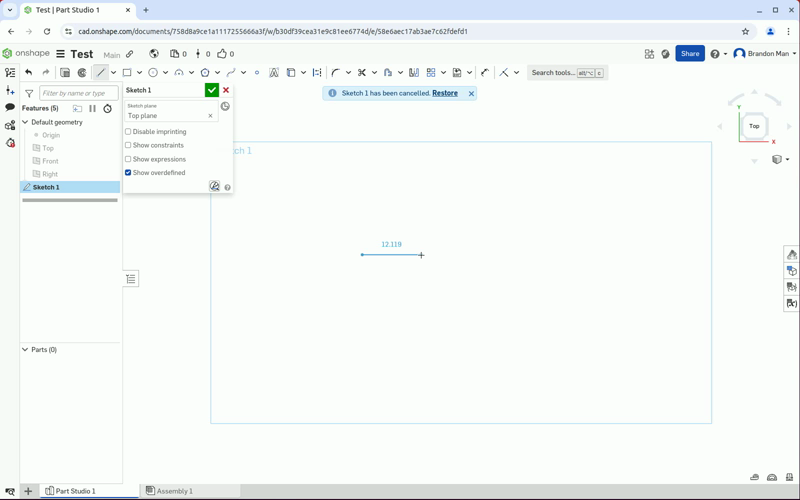
click(421, 254)
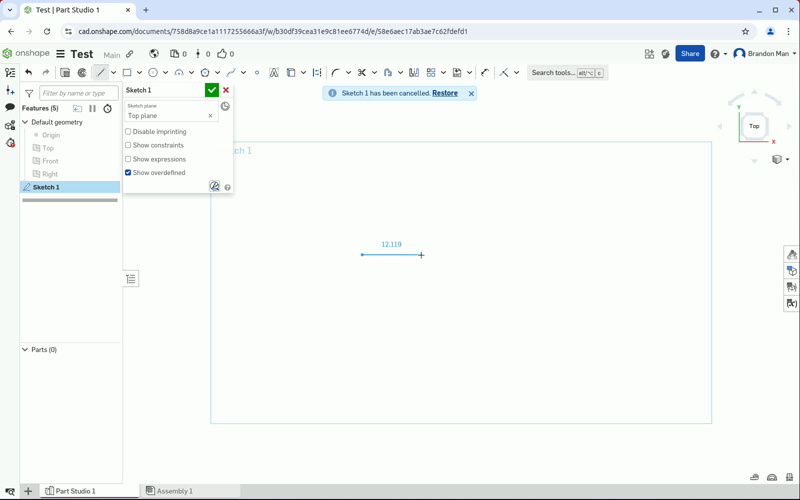
key_up(shift)
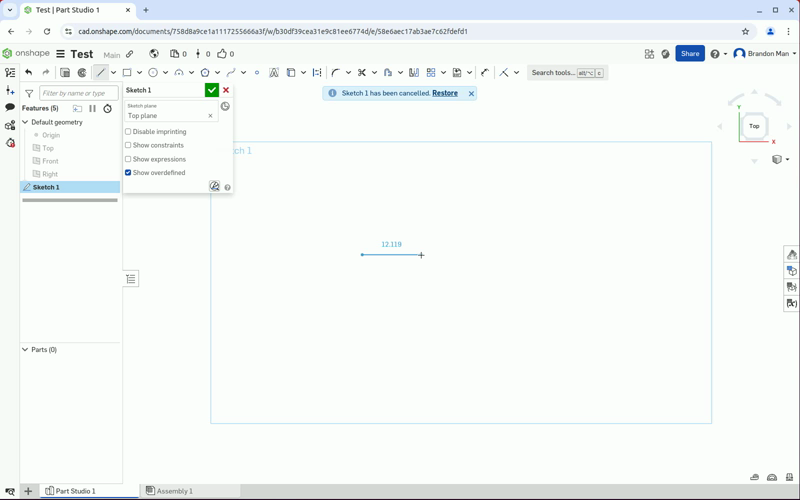
key_down(shift)
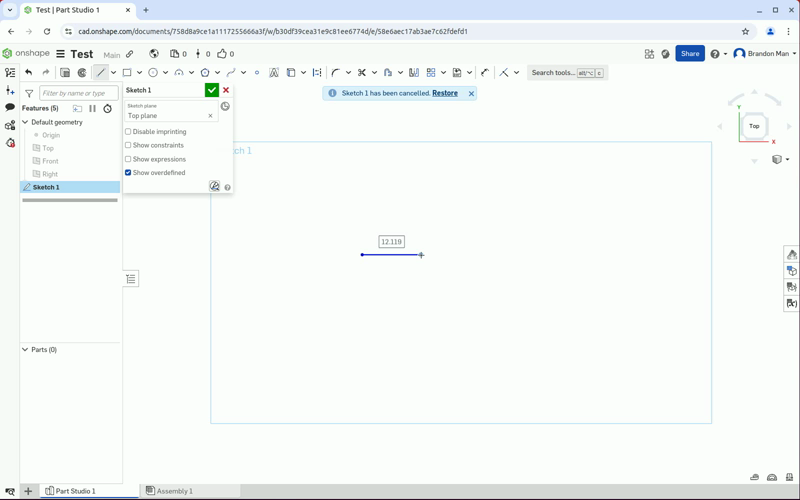
mouse_move(451, 254)
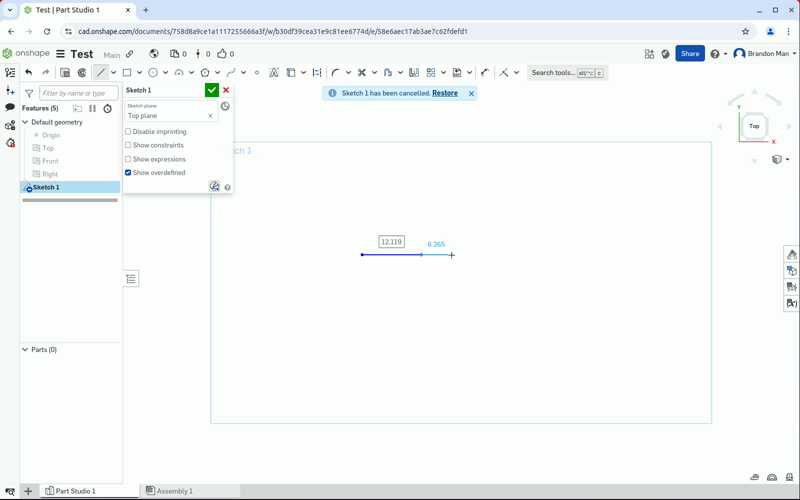
mouse_move(421, 224)
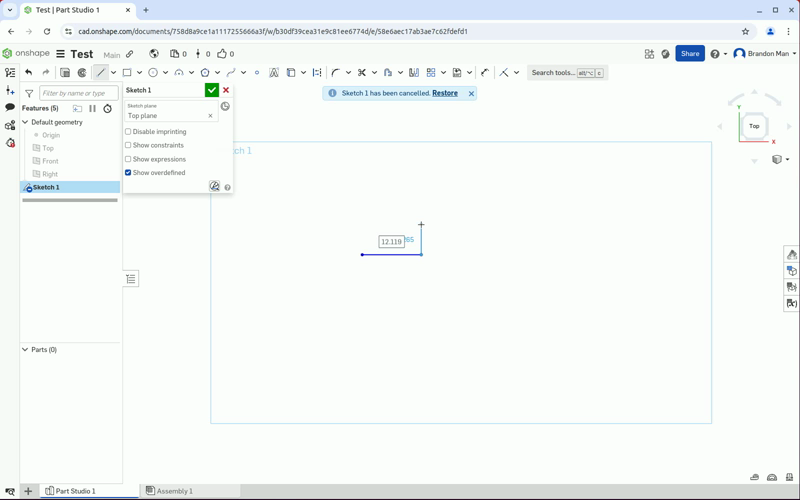
click(421, 224)
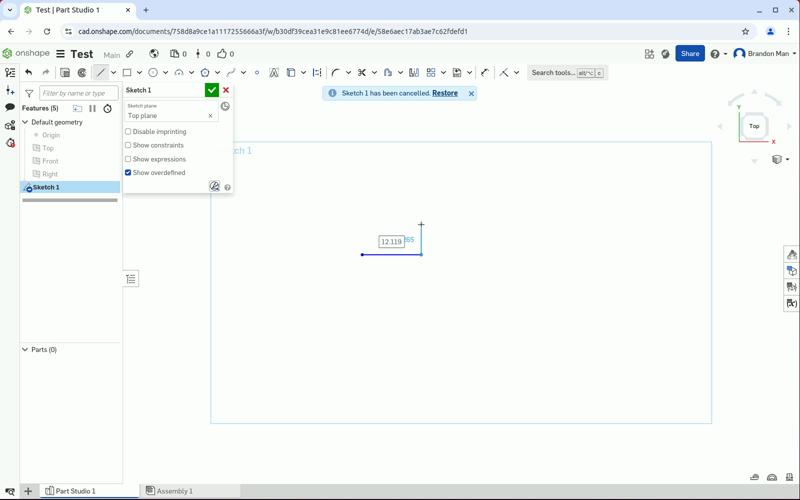
key_up(shift)
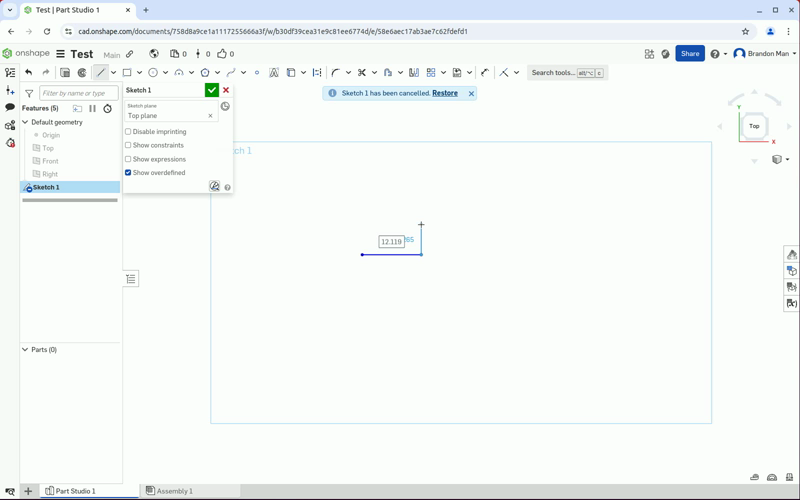
key_down(shift)
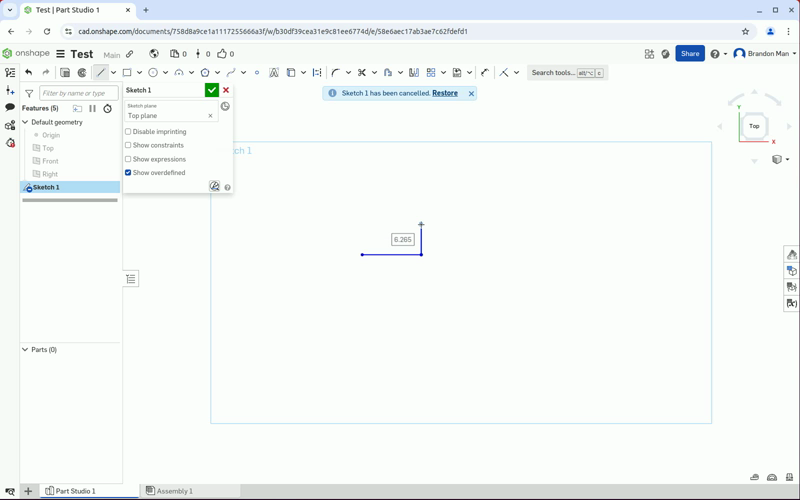
mouse_move(451, 224)
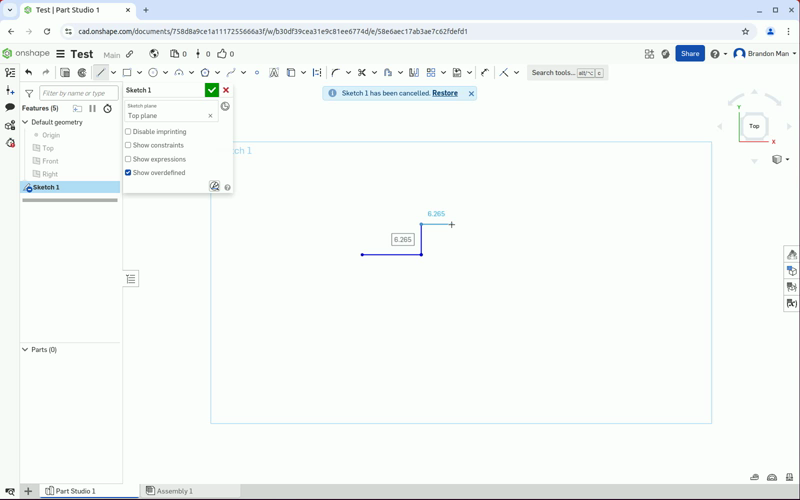
mouse_move(362, 224)
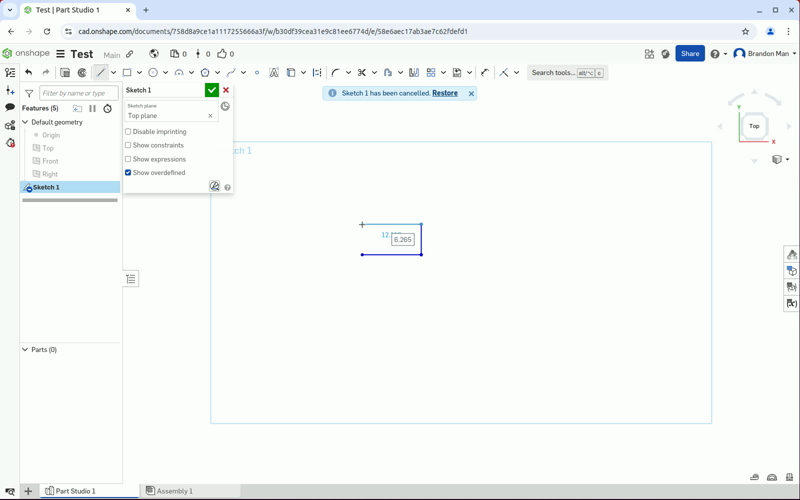
click(362, 224)
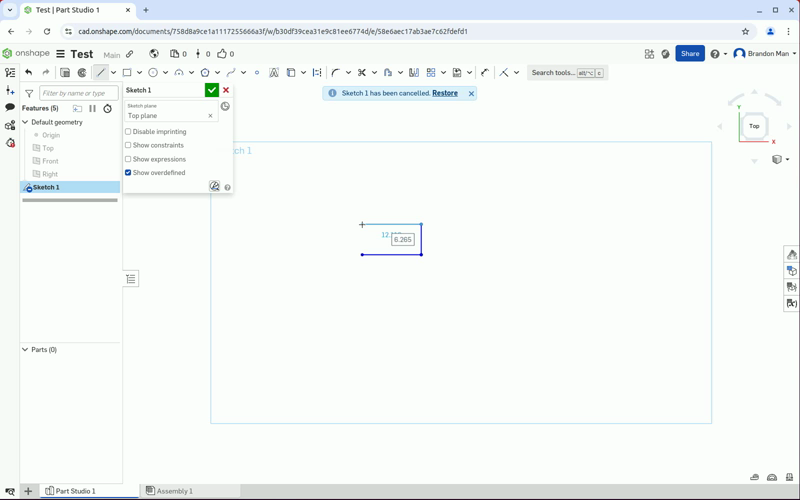
key_up(shift)
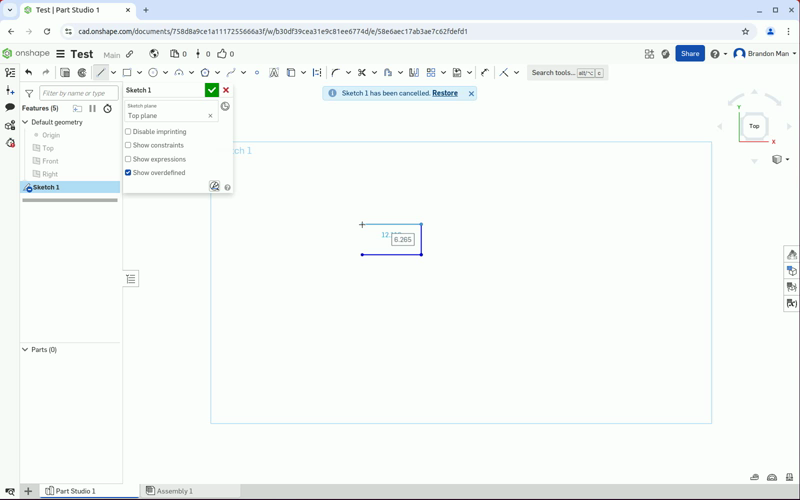
mouse_move(392, 224)
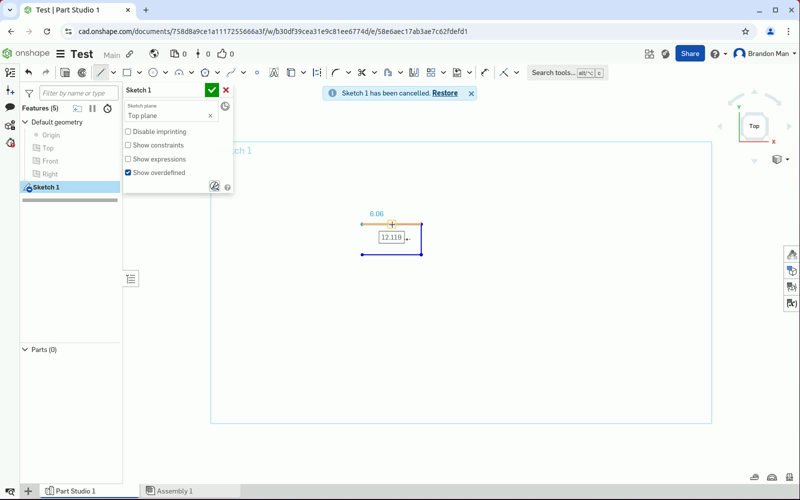
key_down(shift)
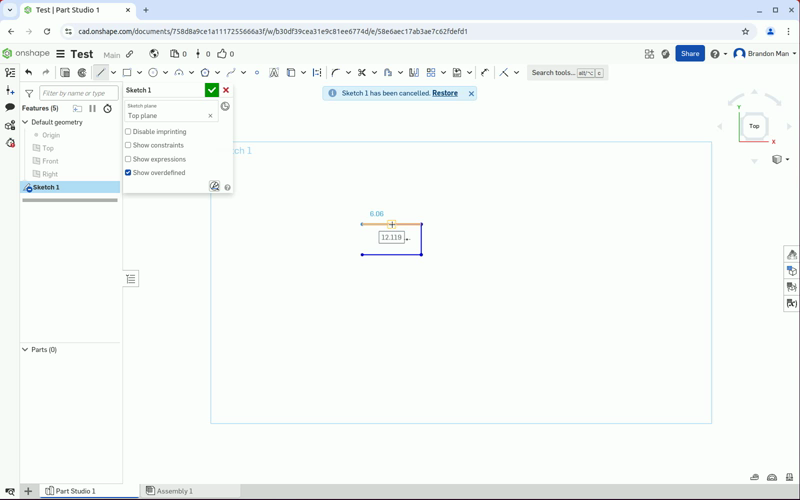
mouse_move(362, 254)
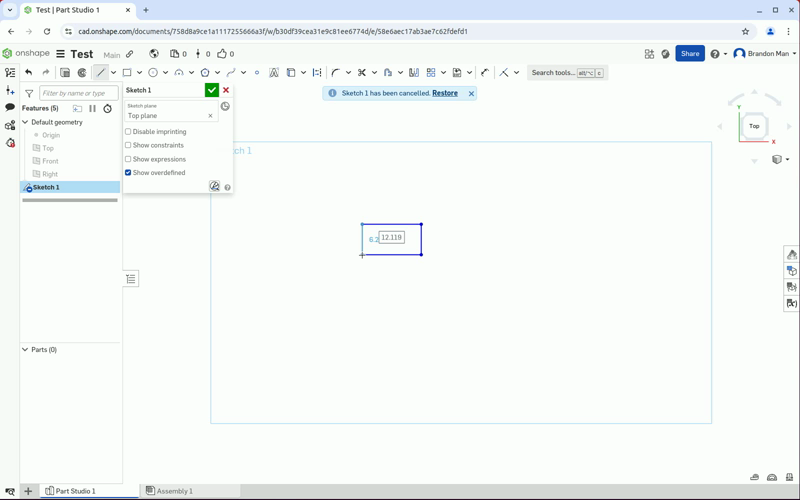
key_up(shift)
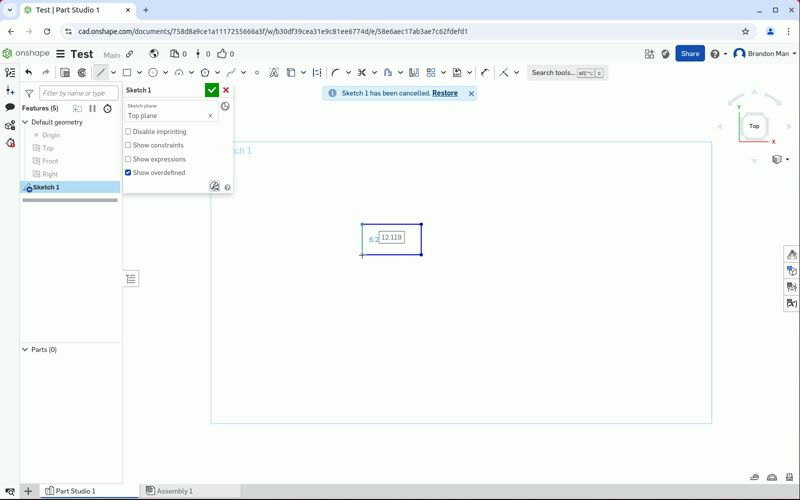
click(362, 254)
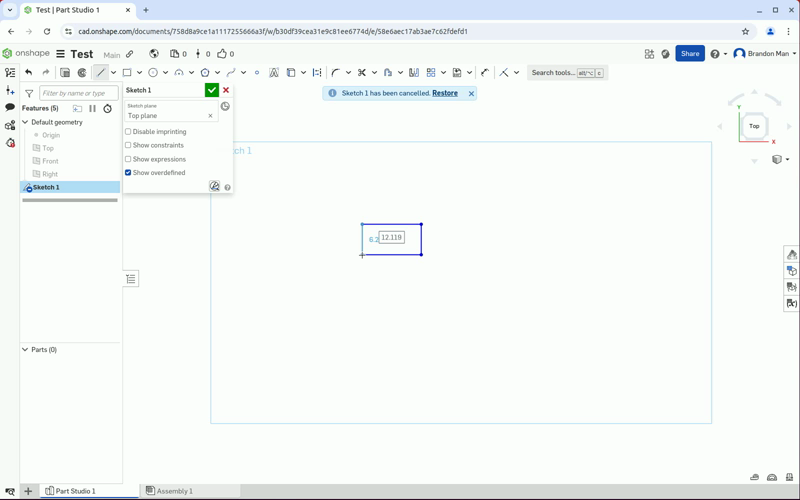
key(esc)
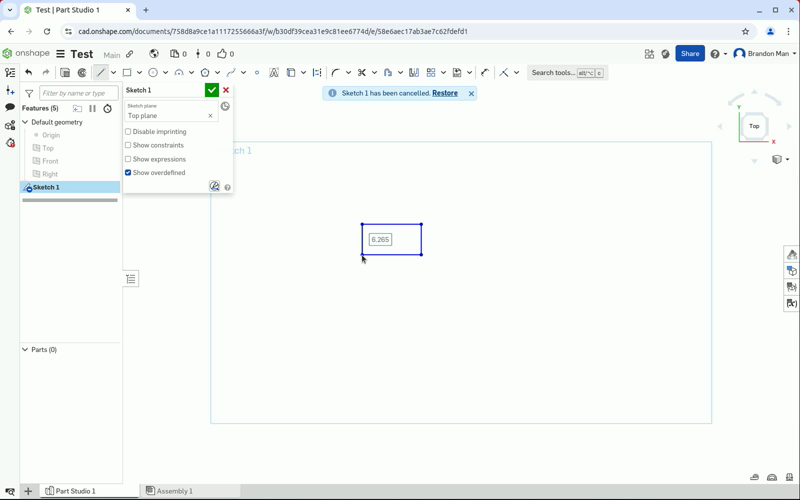
mouse_move(395, 242)
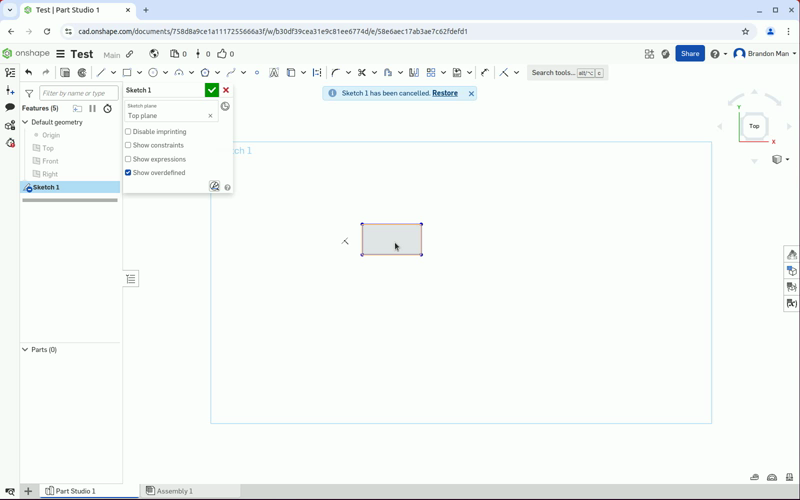
click(395, 242)
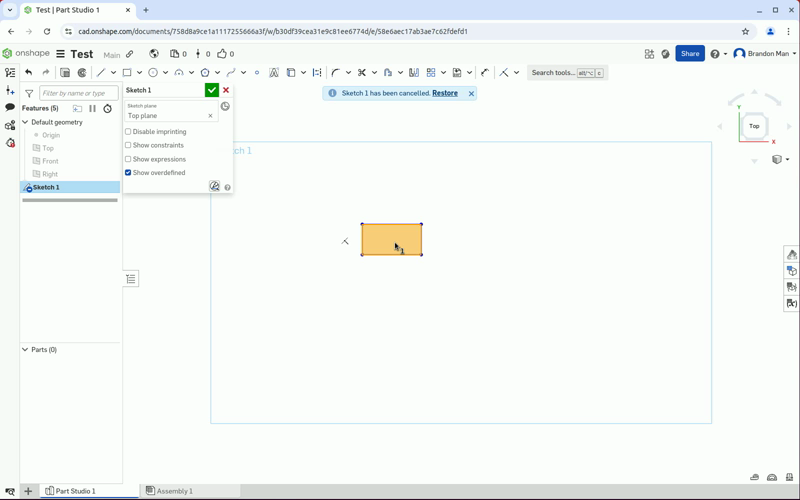
mouse_move(73, 352)
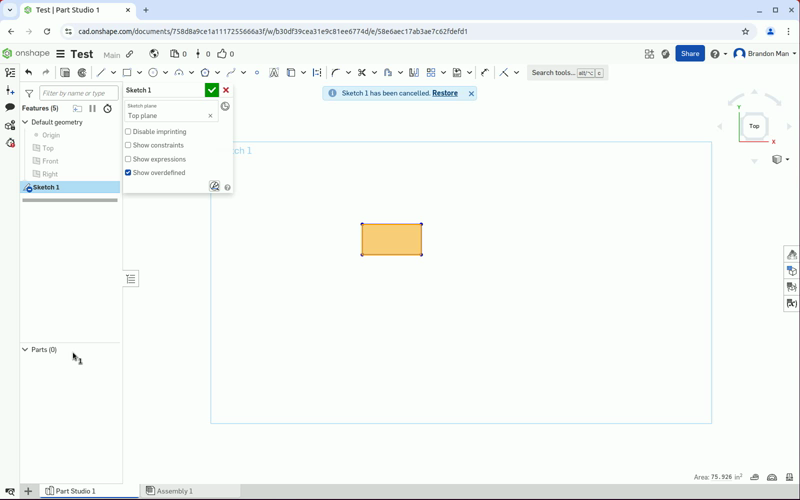
key(shift+y)
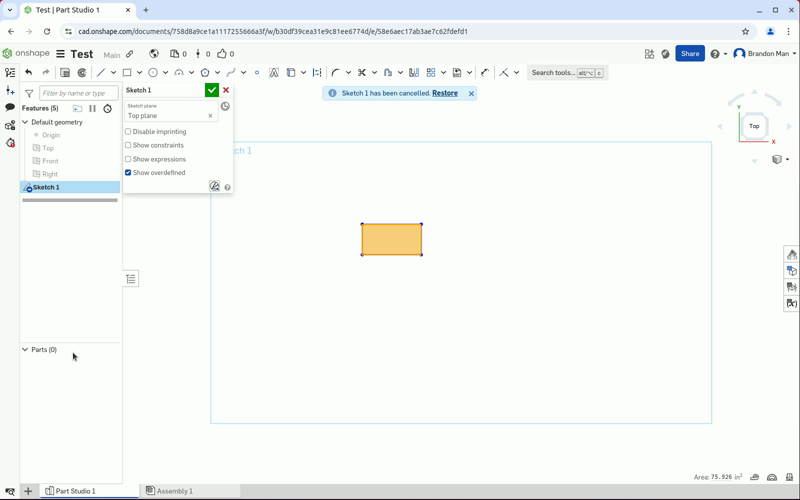
key(shift+e)
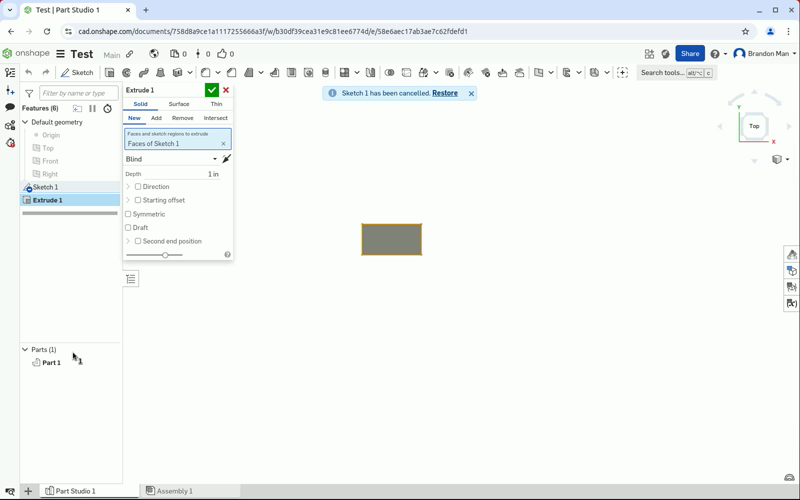
mouse_move(143, 106)
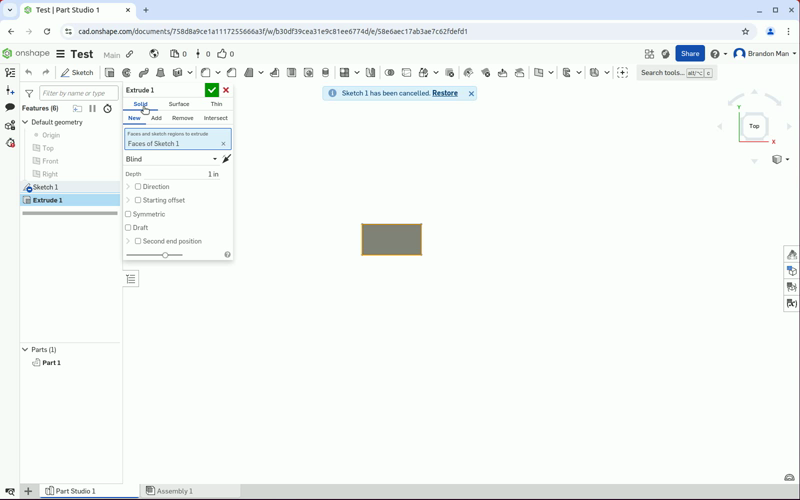
click(143, 106)
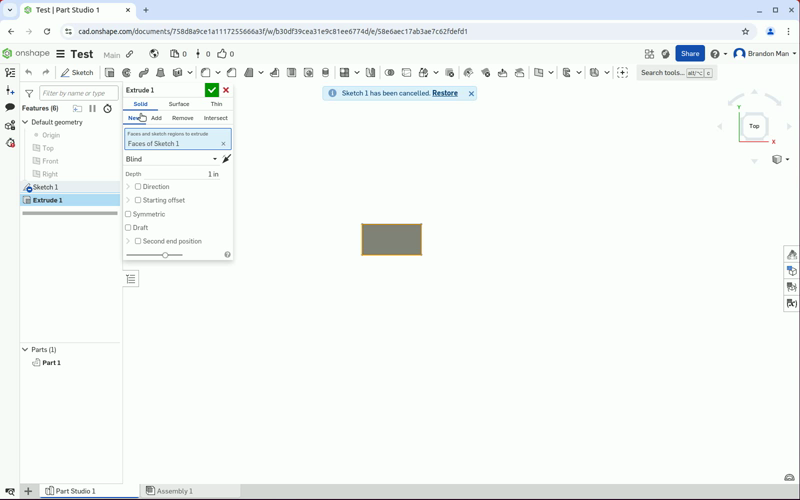
mouse_move(137, 120)
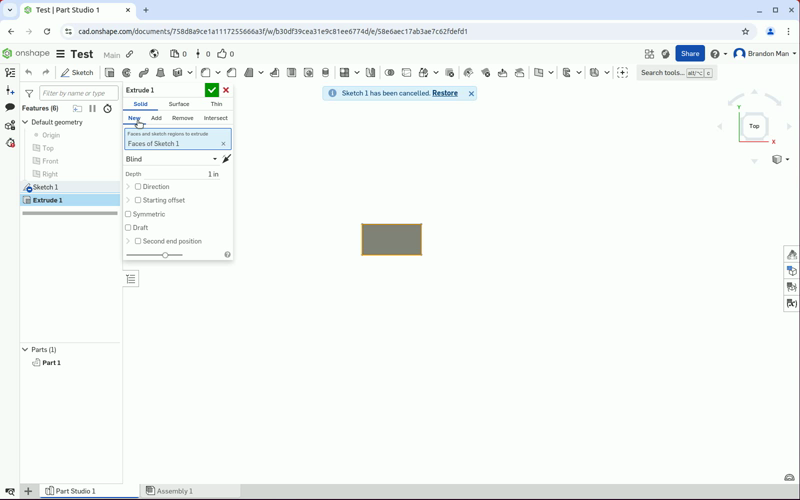
click(137, 120)
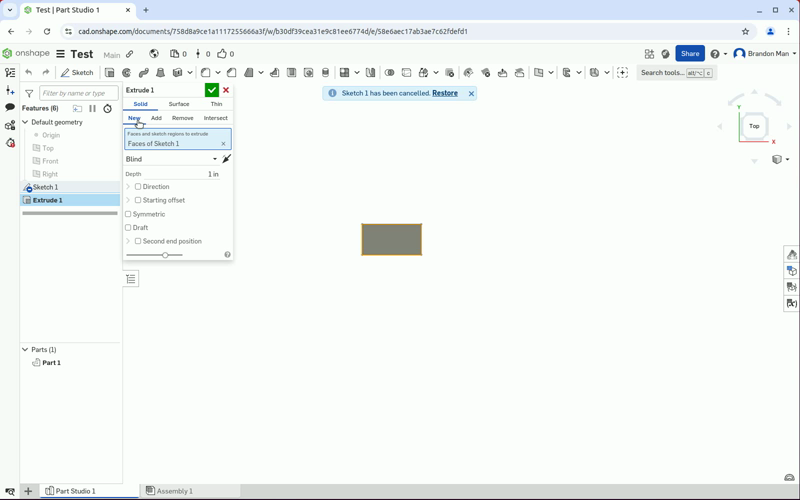
key(tab, 4)
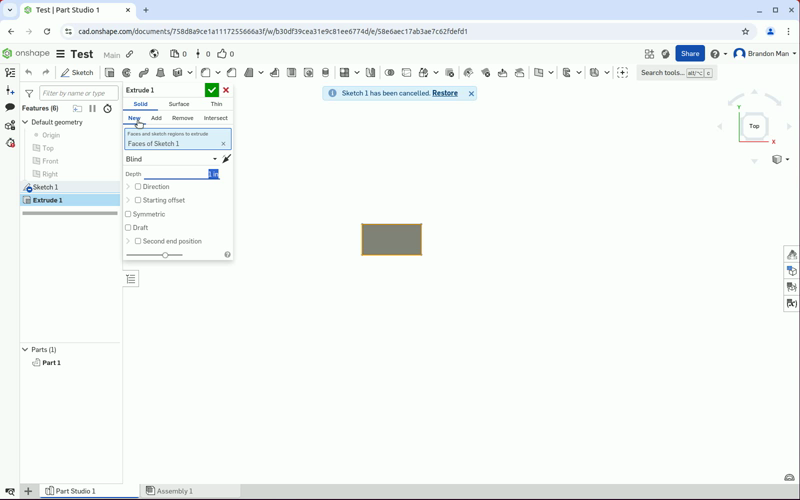
text(23.108)
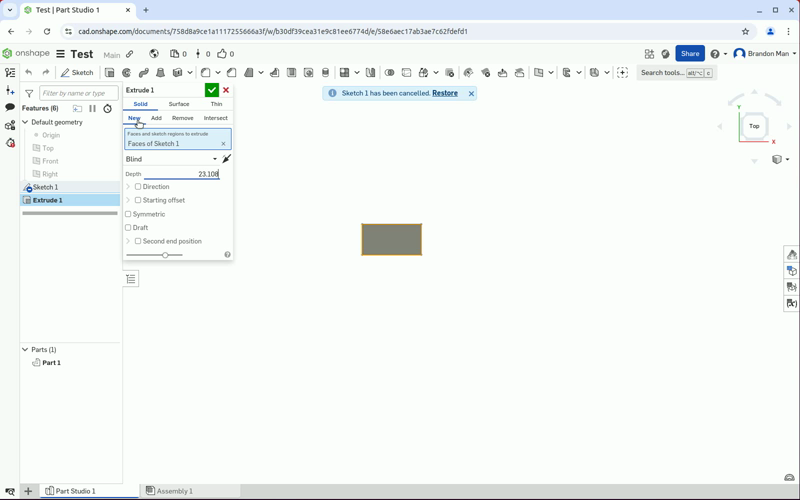
key(enter)
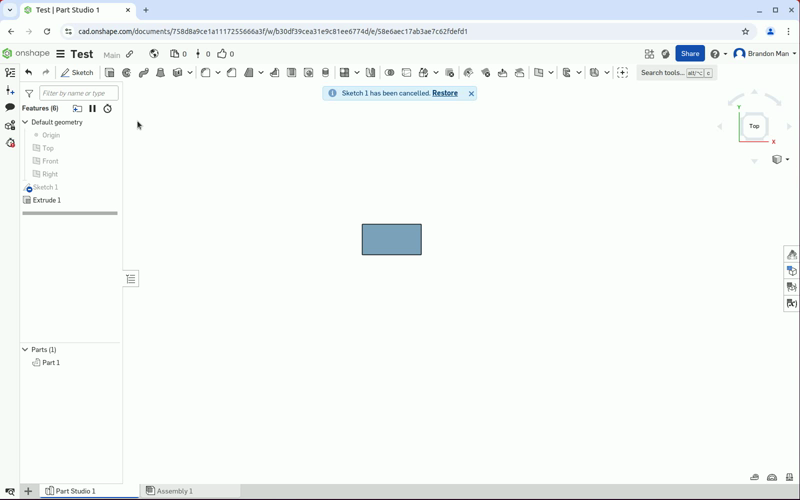
key(shift+h)
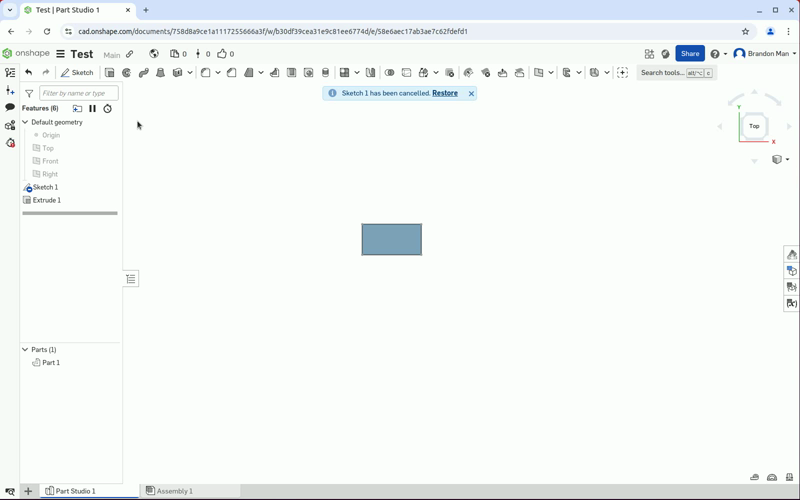
key(shift+h)
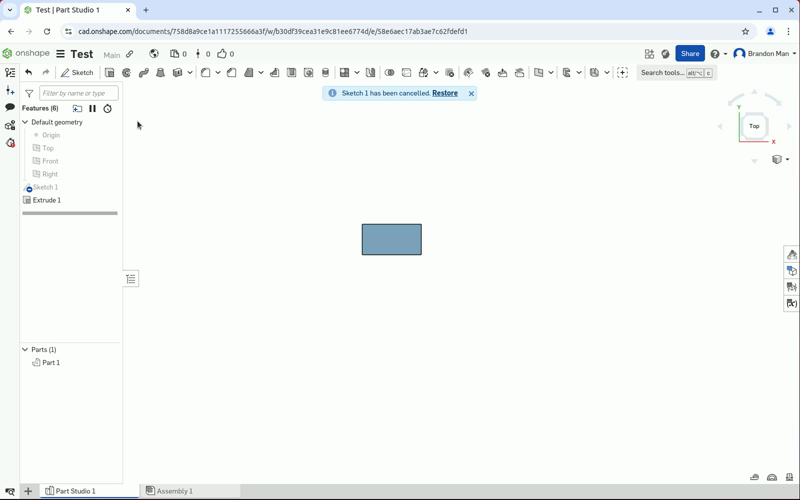
mouse_move(73, 189)
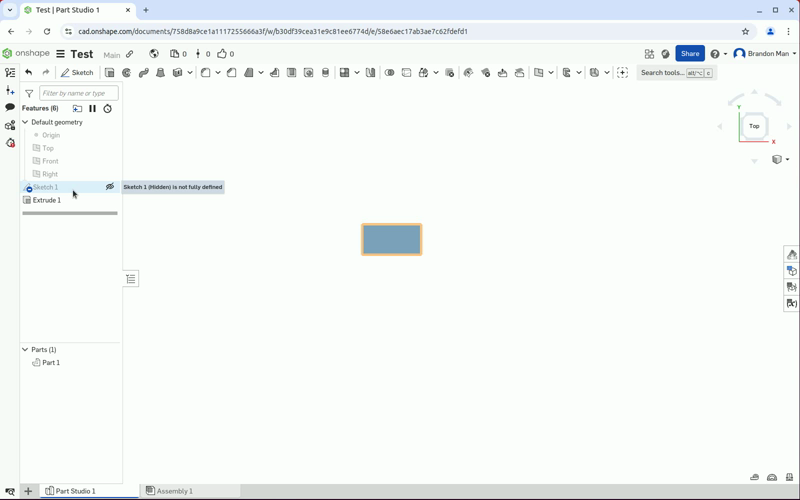
click(73, 189)
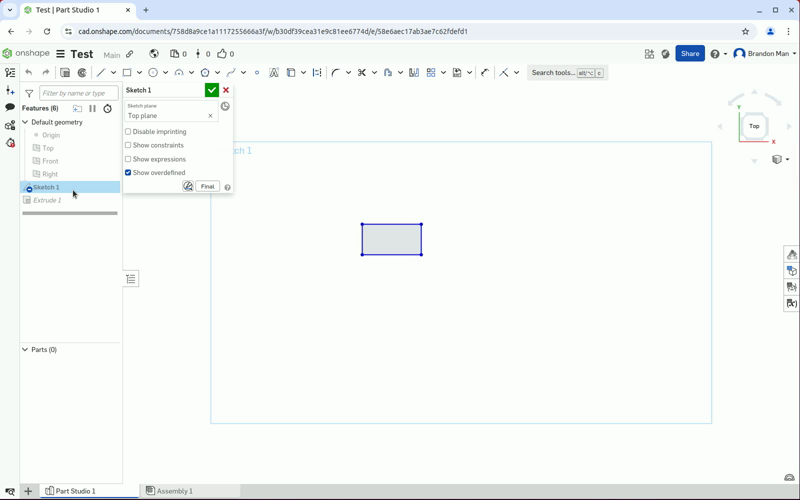
mouse_move(229, 92)
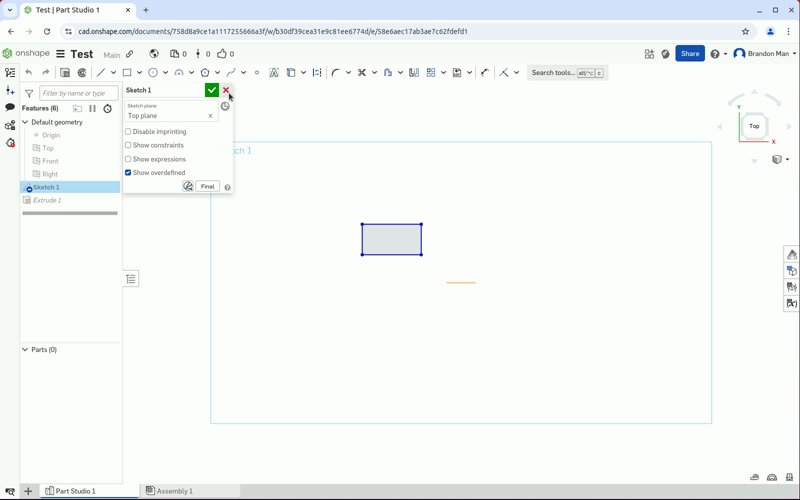
click(229, 92)
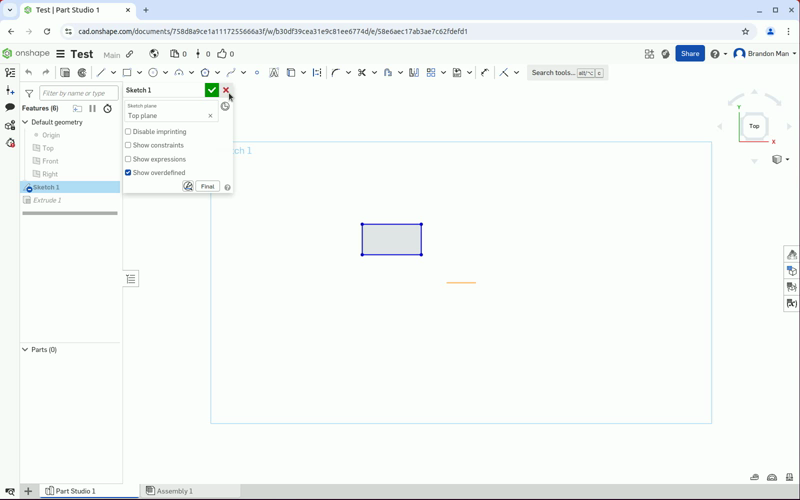
key(shift+s)
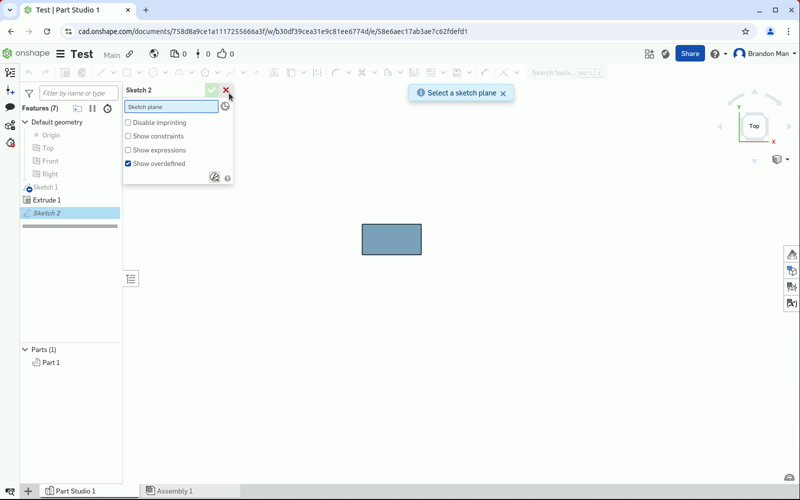
mouse_move(73, 150)
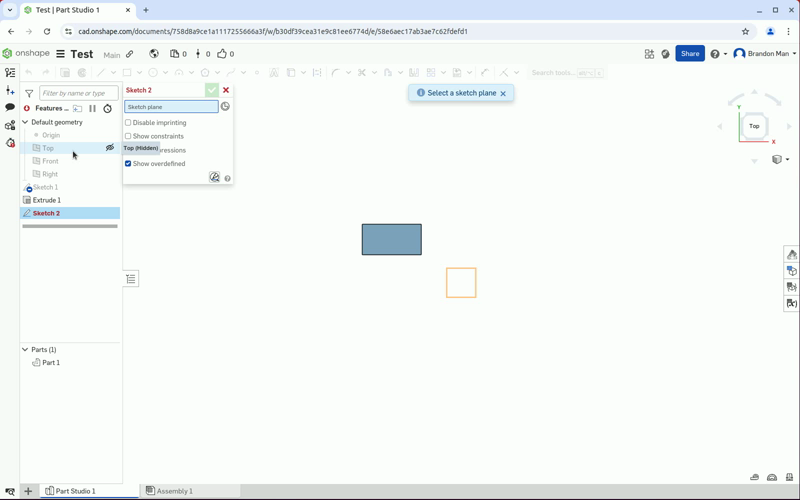
click(73, 150)
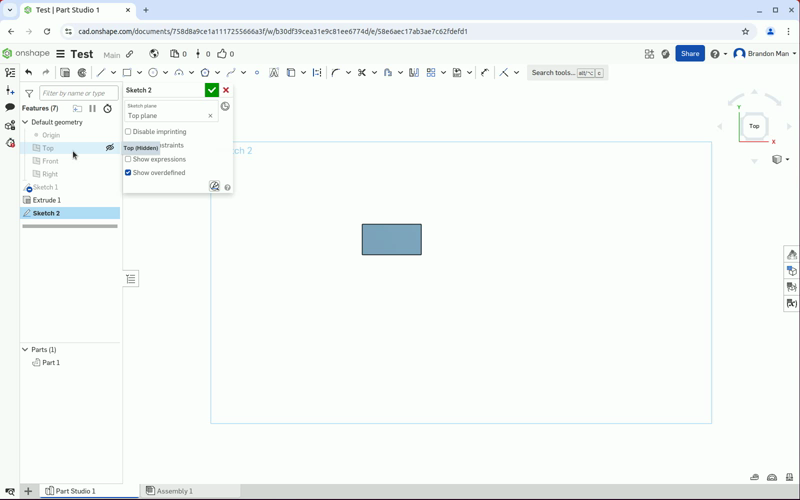
mouse_move(73, 352)
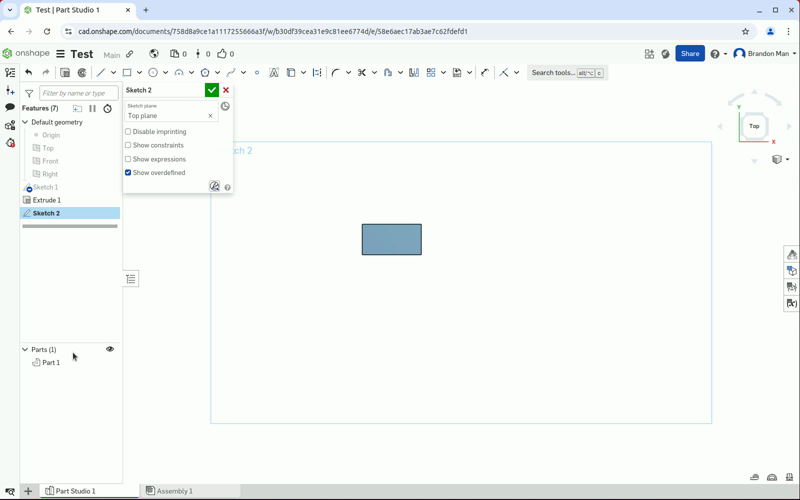
key(y)
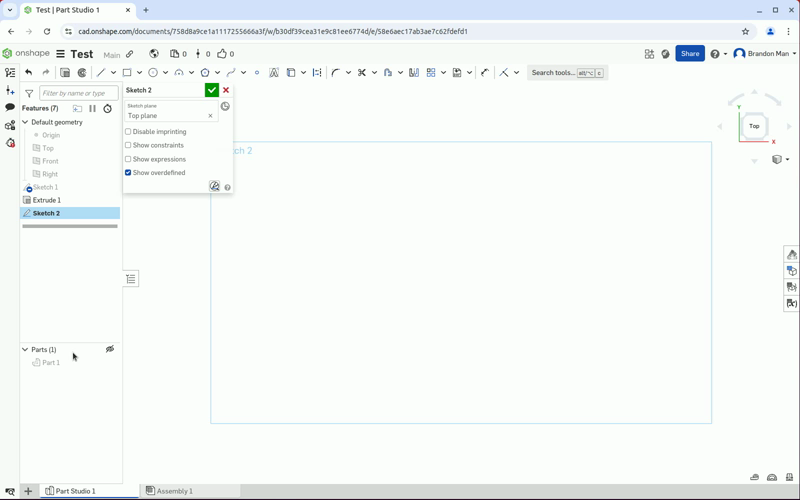
key(l)
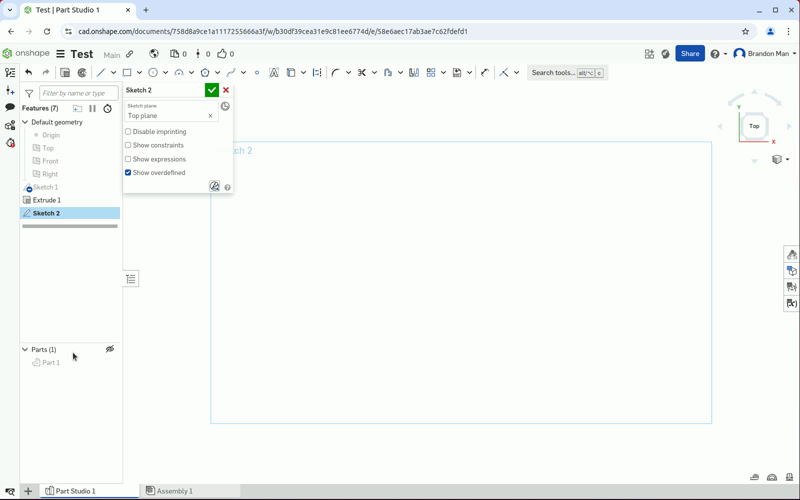
key_down(shift)
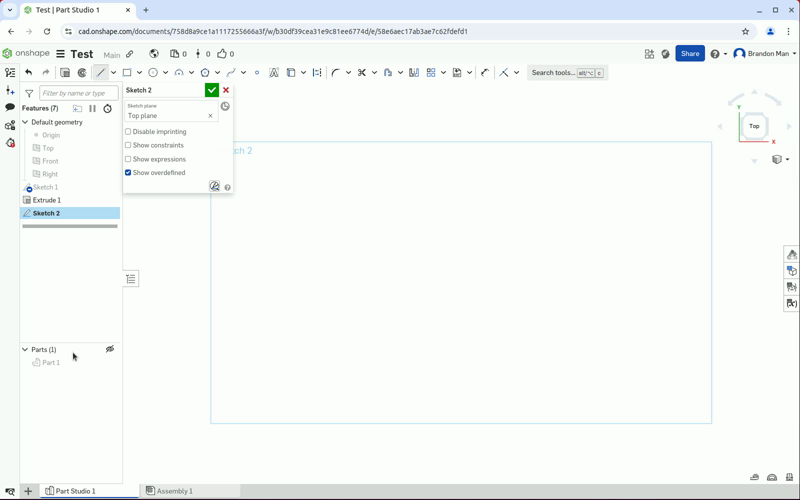
mouse_move(512, 347)
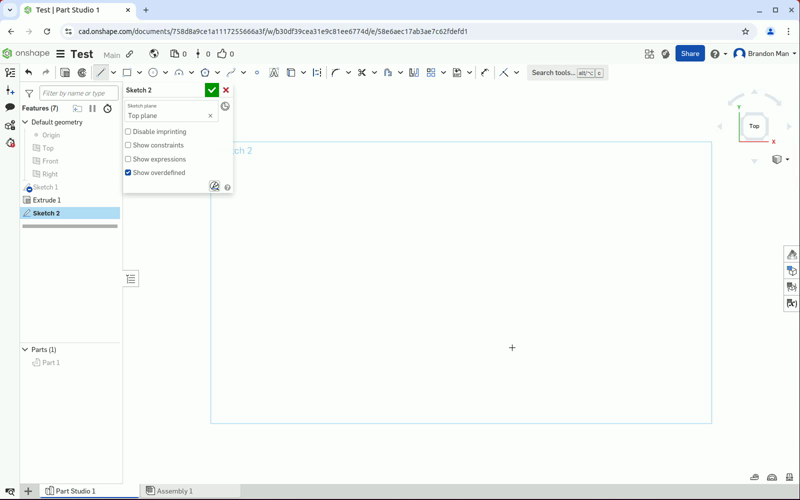
click(512, 347)
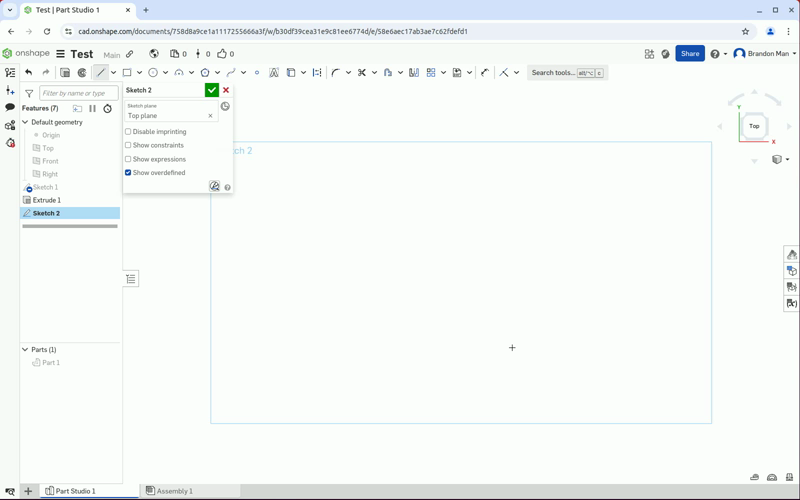
key_up(shift)
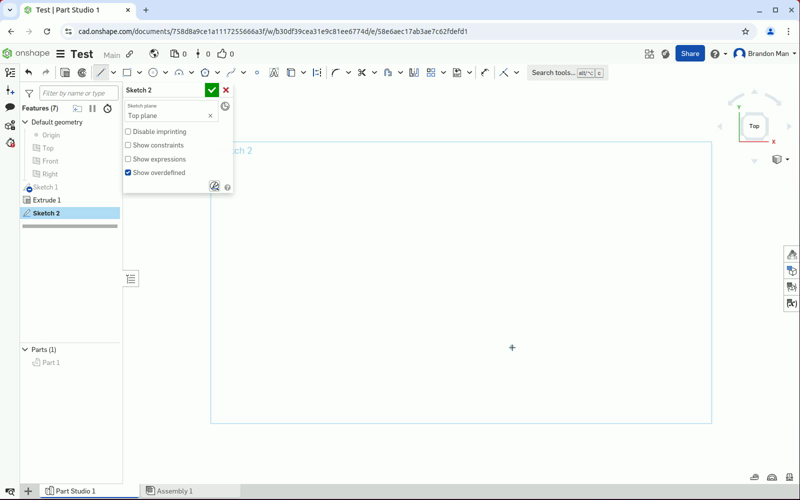
key_down(shift)
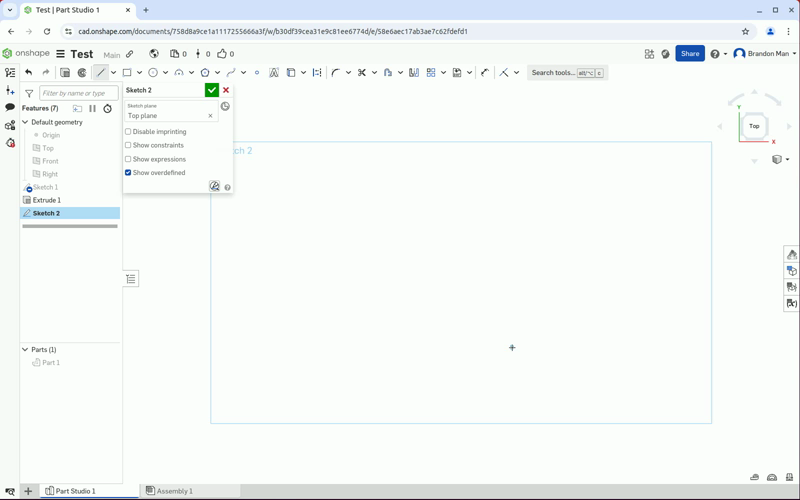
mouse_move(542, 347)
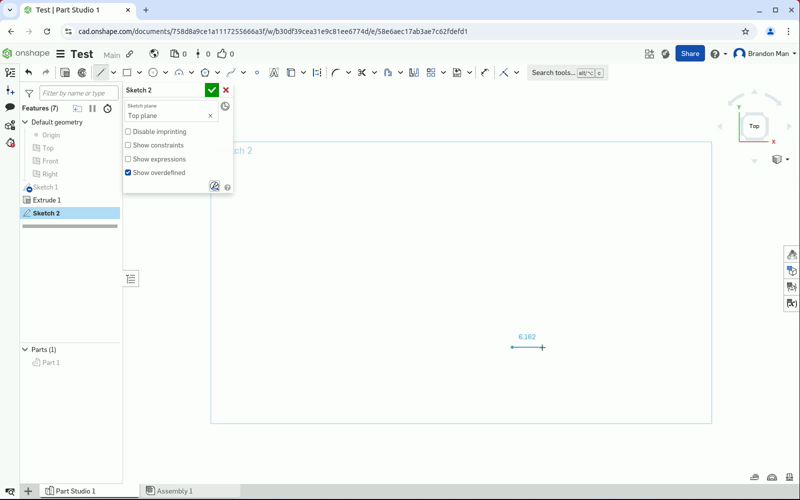
mouse_move(568, 347)
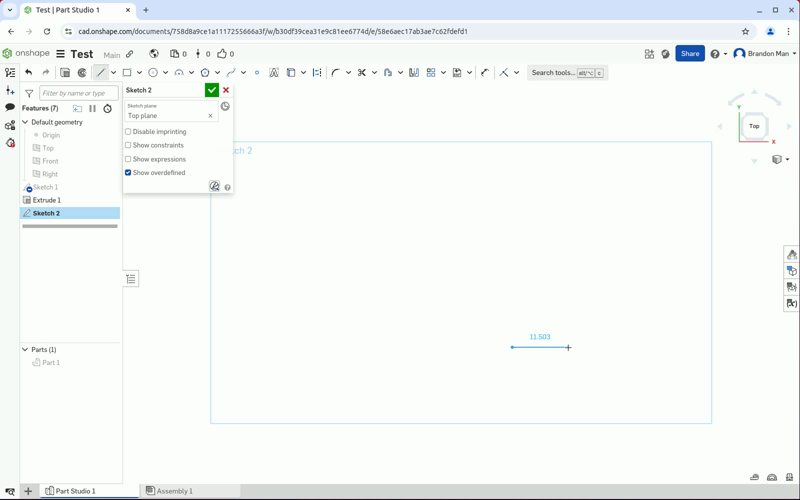
click(568, 347)
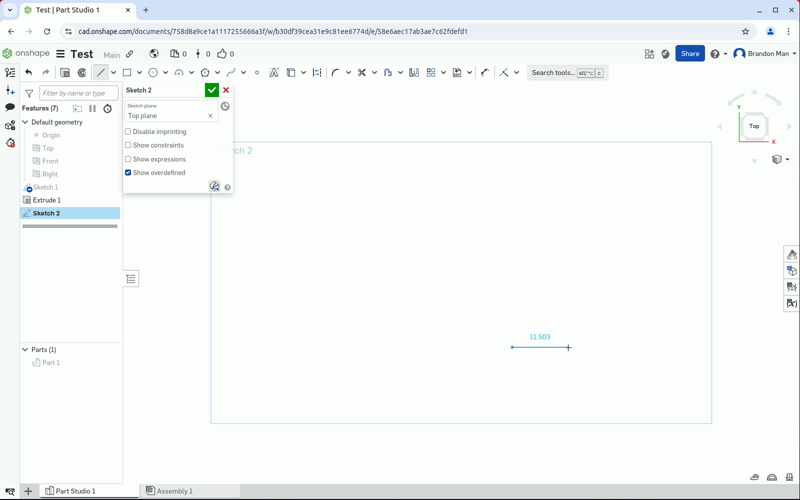
key_up(shift)
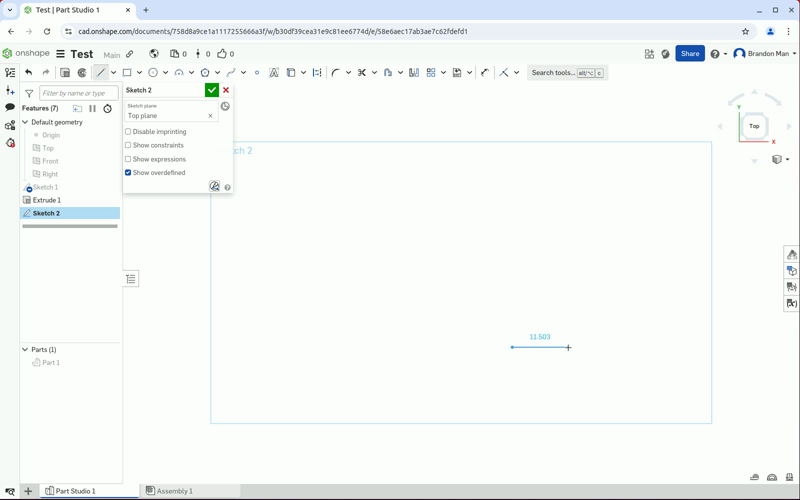
key_down(shift)
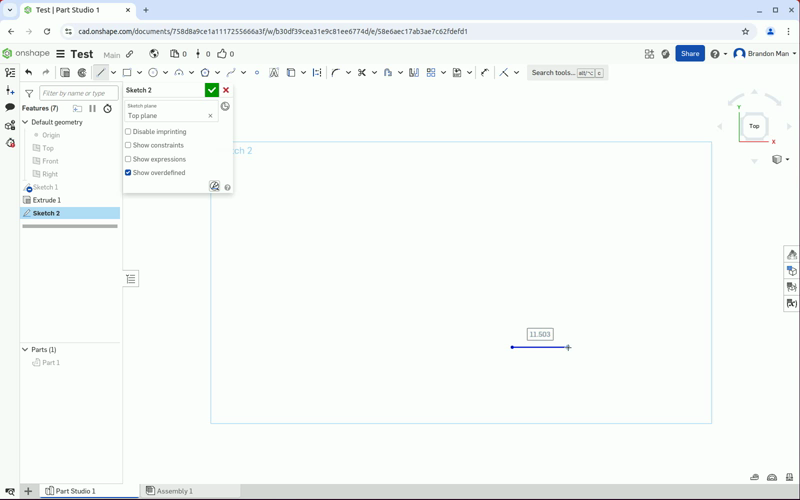
mouse_move(589, 347)
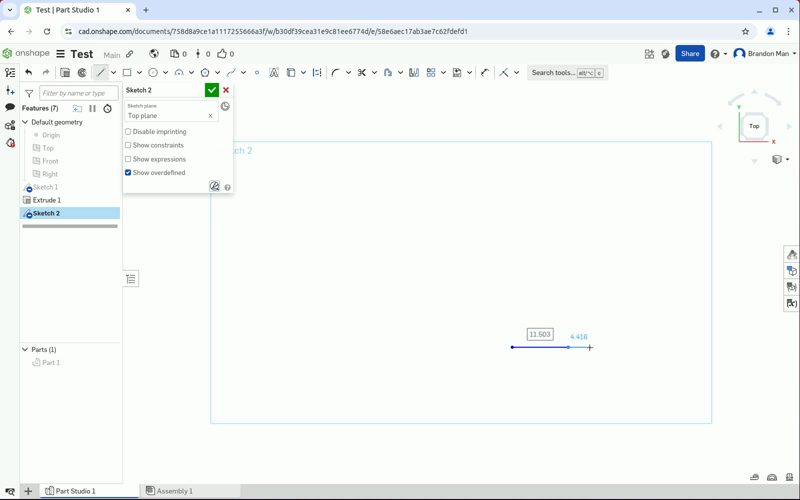
mouse_move(568, 314)
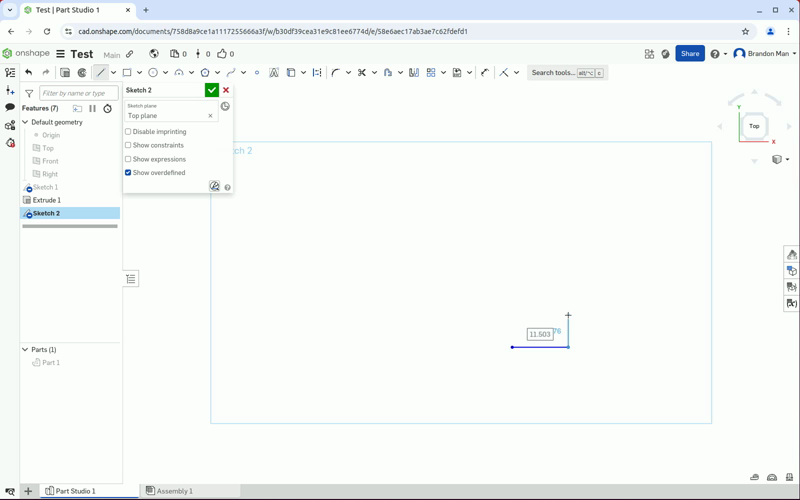
click(568, 314)
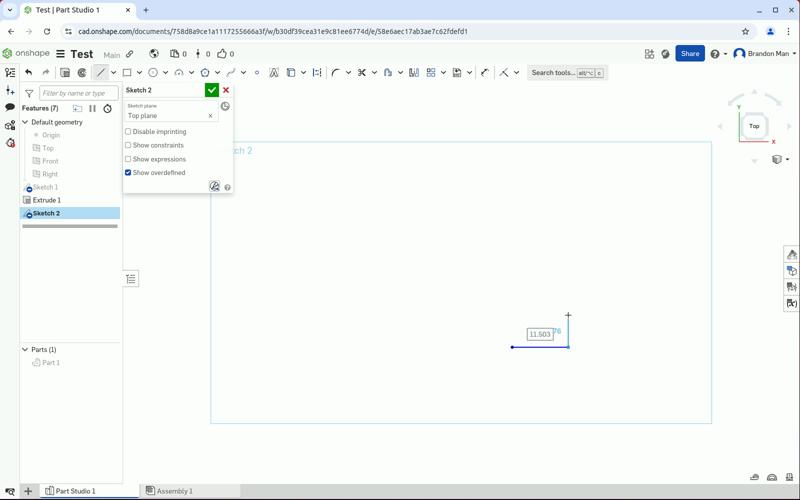
key_up(shift)
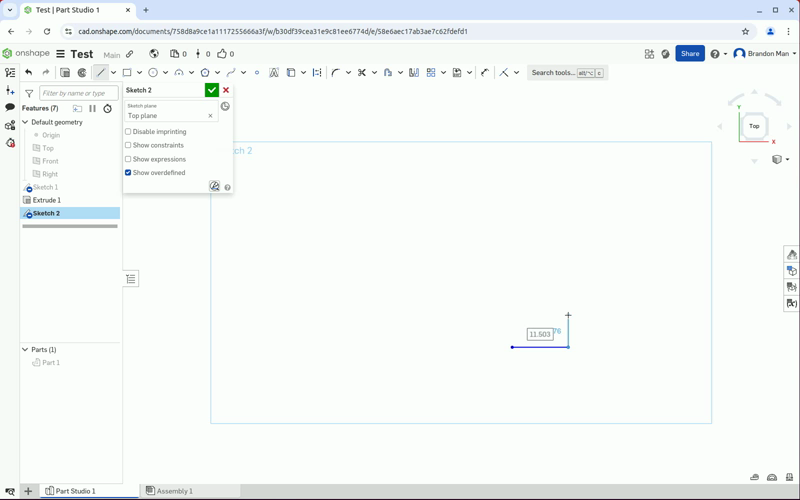
key_down(shift)
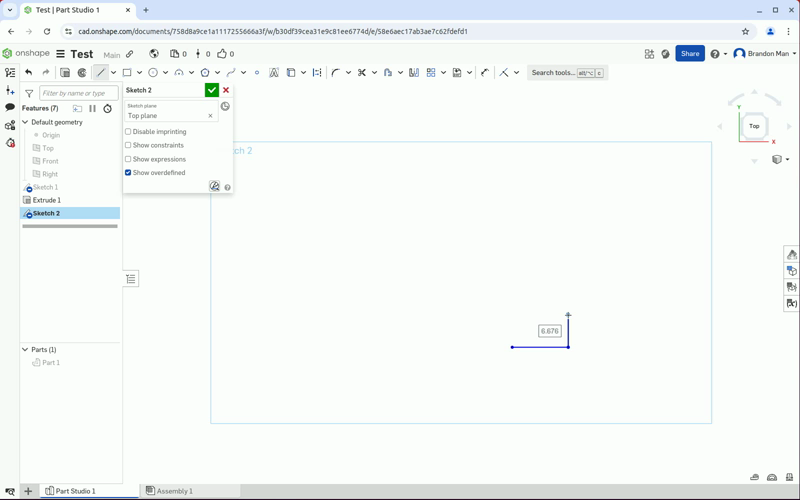
mouse_move(589, 314)
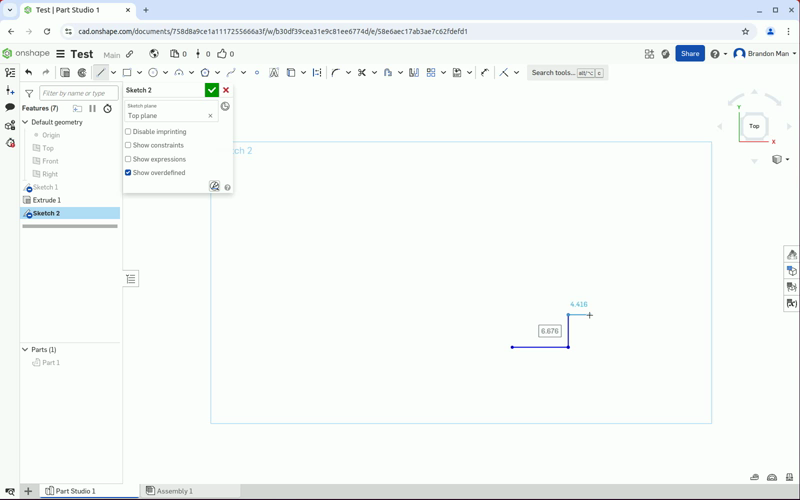
mouse_move(512, 314)
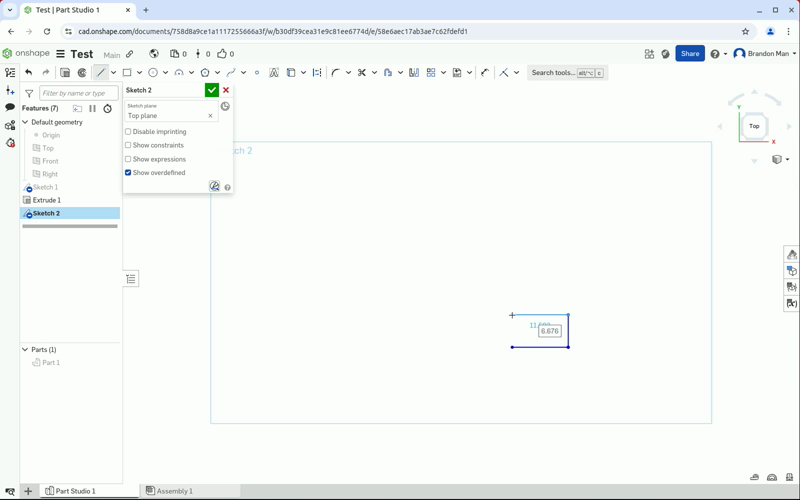
click(512, 314)
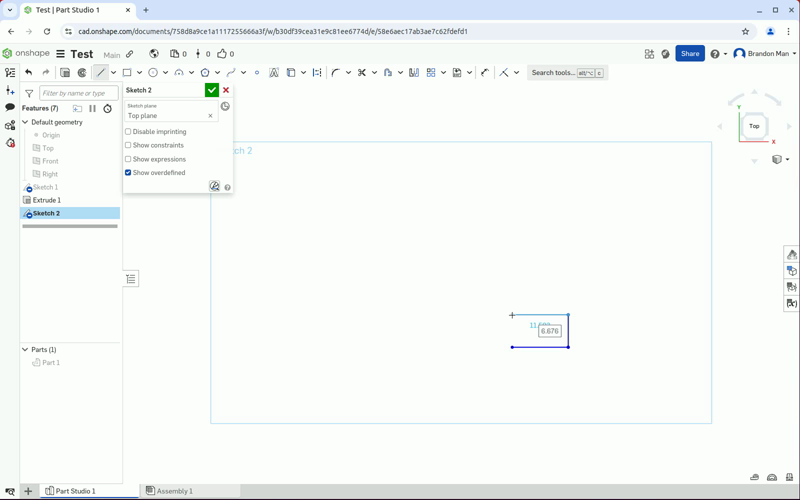
key_up(shift)
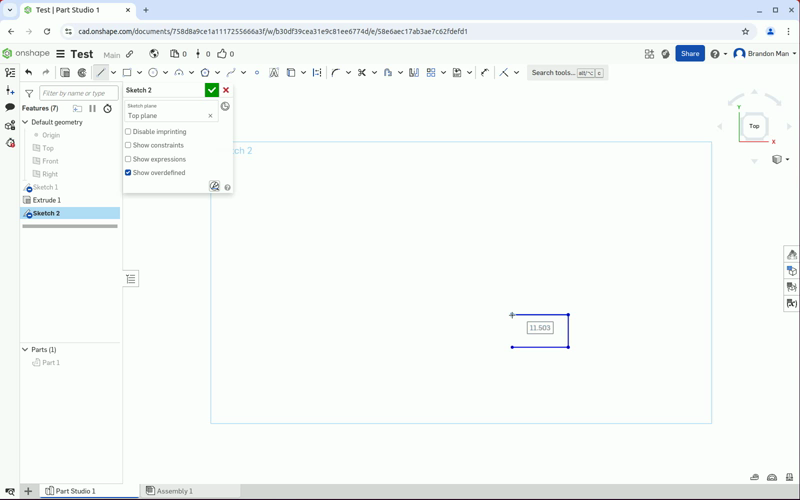
mouse_move(542, 314)
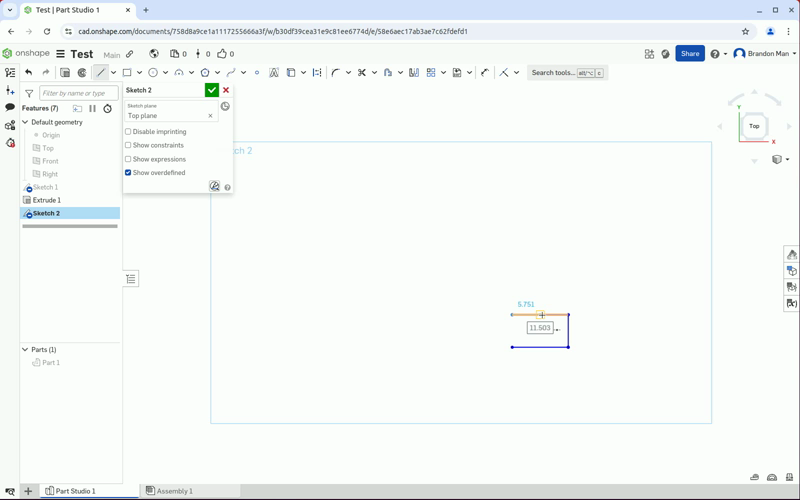
key_down(shift)
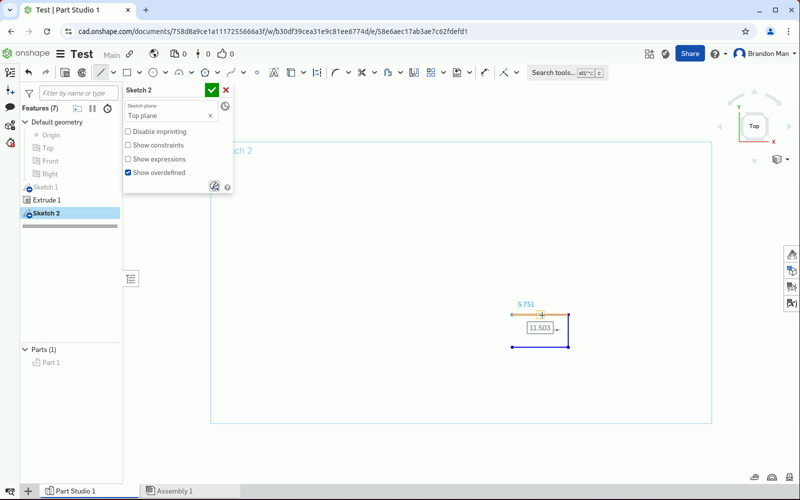
mouse_move(512, 347)
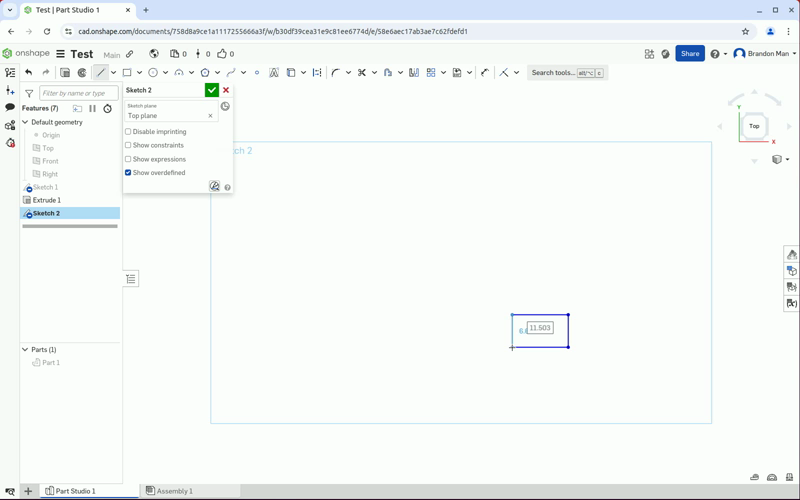
key_up(shift)
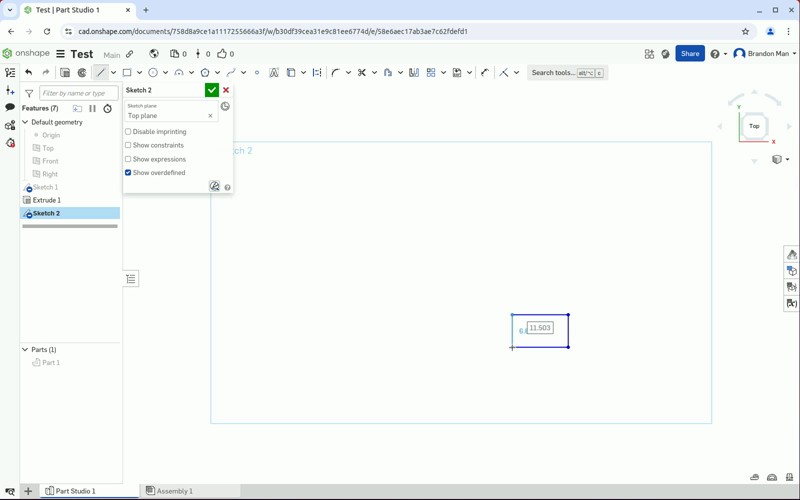
click(512, 347)
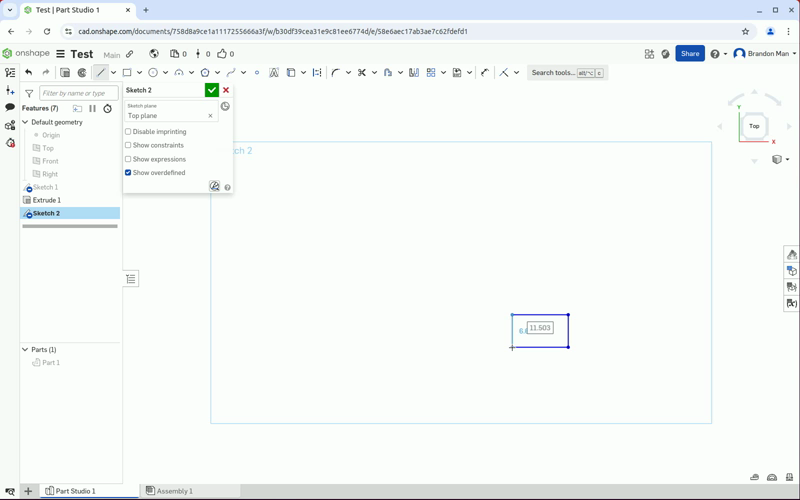
key(esc)
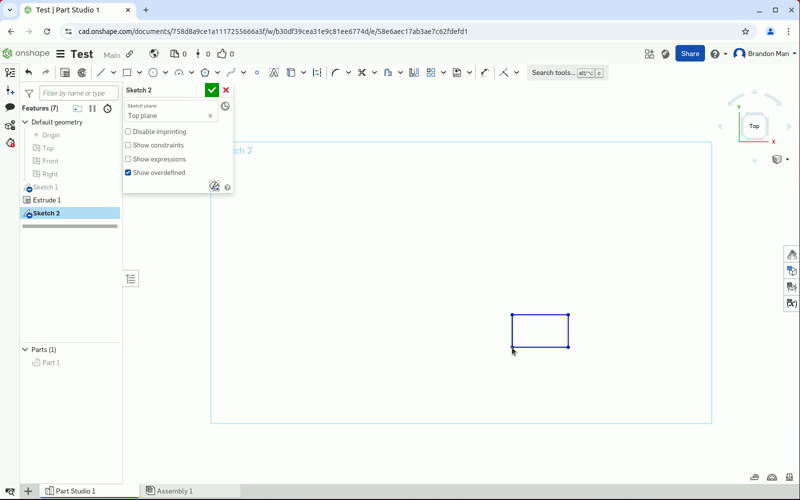
mouse_move(560, 332)
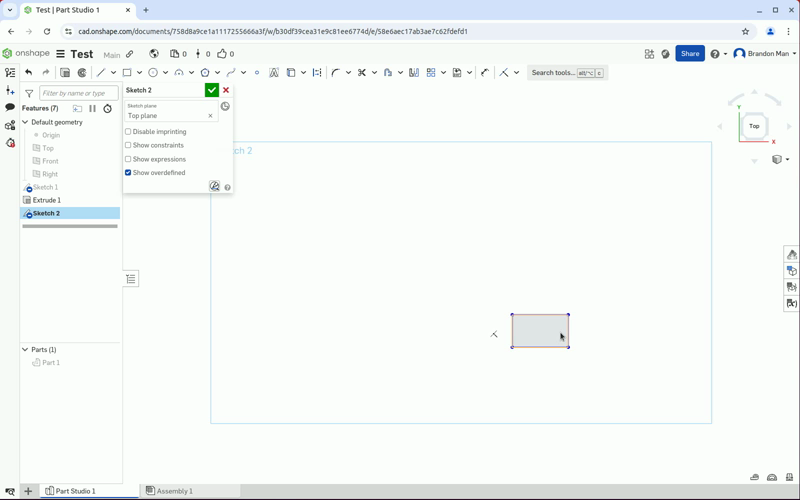
click(560, 332)
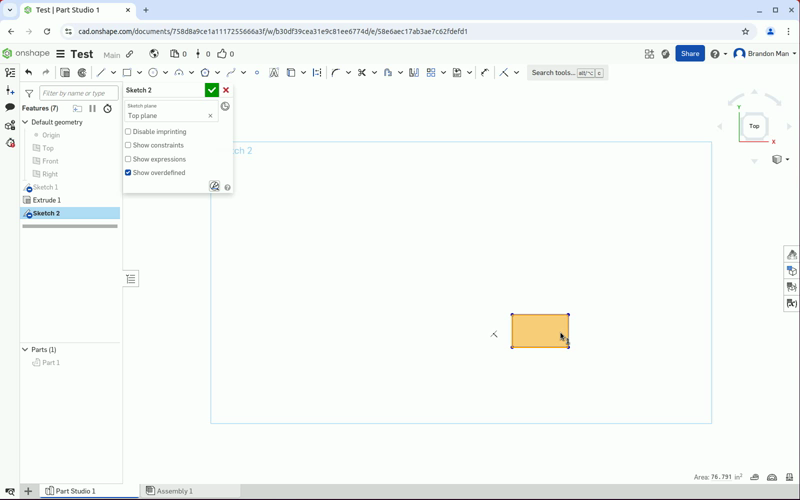
mouse_move(73, 352)
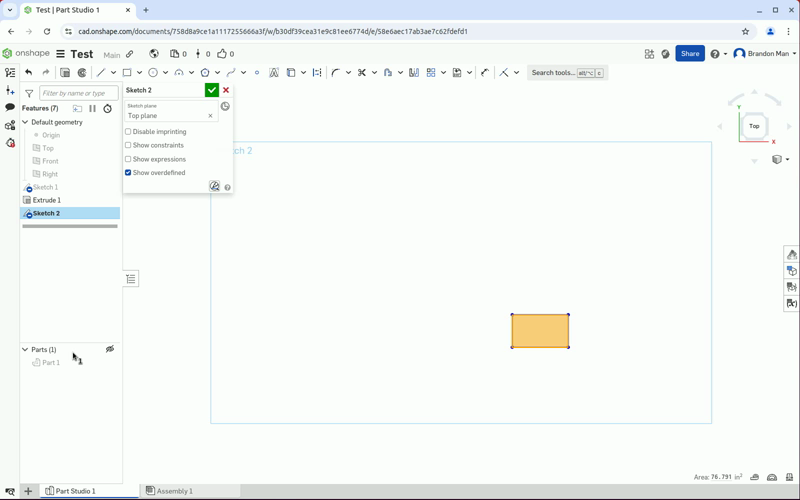
key(shift+y)
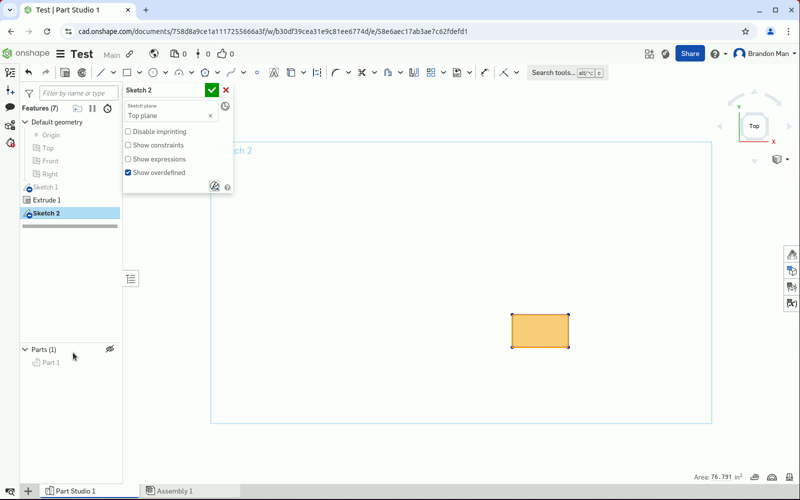
key(shift+e)
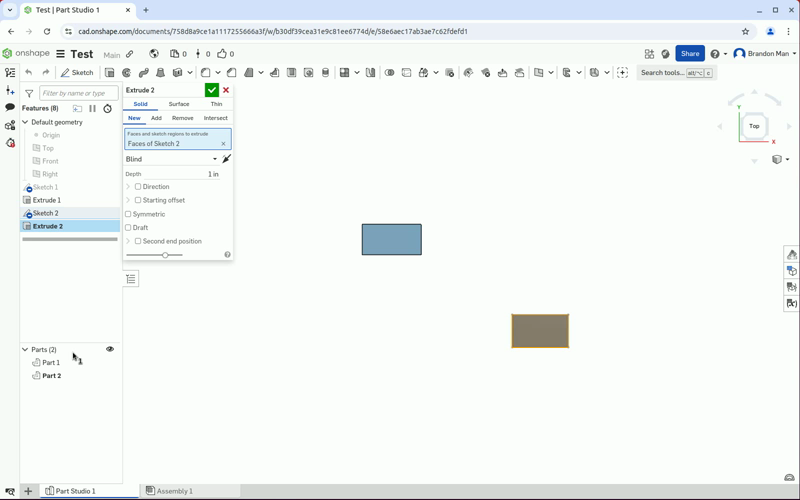
mouse_move(143, 106)
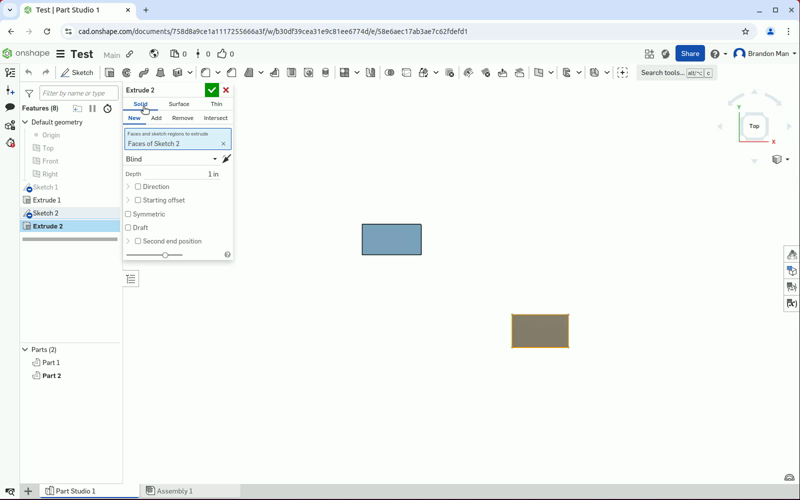
click(143, 106)
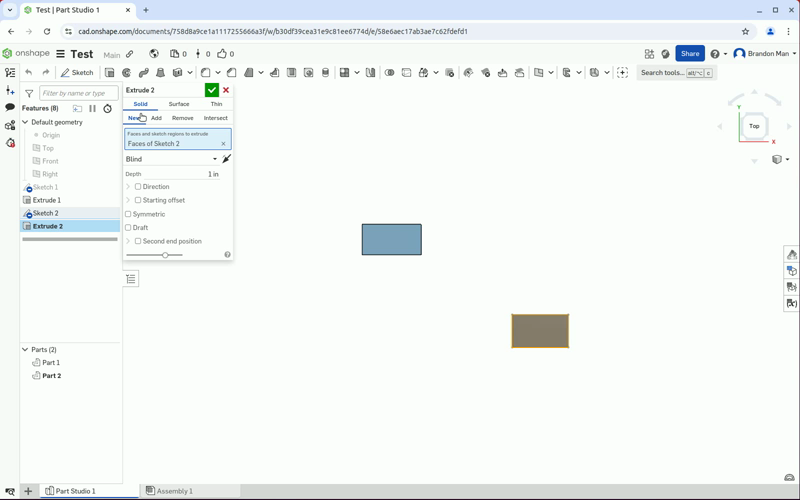
mouse_move(137, 120)
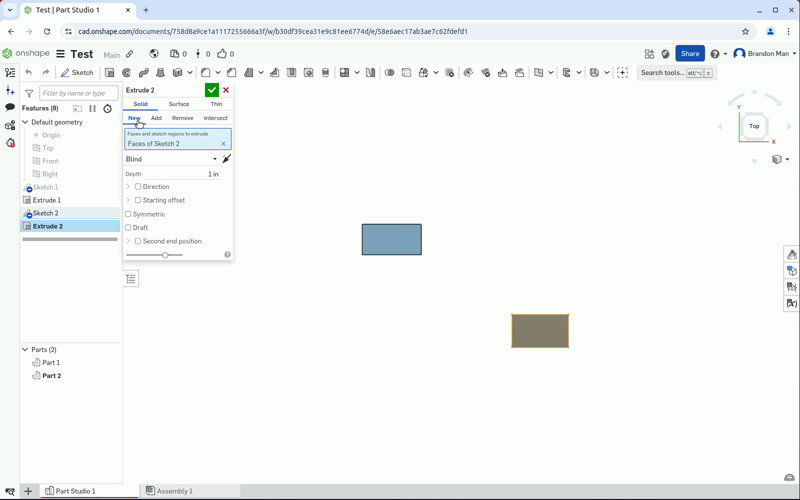
click(137, 120)
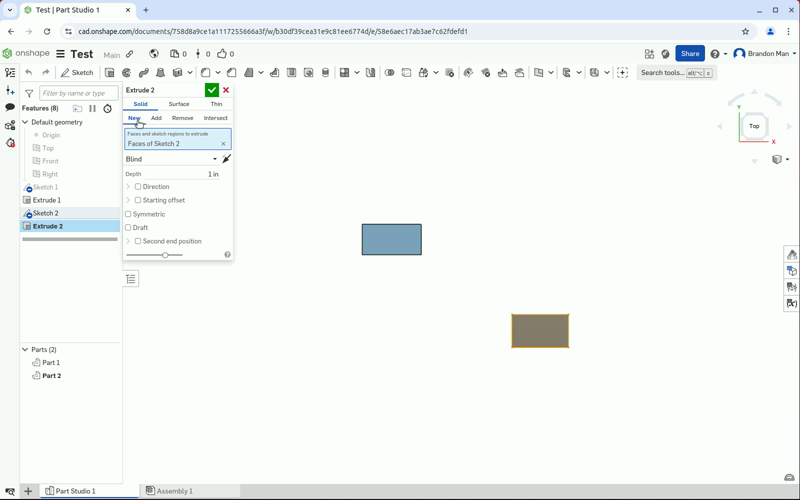
key(tab, 4)
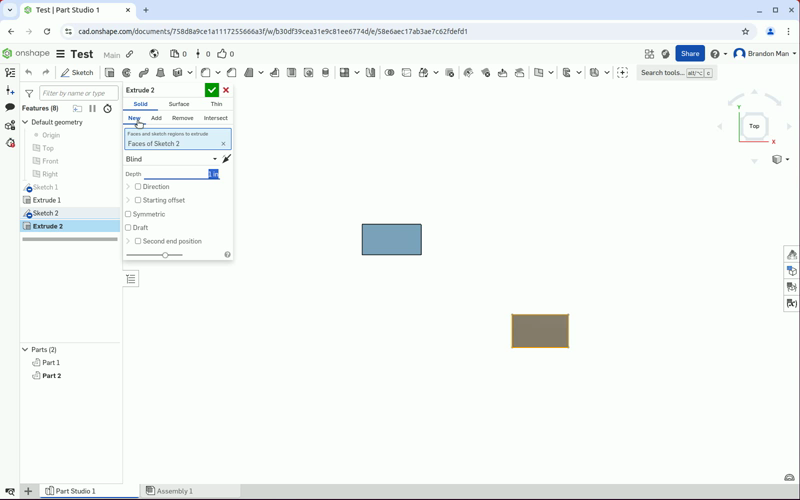
text(23.108)
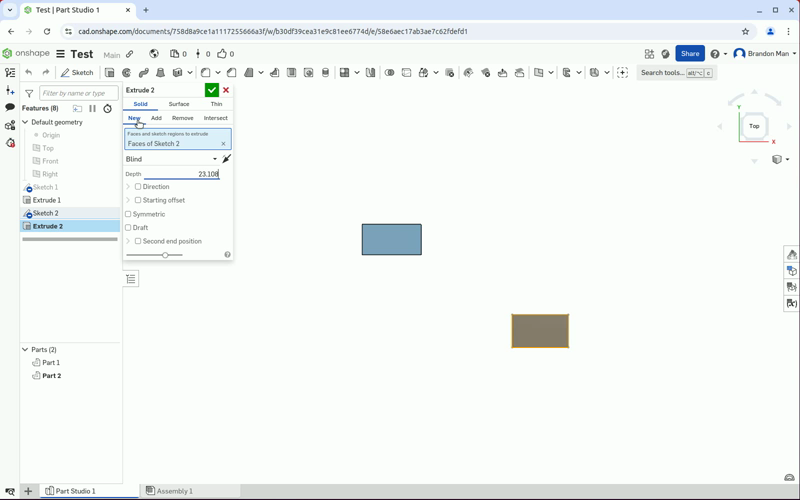
key(enter)
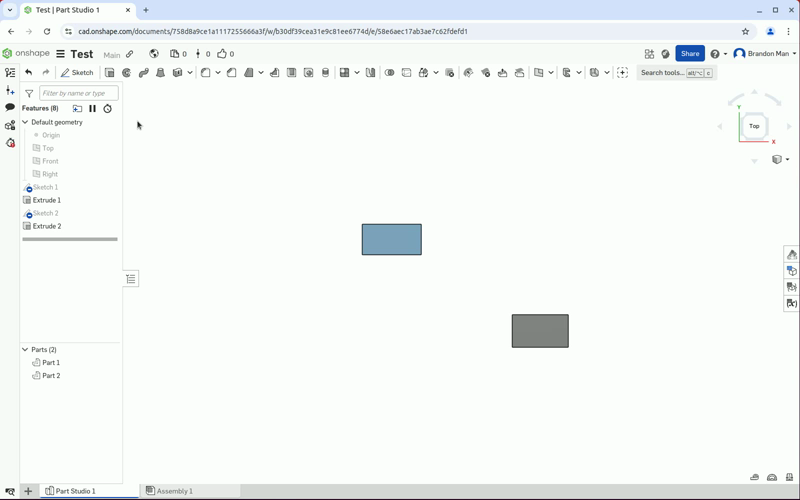
key(shift+h)
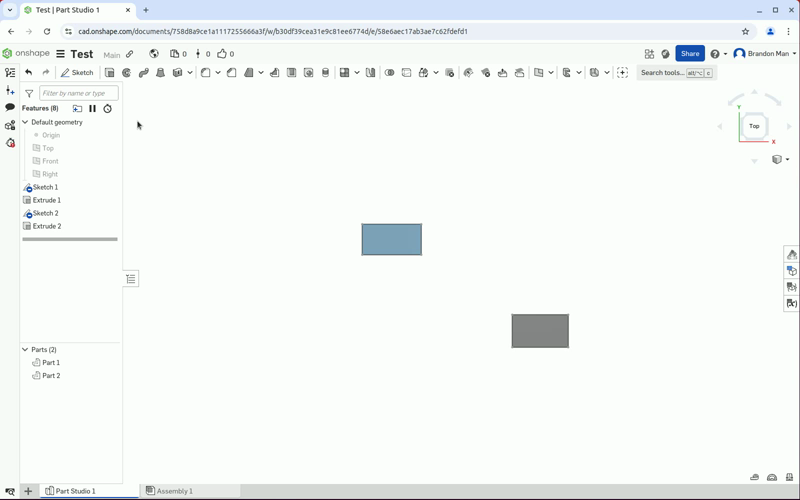
key(shift+h)
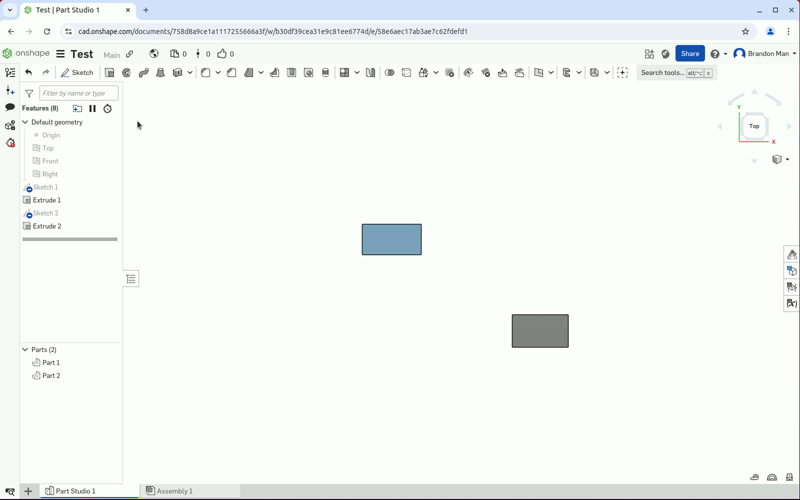
mouse_move(73, 189)
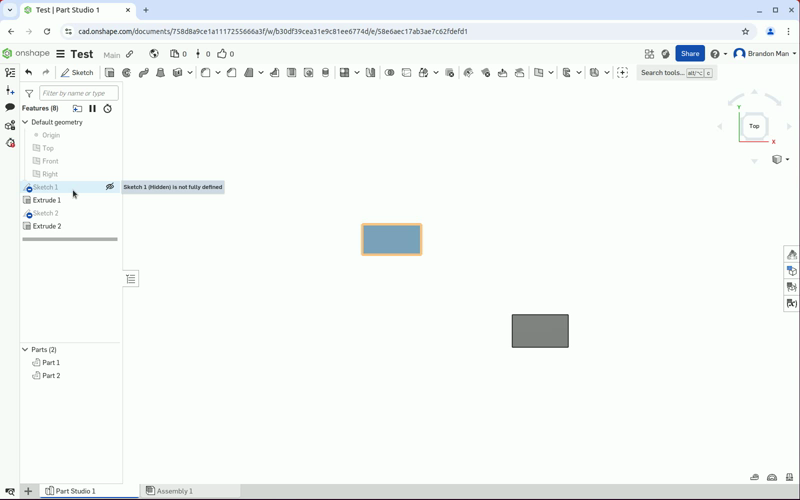
click(73, 189)
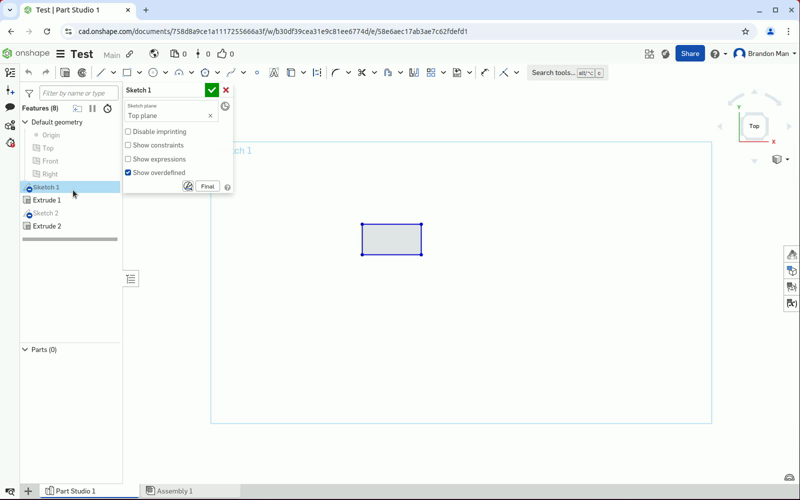
mouse_move(229, 92)
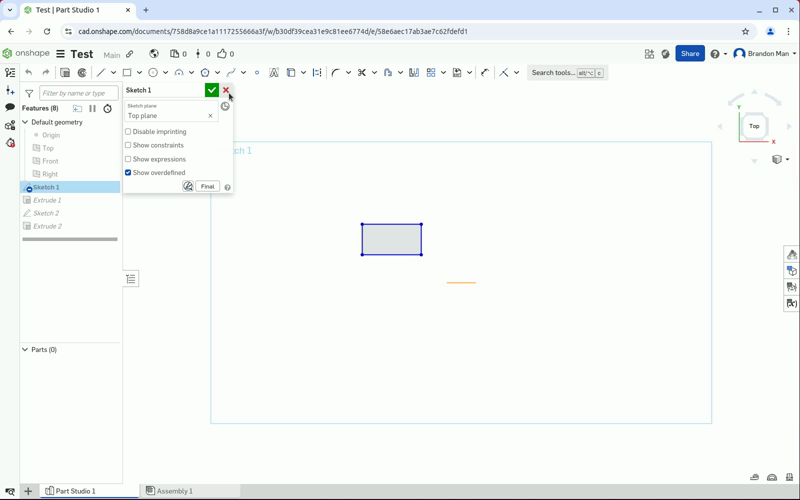
click(229, 92)
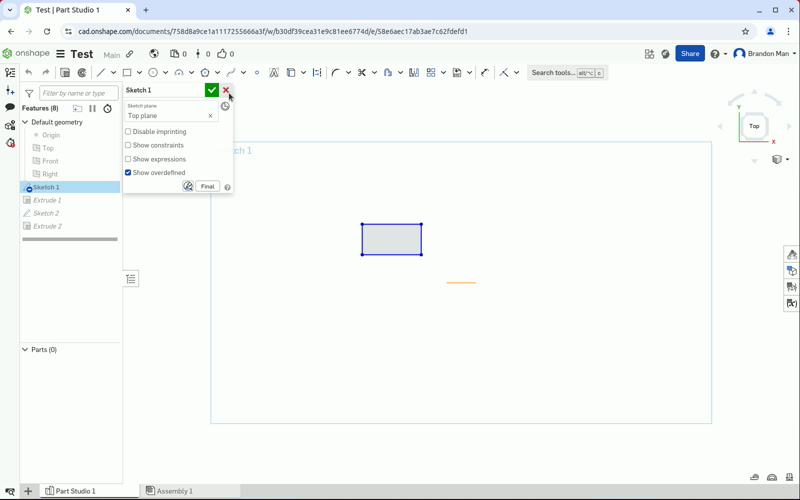
key(shift+s)
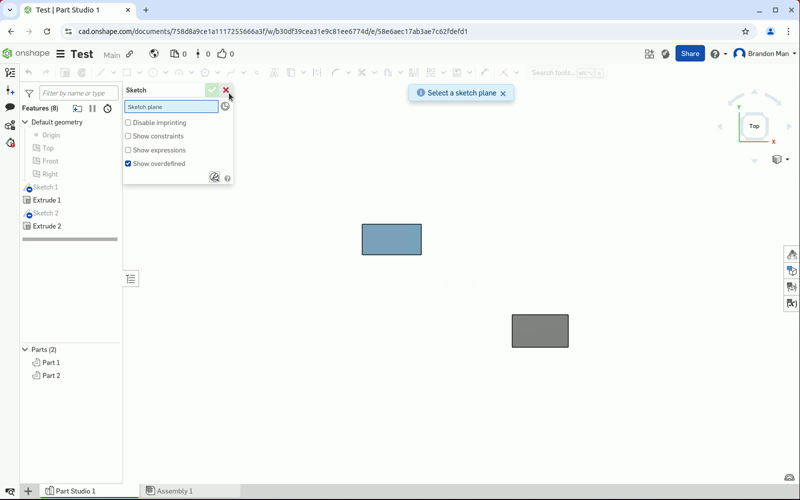
mouse_move(73, 150)
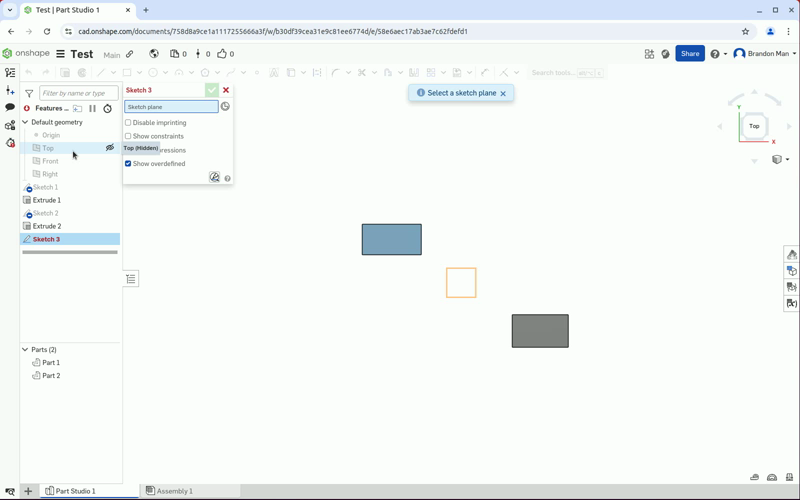
click(73, 150)
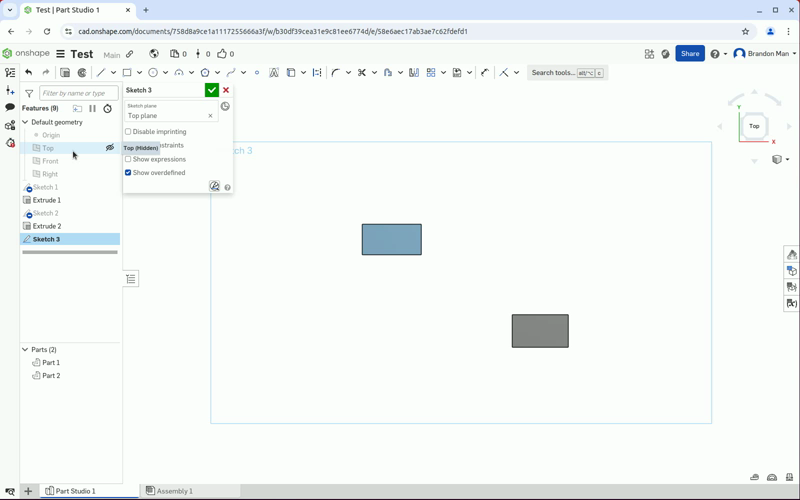
mouse_move(73, 352)
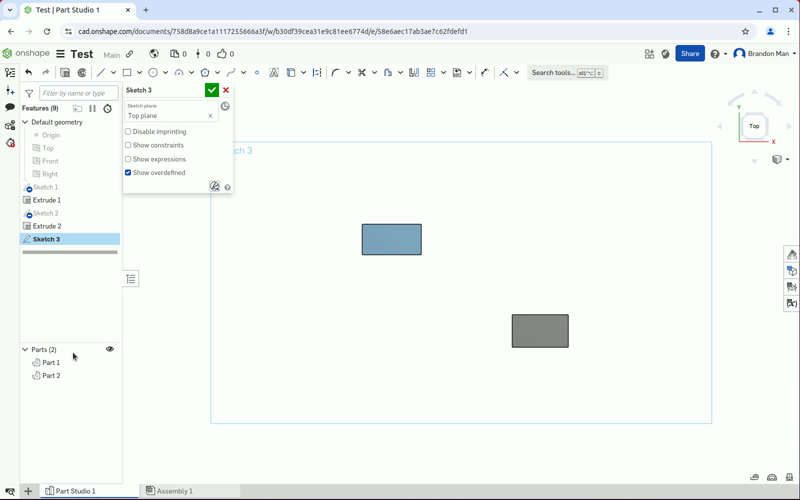
key(y)
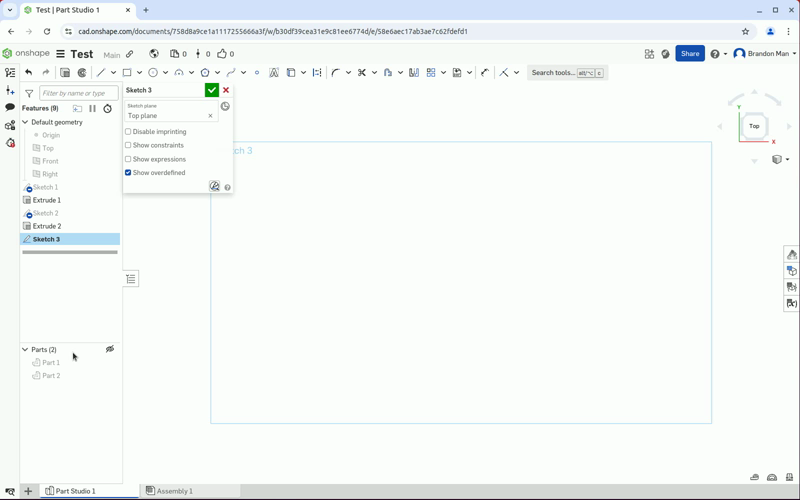
key(l)
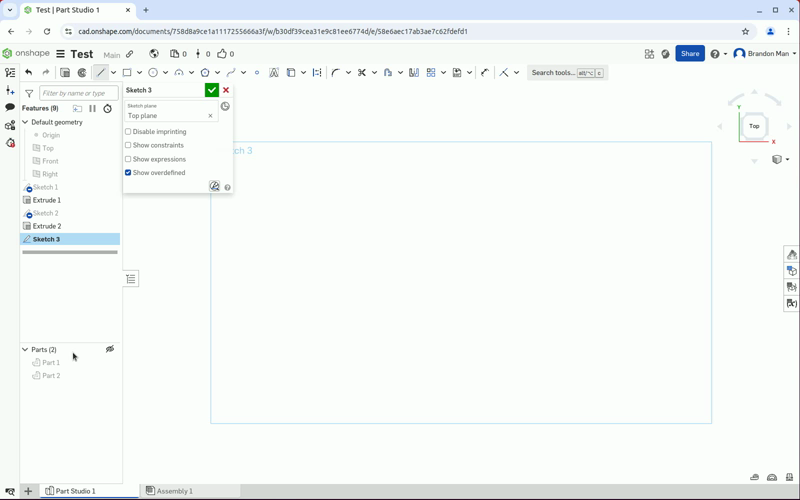
key_down(shift)
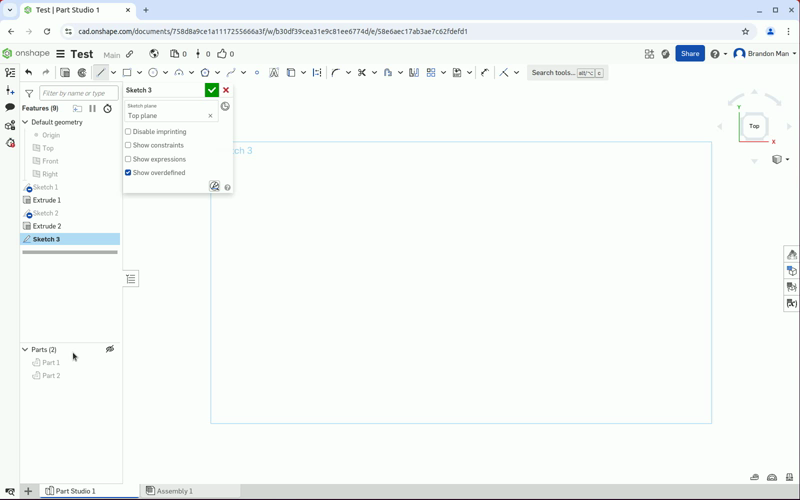
mouse_move(362, 347)
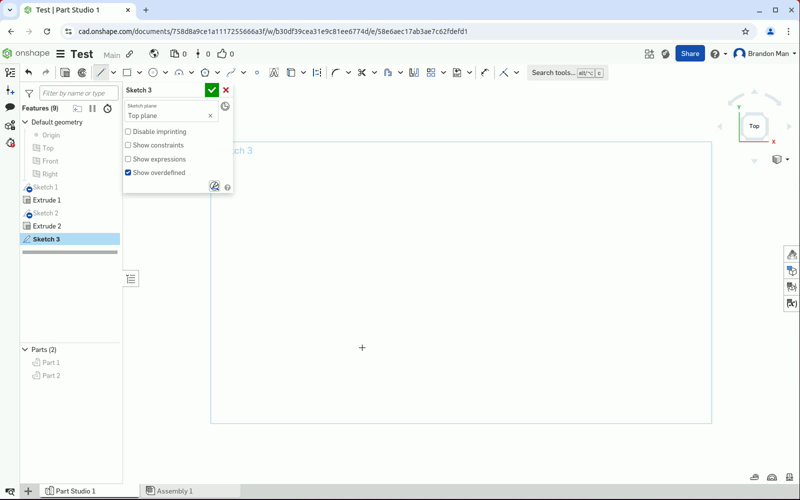
click(362, 347)
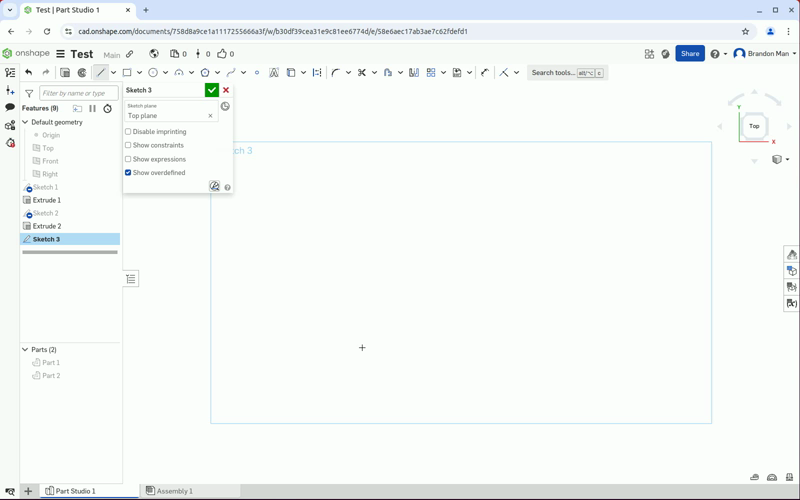
key_up(shift)
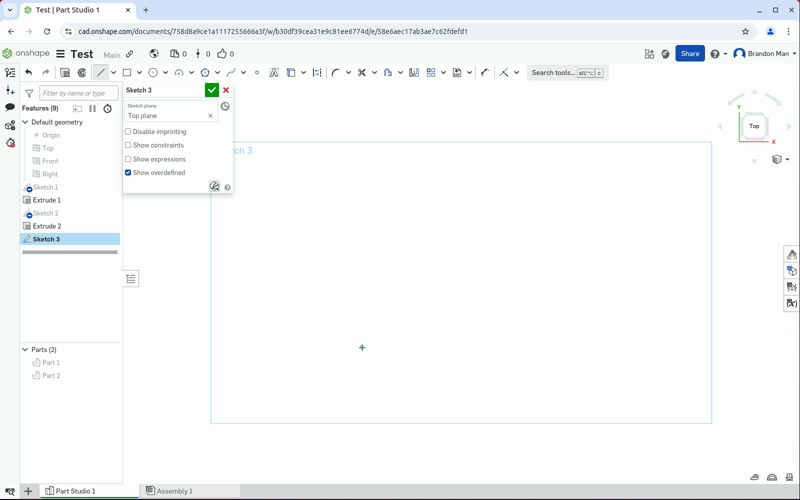
key_down(shift)
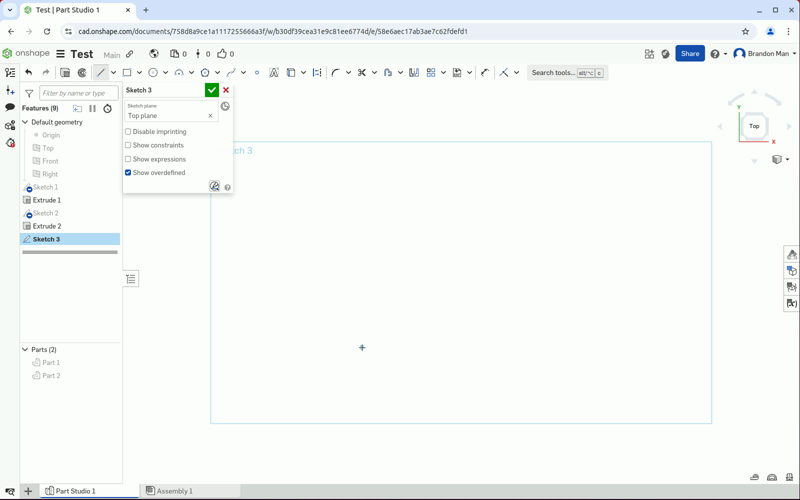
mouse_move(510, 347)
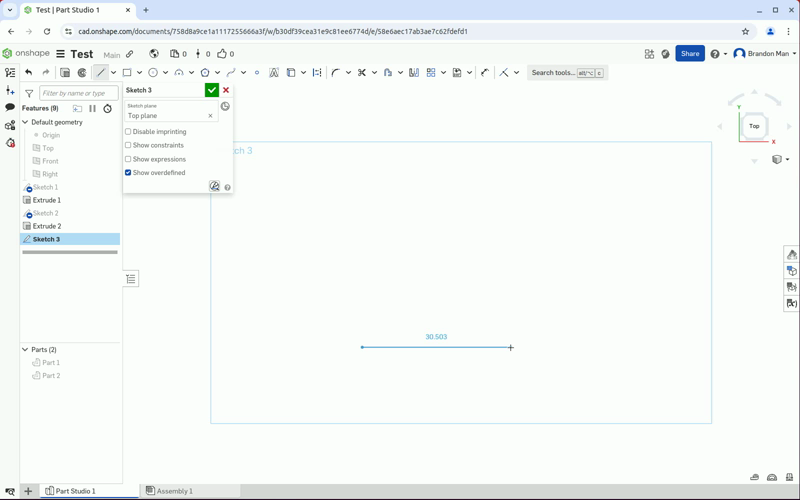
click(510, 347)
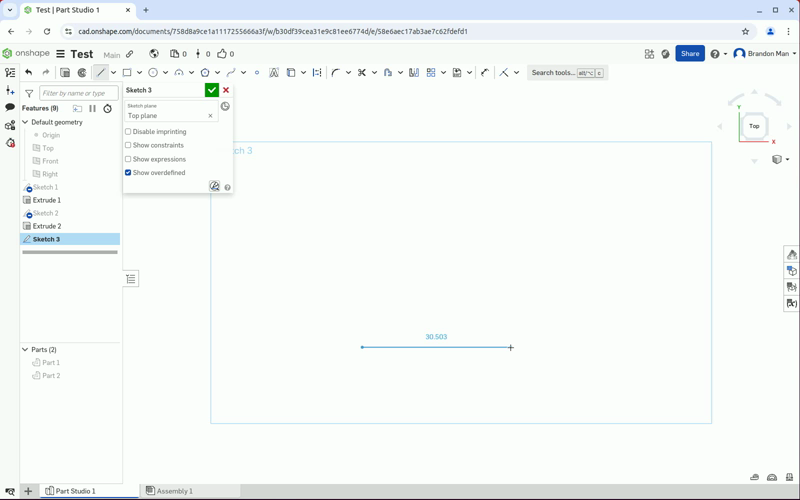
key_up(shift)
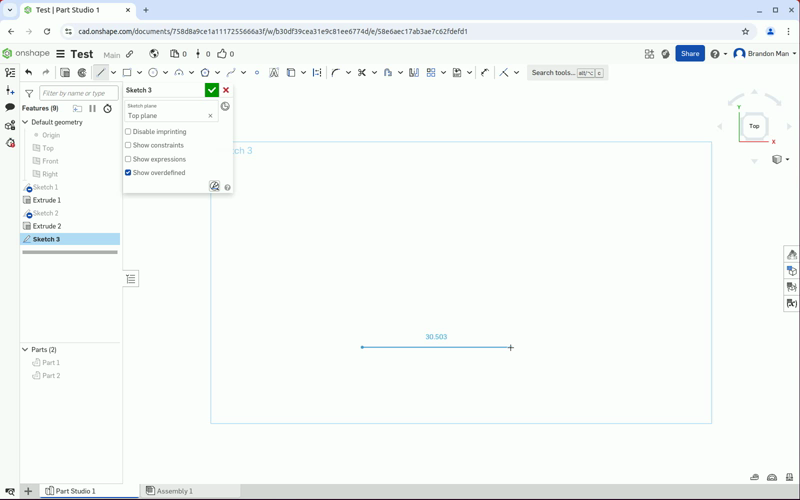
key_down(shift)
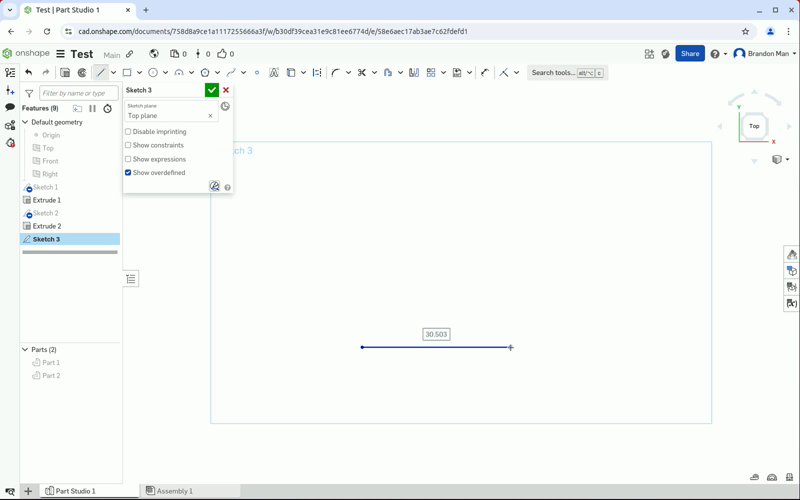
mouse_move(540, 347)
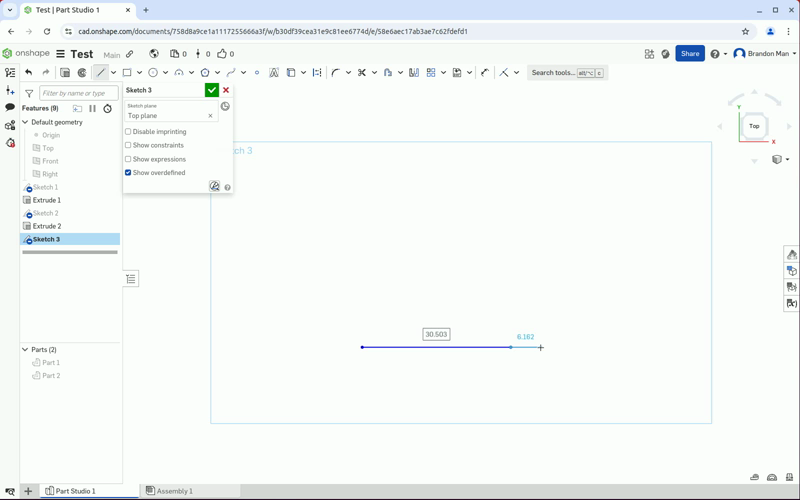
mouse_move(510, 315)
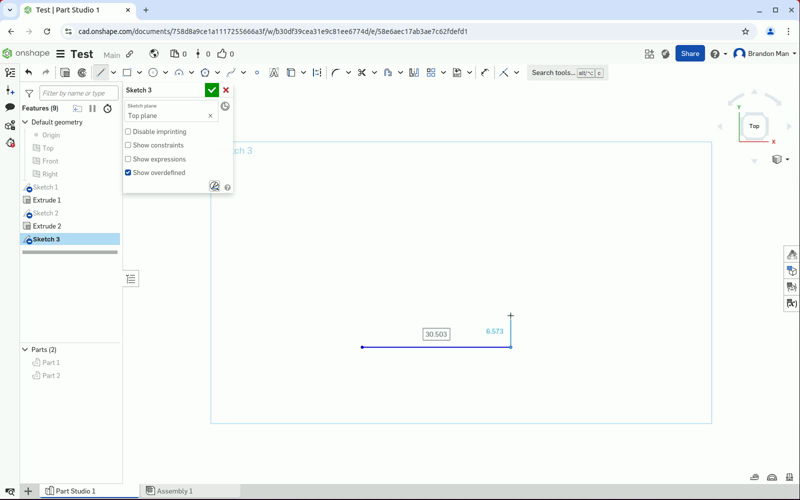
click(510, 315)
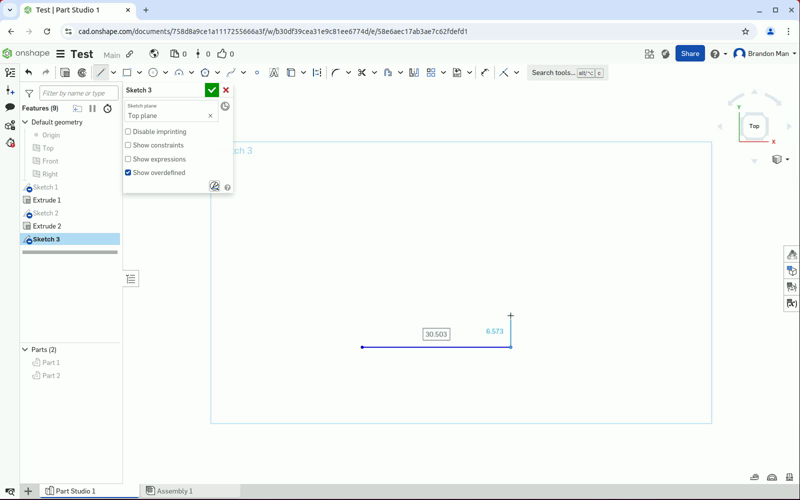
key_up(shift)
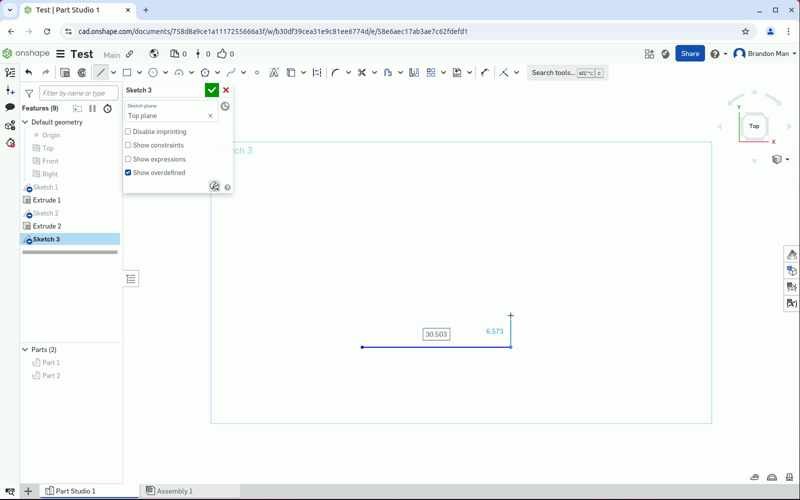
key_down(shift)
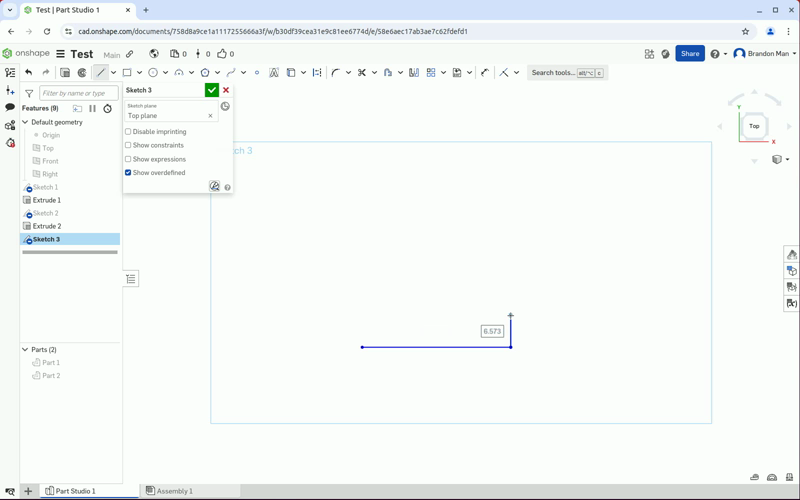
mouse_move(540, 315)
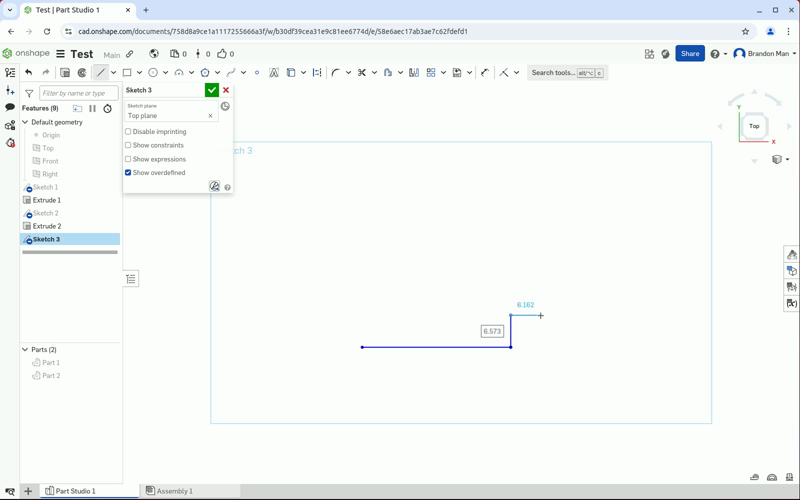
mouse_move(566, 315)
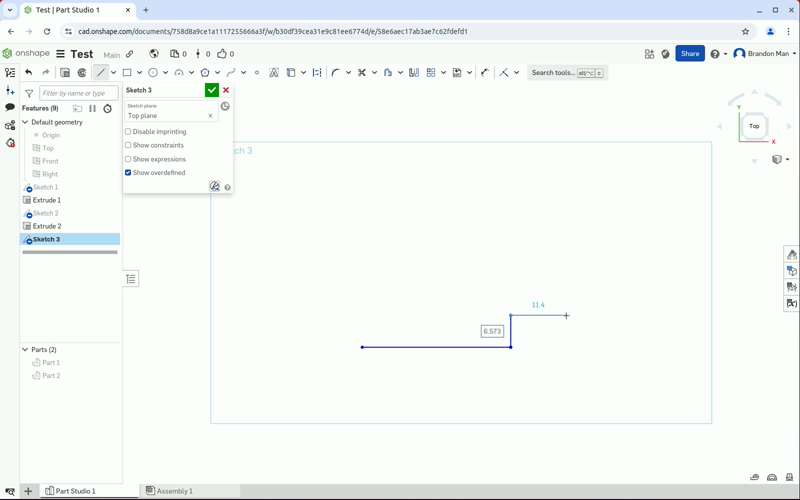
click(566, 315)
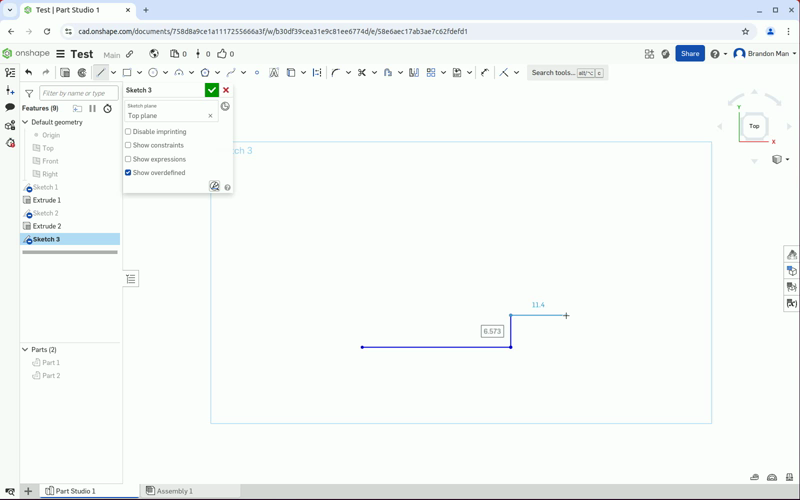
key_up(shift)
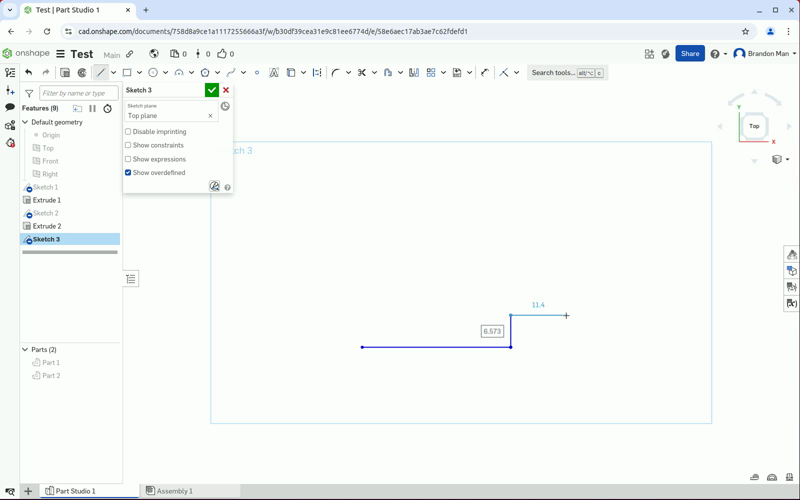
key_down(shift)
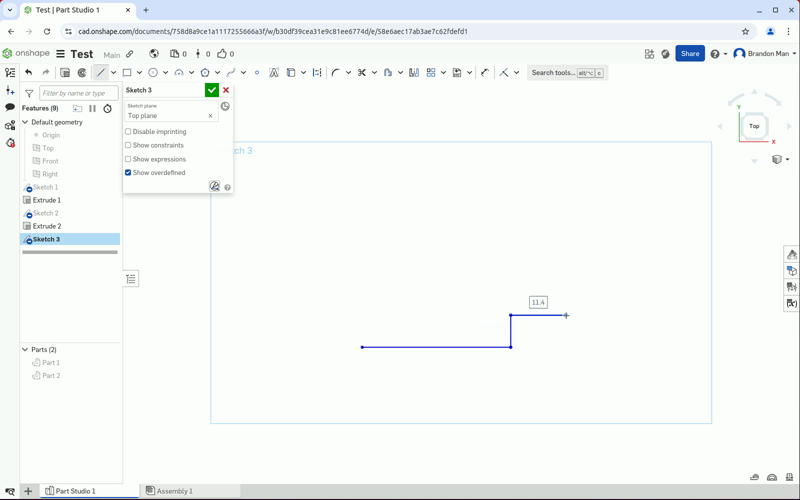
mouse_move(566, 225)
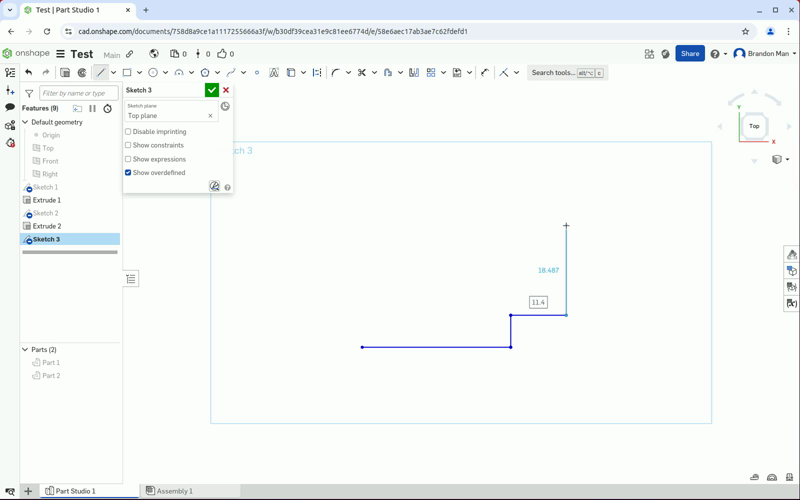
click(566, 225)
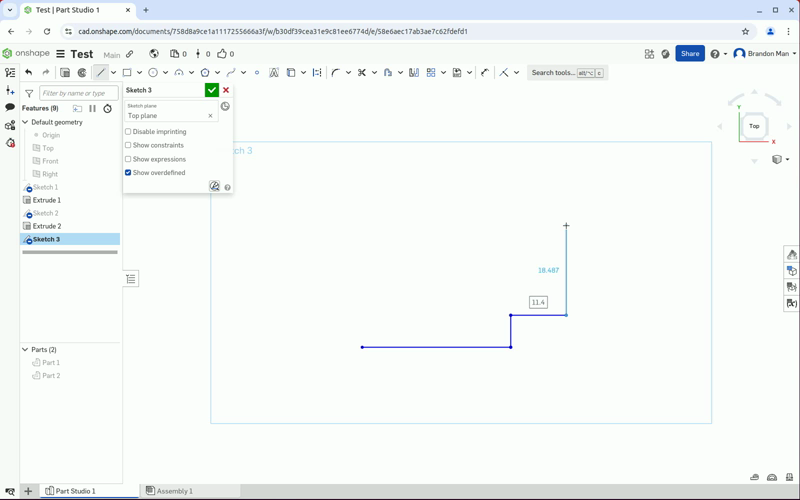
key_up(shift)
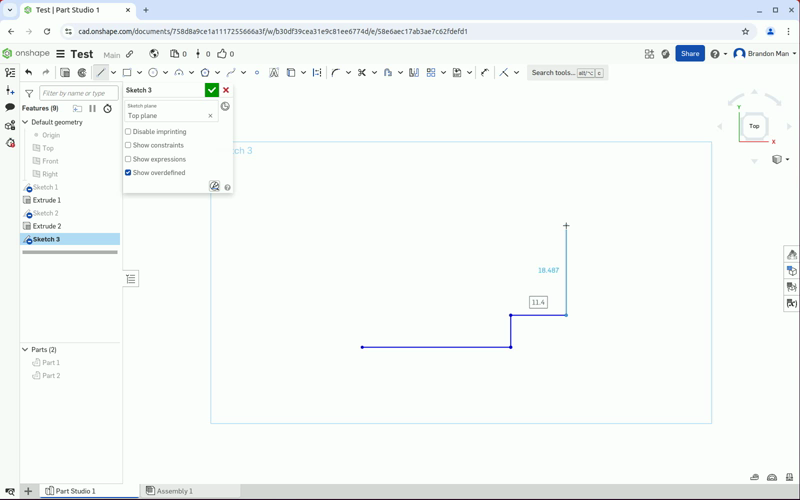
key_down(shift)
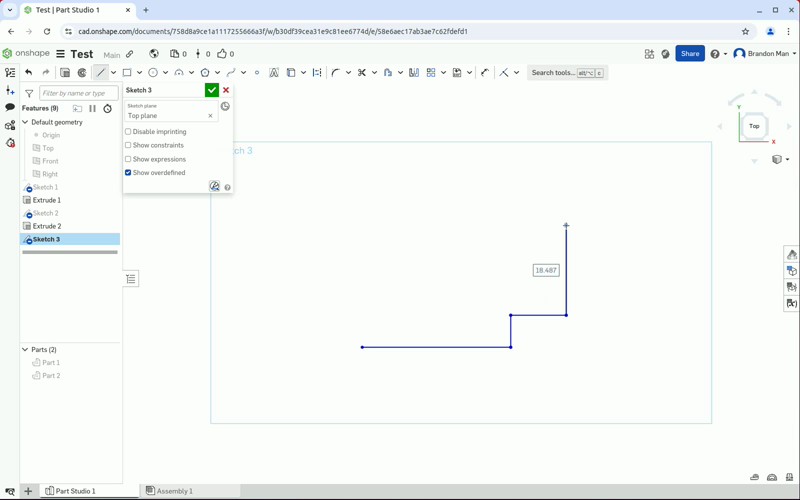
mouse_move(420, 225)
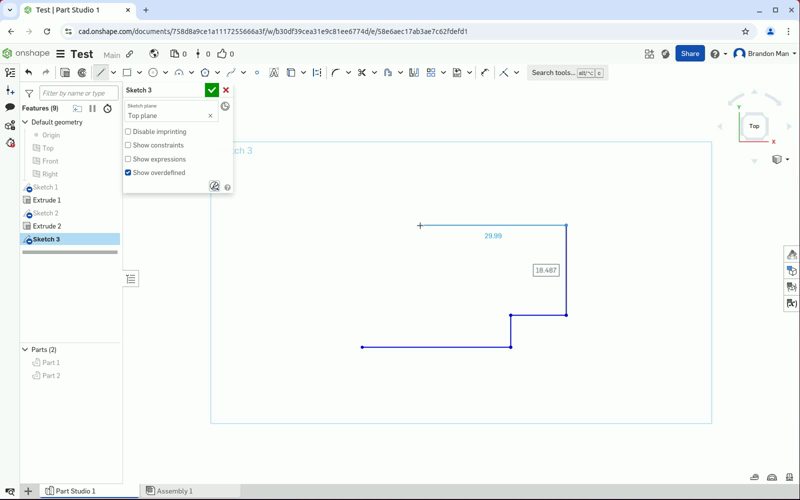
click(420, 225)
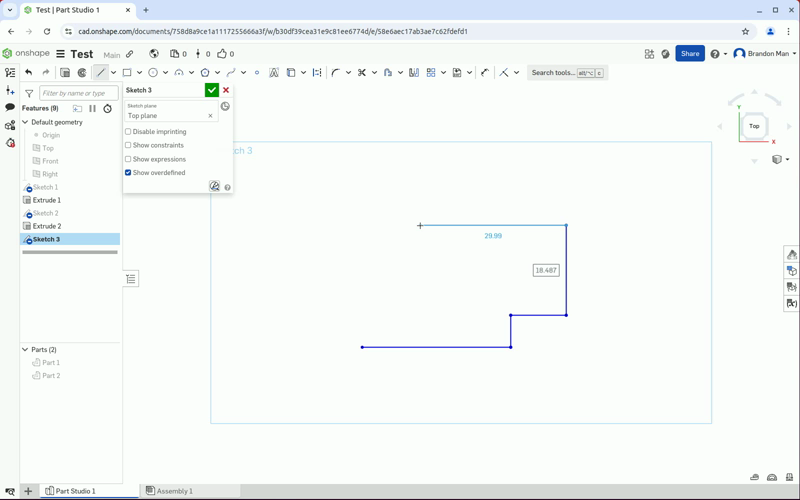
key_up(shift)
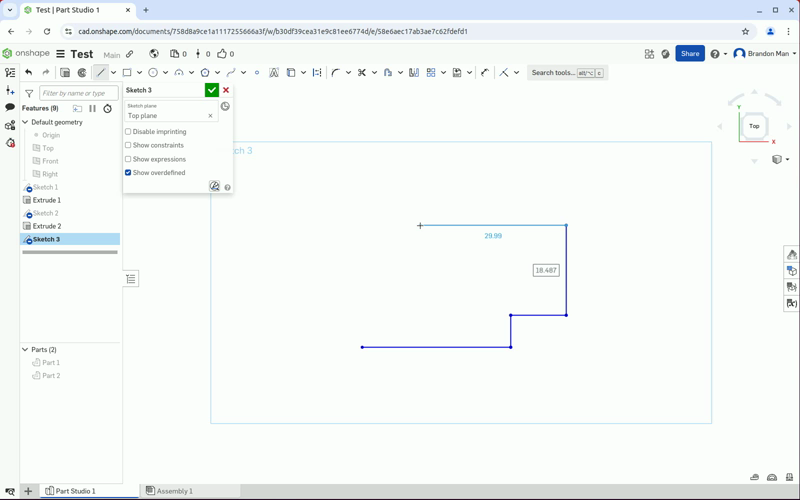
key_down(shift)
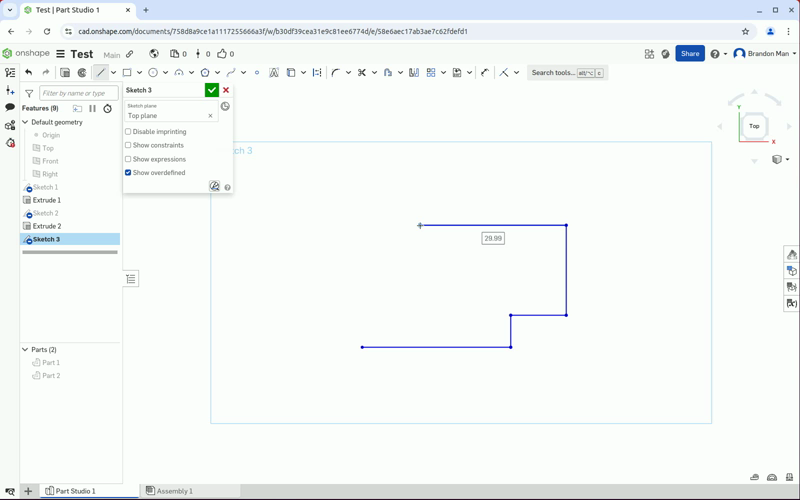
mouse_move(450, 225)
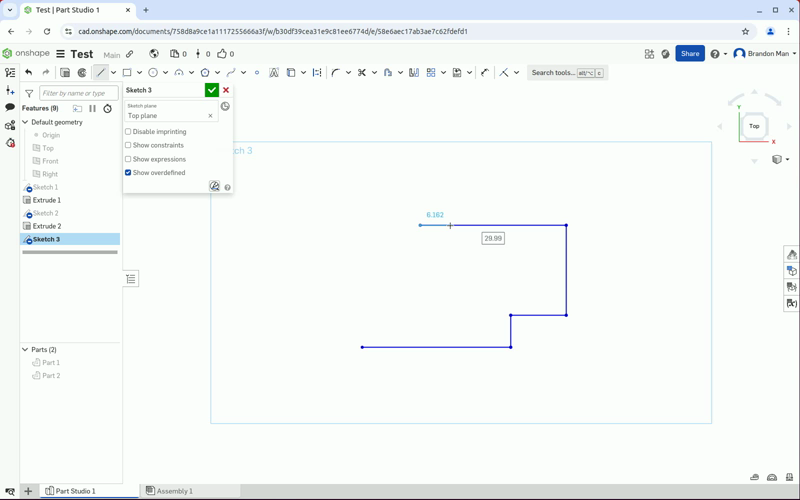
mouse_move(420, 255)
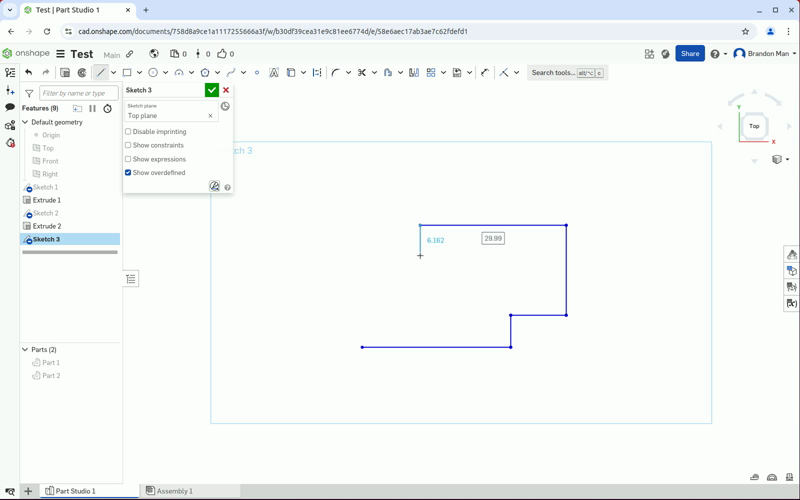
click(420, 255)
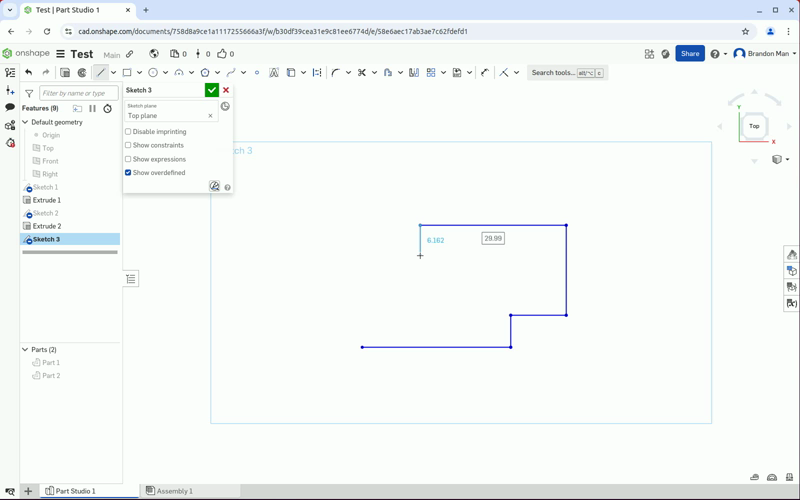
key_up(shift)
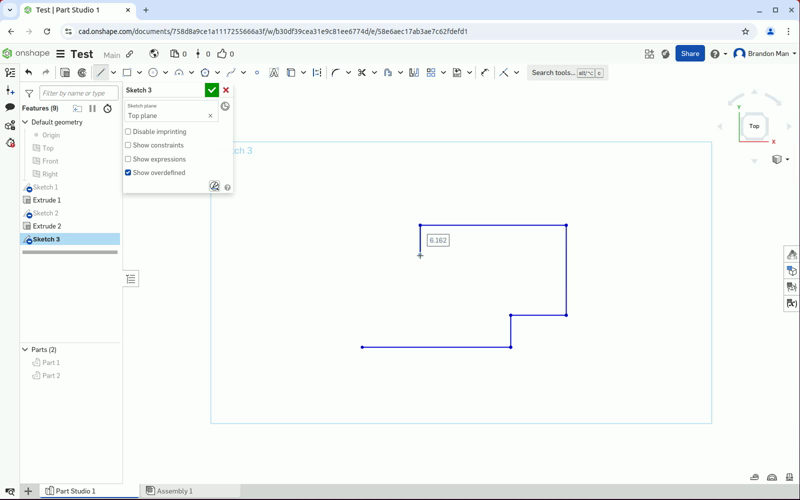
key_down(shift)
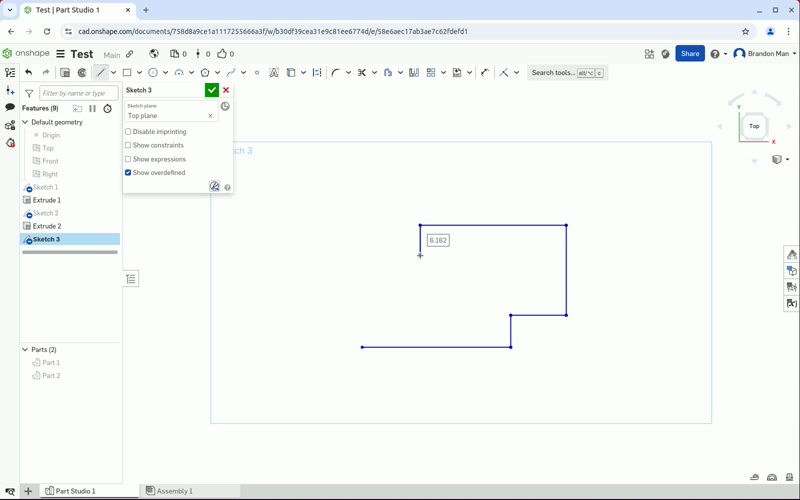
mouse_move(450, 255)
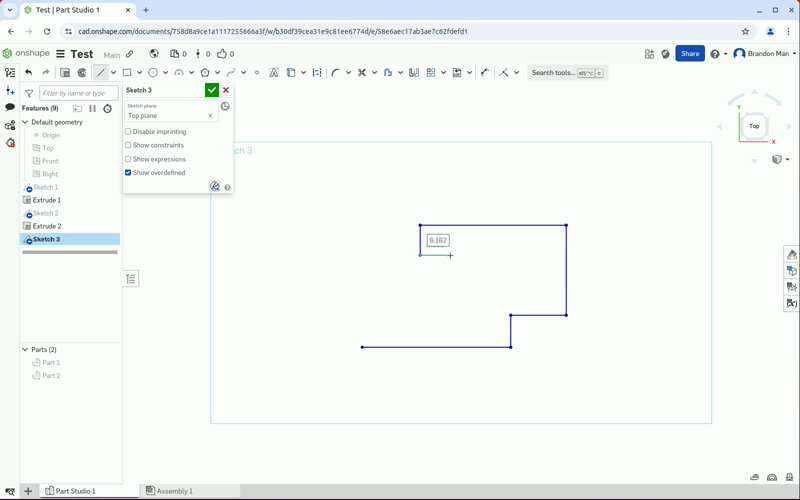
mouse_move(362, 255)
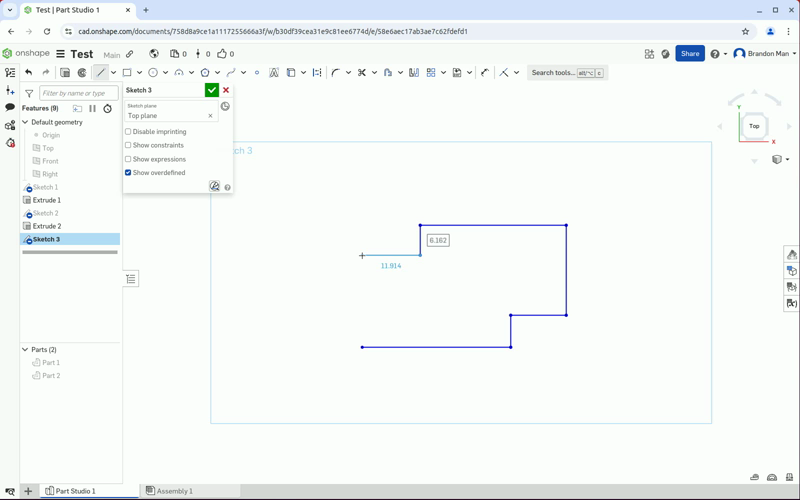
click(362, 255)
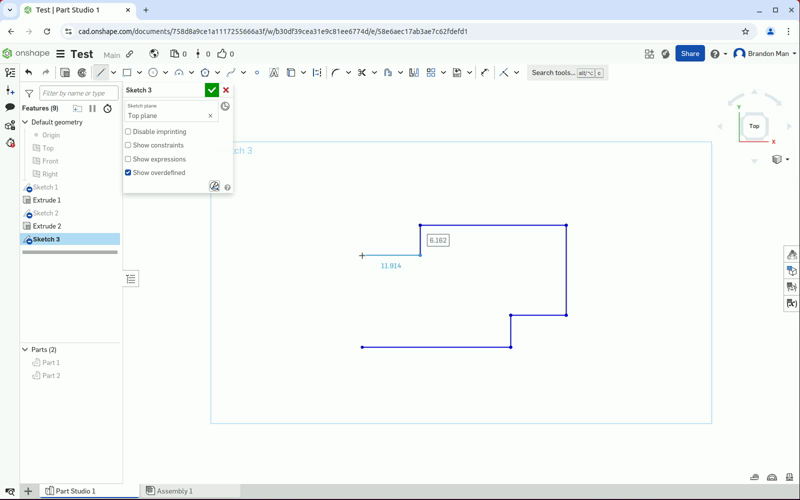
key_up(shift)
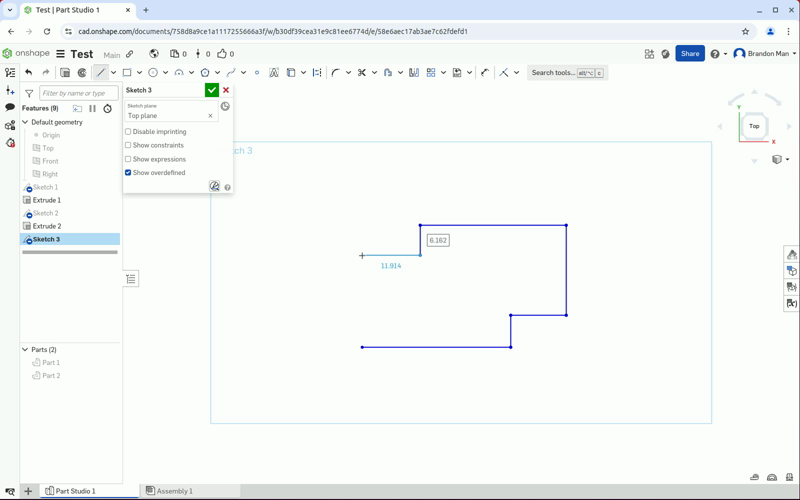
key_down(shift)
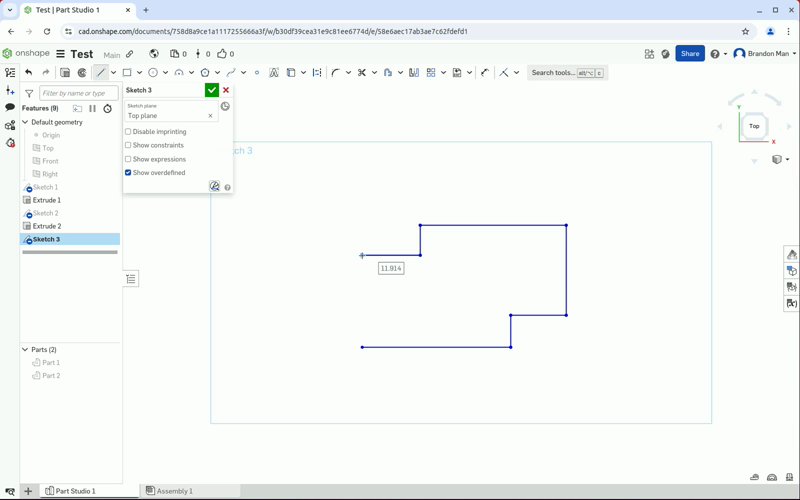
mouse_move(362, 347)
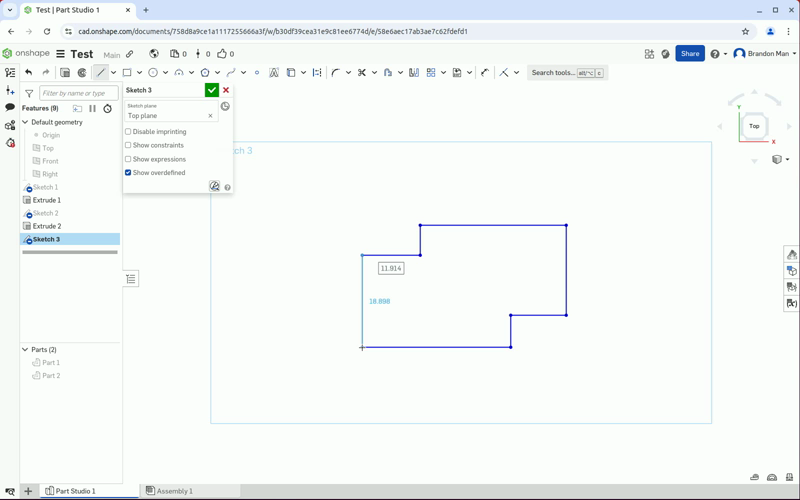
key_up(shift)
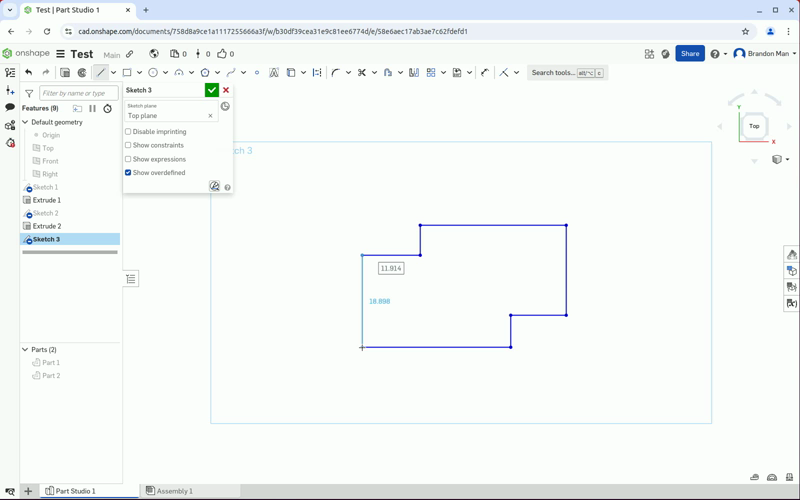
click(362, 347)
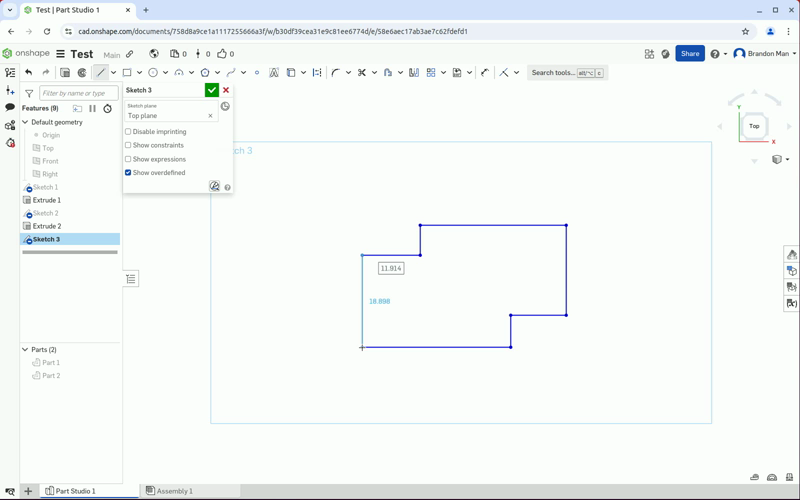
key(esc)
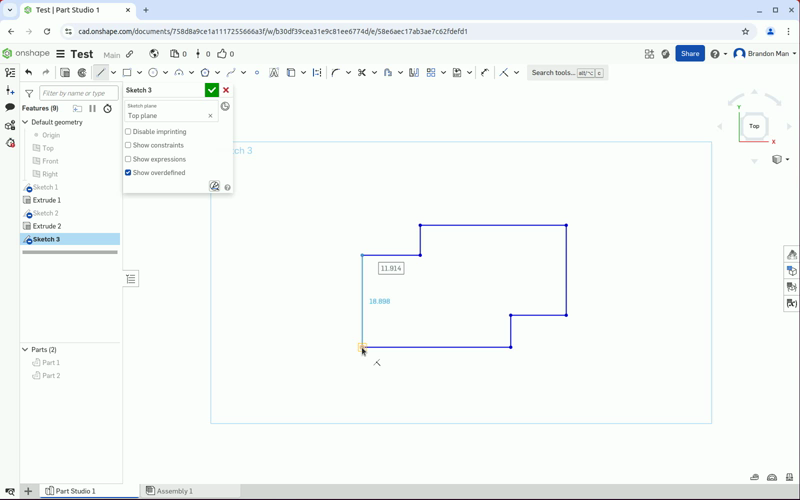
key(l)
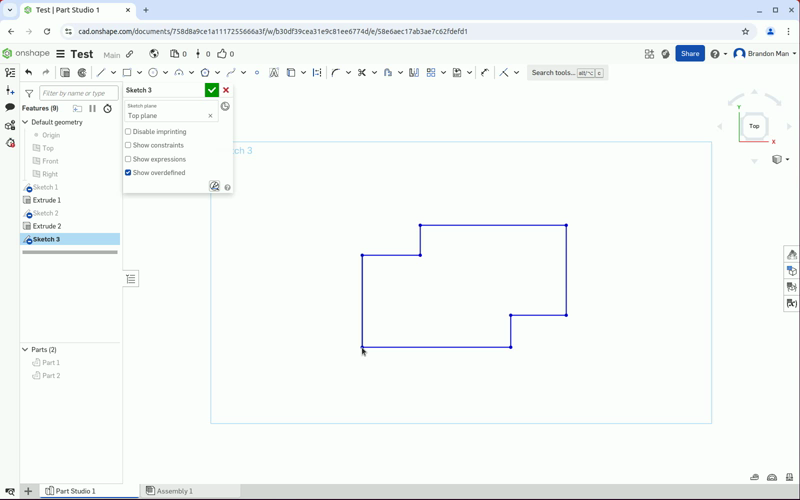
key_down(shift)
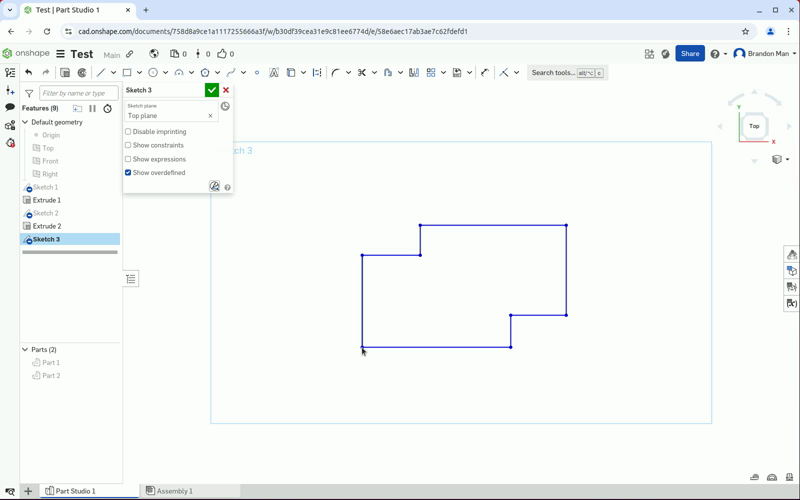
mouse_move(435, 302)
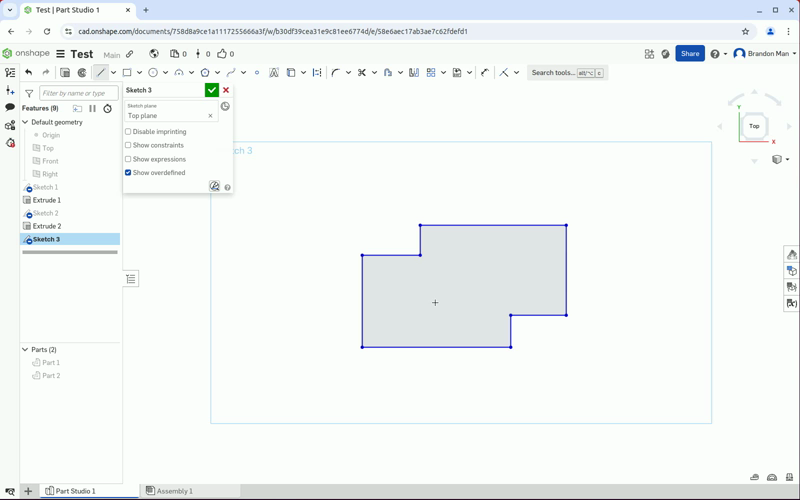
click(435, 302)
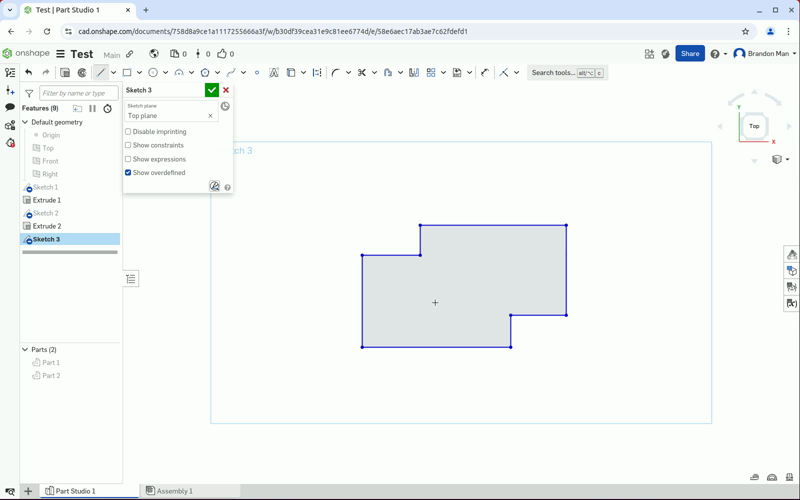
key_up(shift)
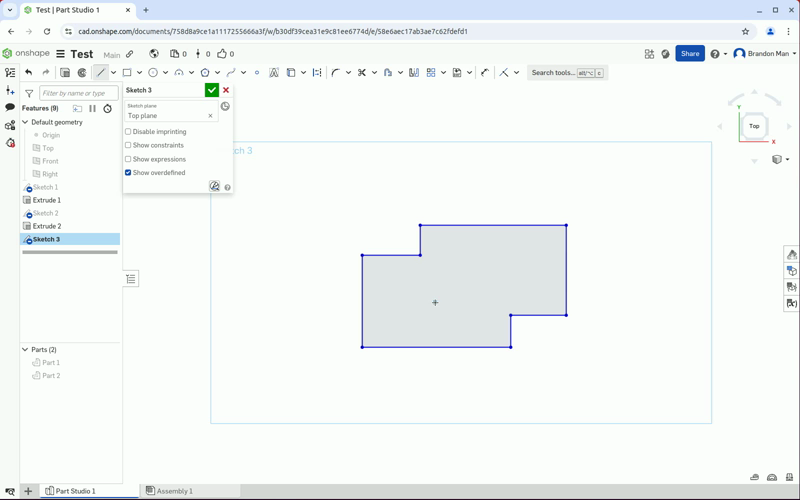
key_down(shift)
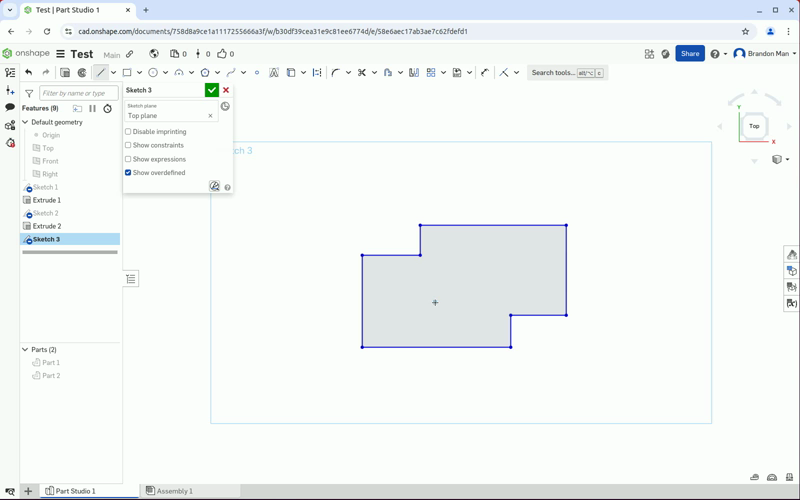
mouse_move(465, 302)
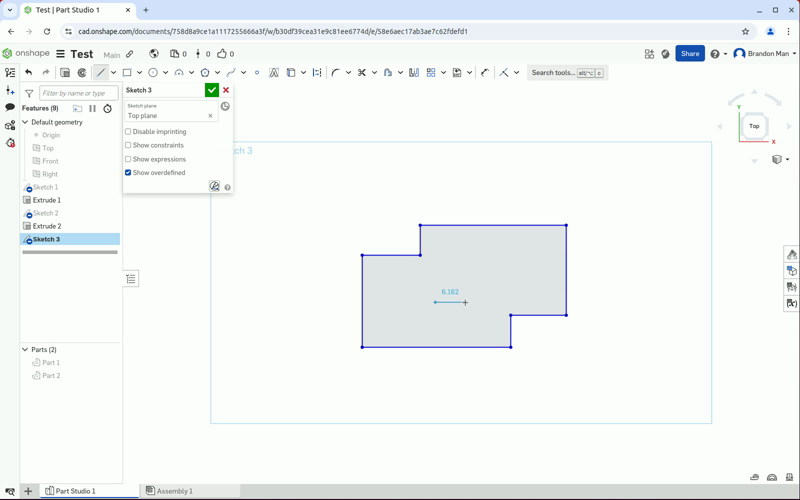
mouse_move(484, 302)
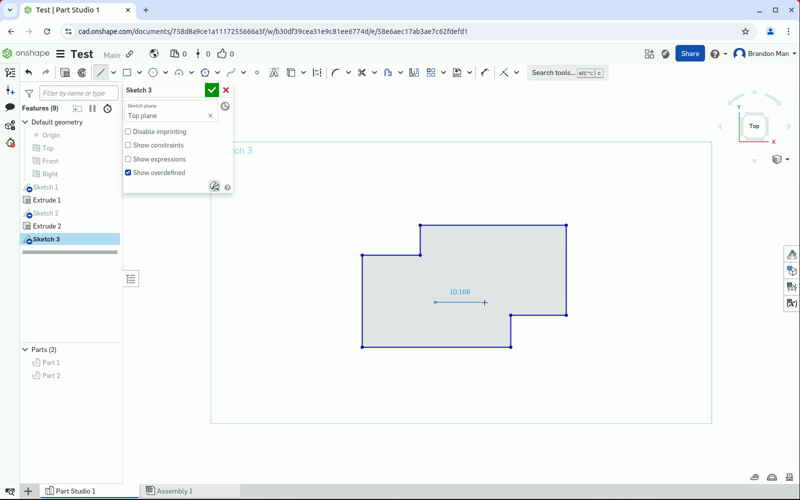
click(484, 302)
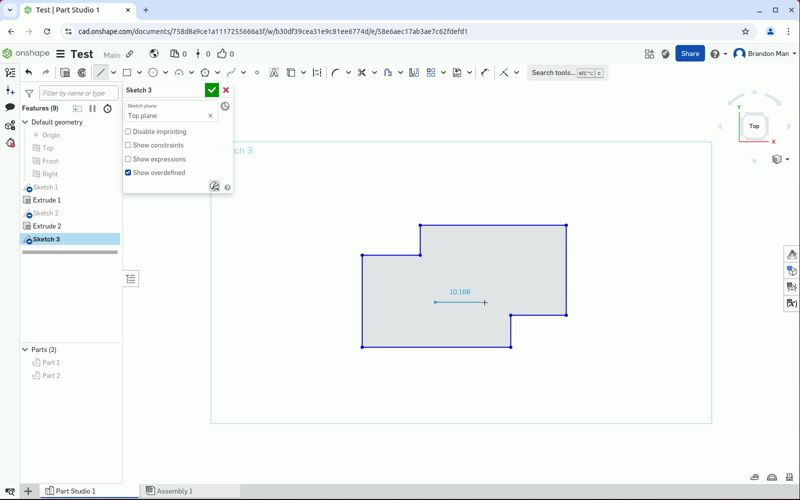
key_up(shift)
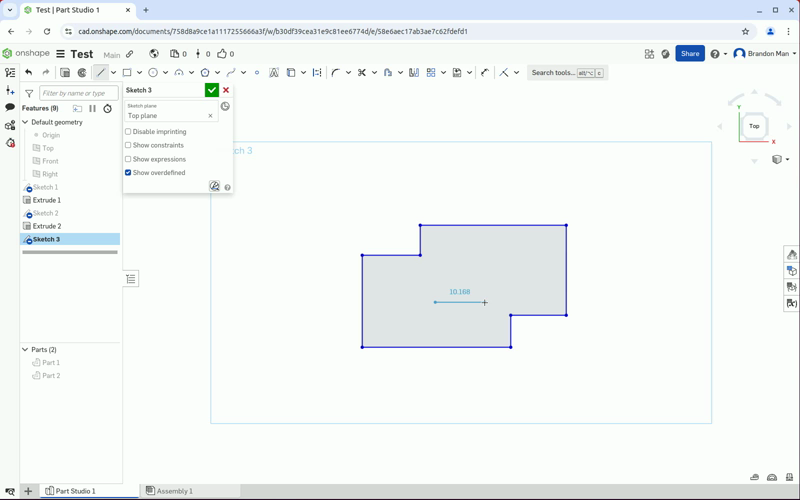
key_down(shift)
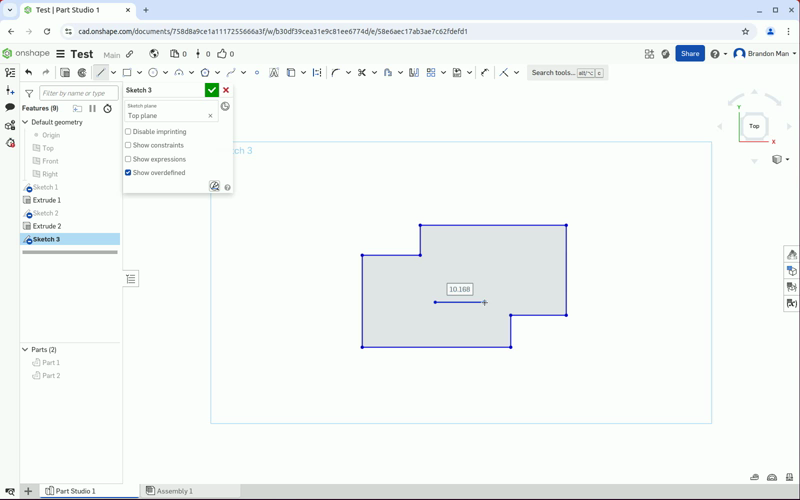
mouse_move(514, 302)
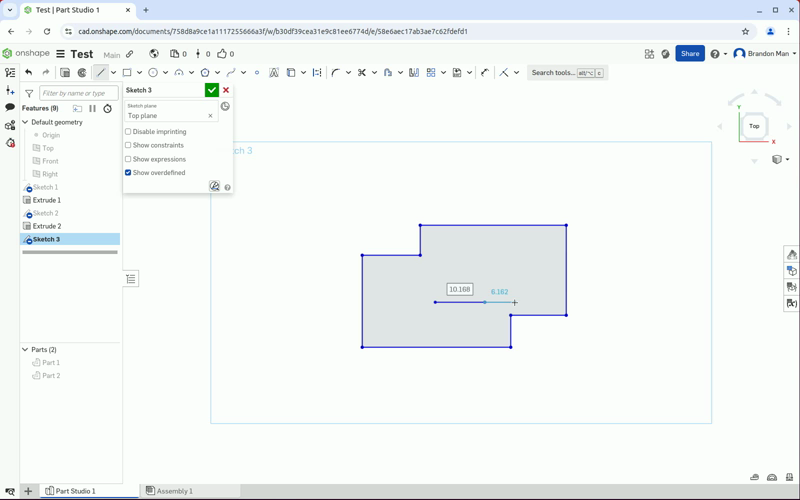
mouse_move(484, 265)
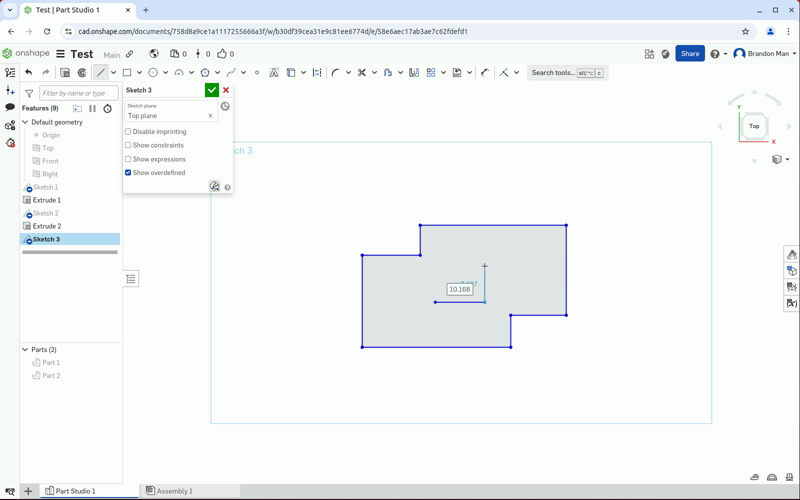
click(484, 265)
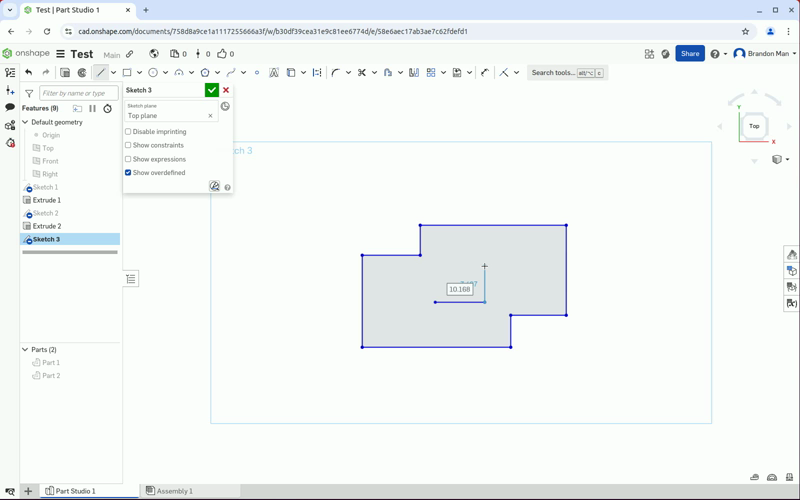
key_up(shift)
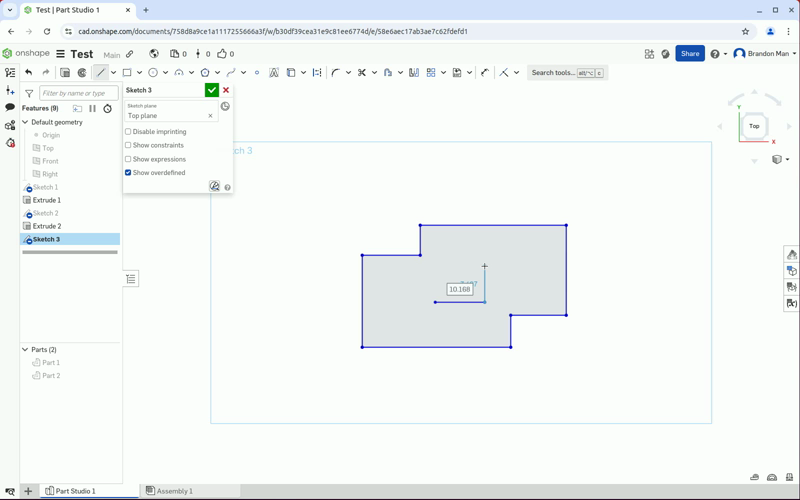
key_down(shift)
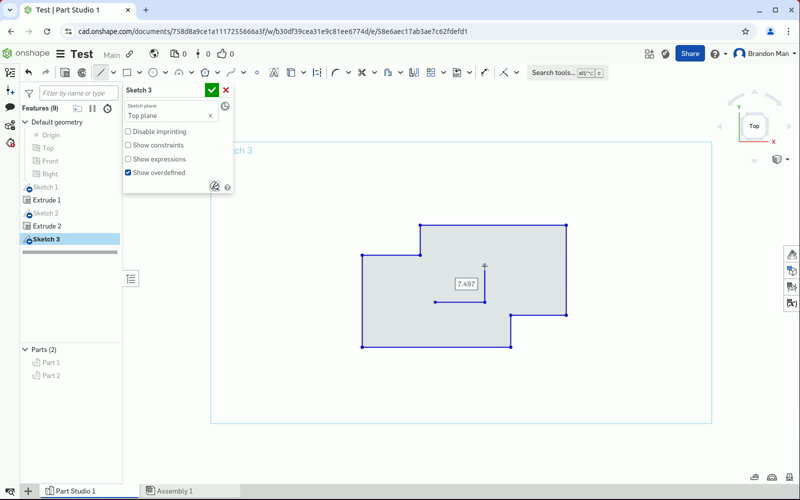
mouse_move(514, 265)
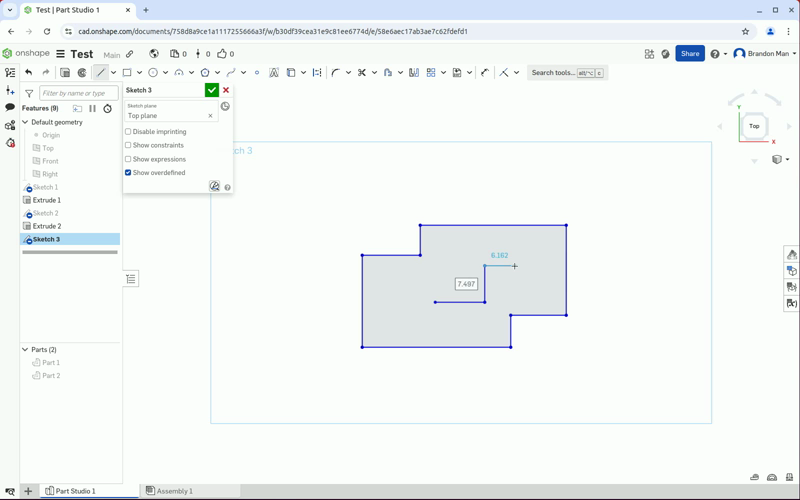
mouse_move(435, 265)
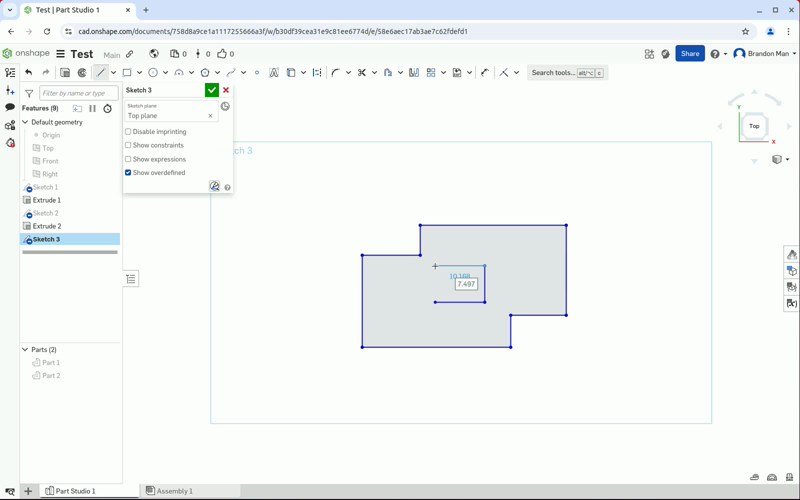
click(435, 265)
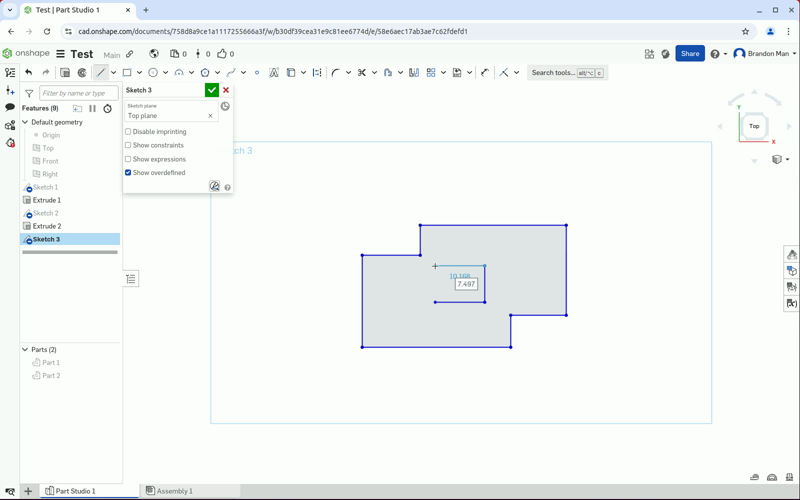
key_up(shift)
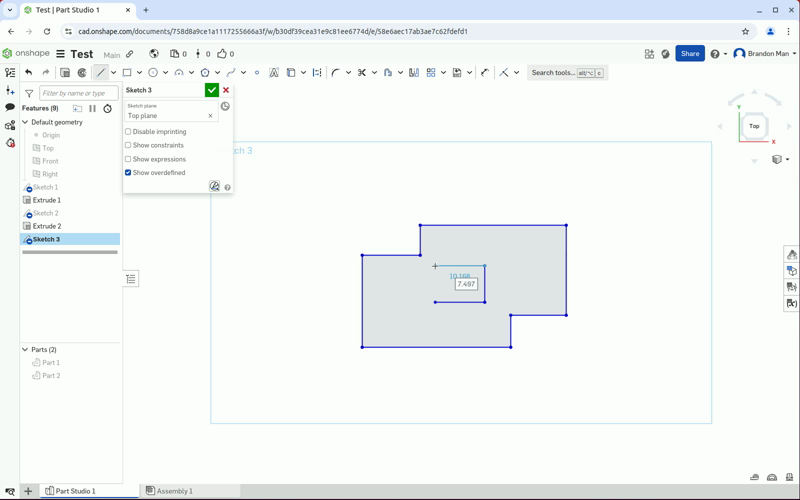
mouse_move(465, 265)
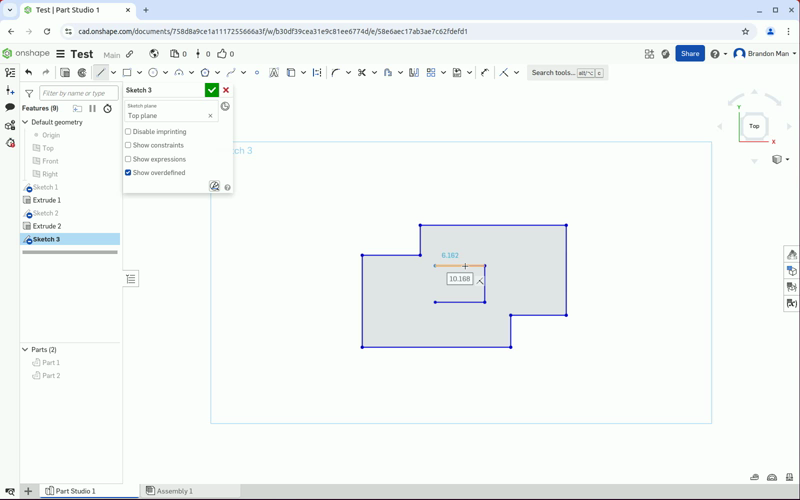
key_down(shift)
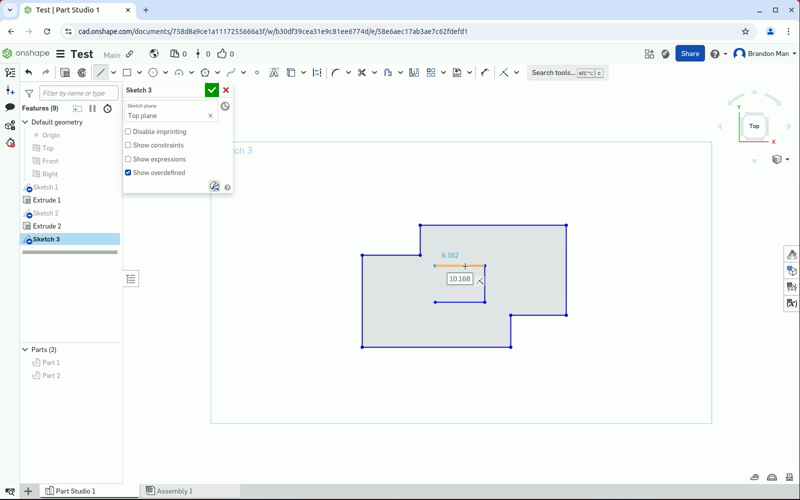
mouse_move(435, 302)
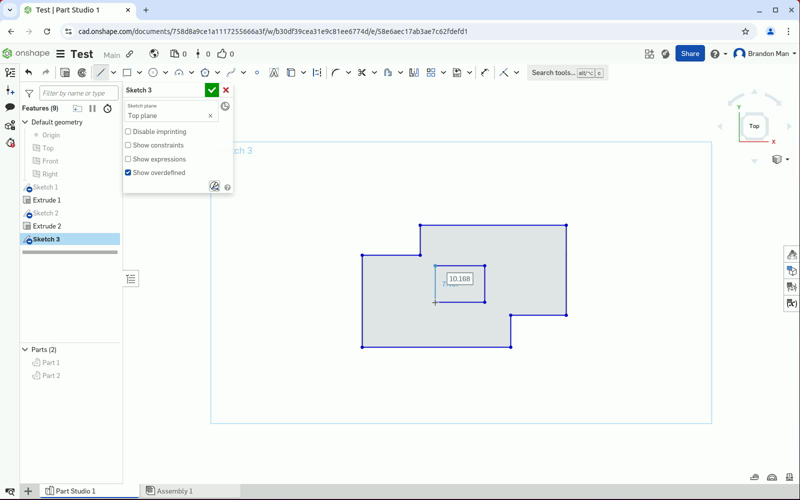
key_up(shift)
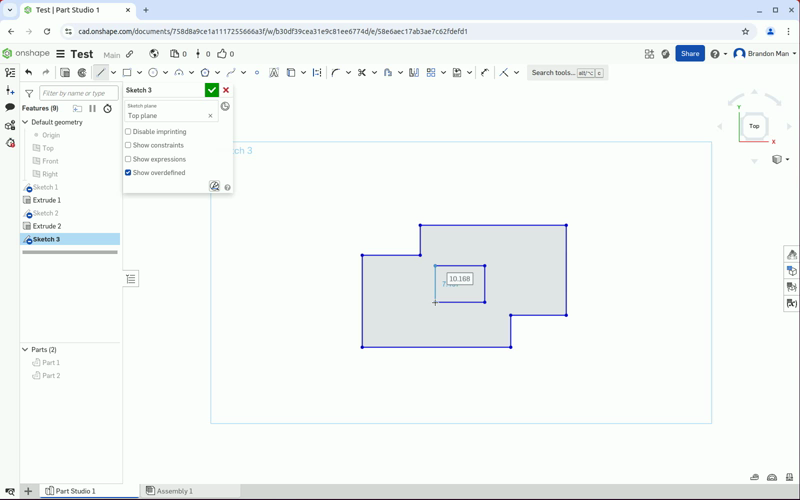
click(435, 302)
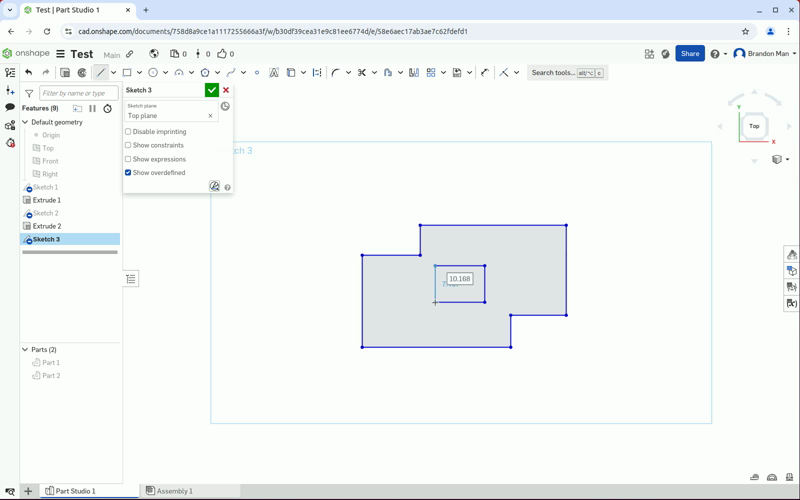
key(esc)
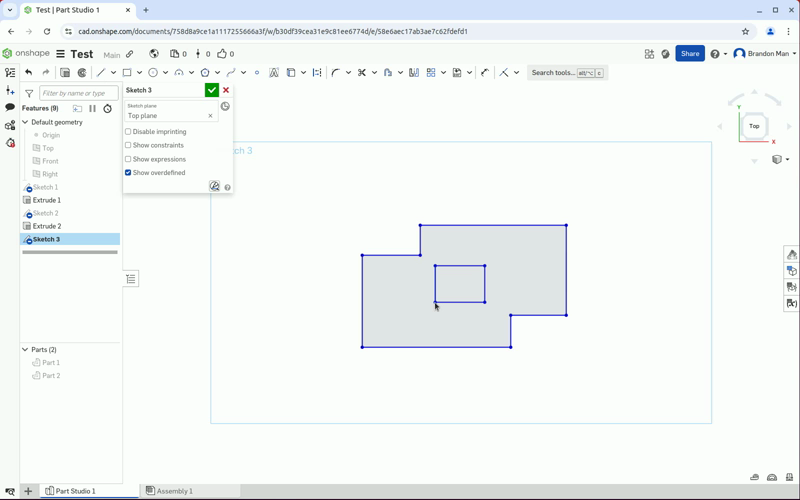
mouse_move(385, 320)
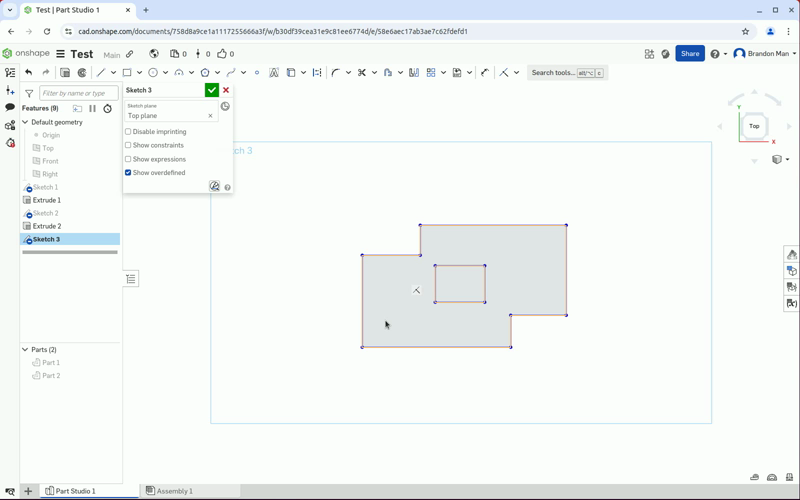
click(385, 320)
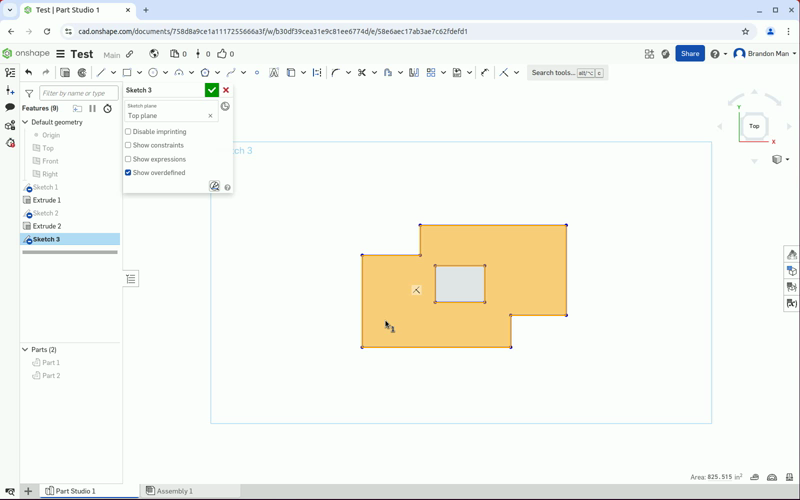
mouse_move(73, 352)
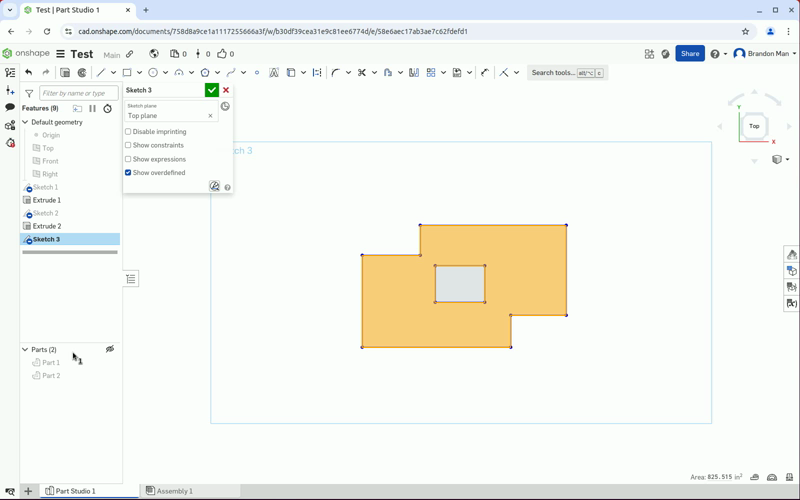
key(shift+y)
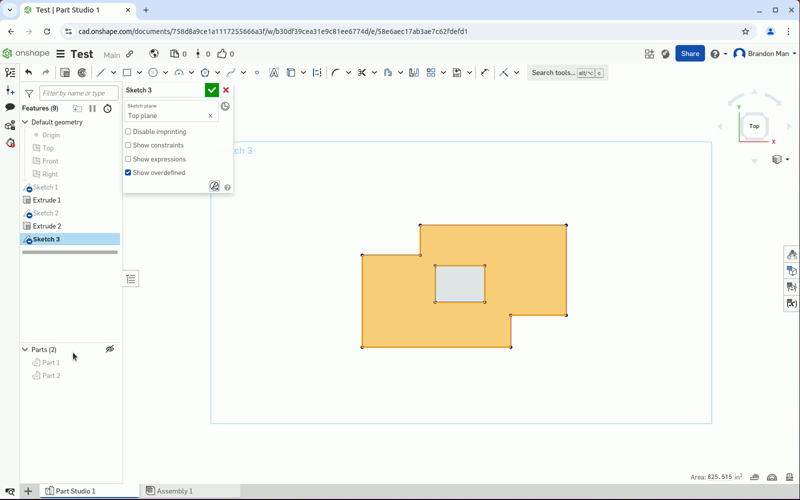
key(shift+e)
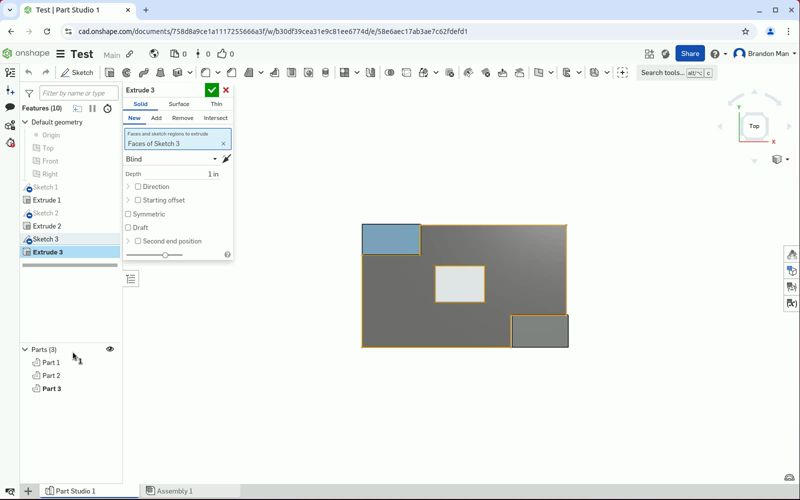
mouse_move(143, 106)
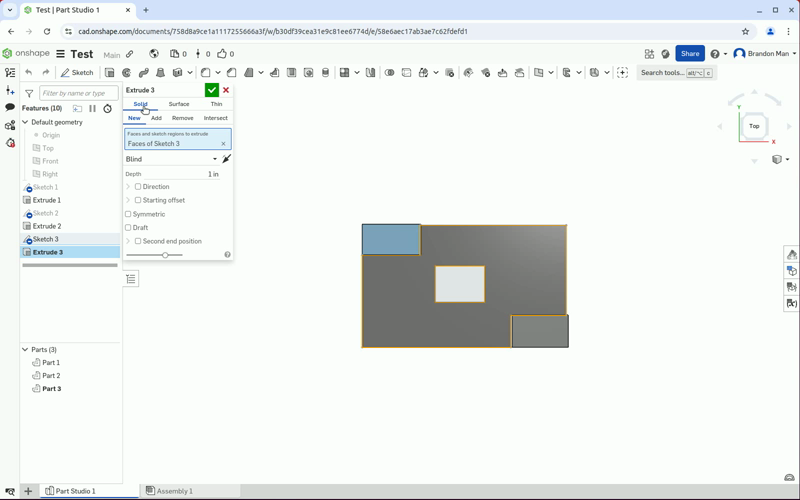
click(143, 106)
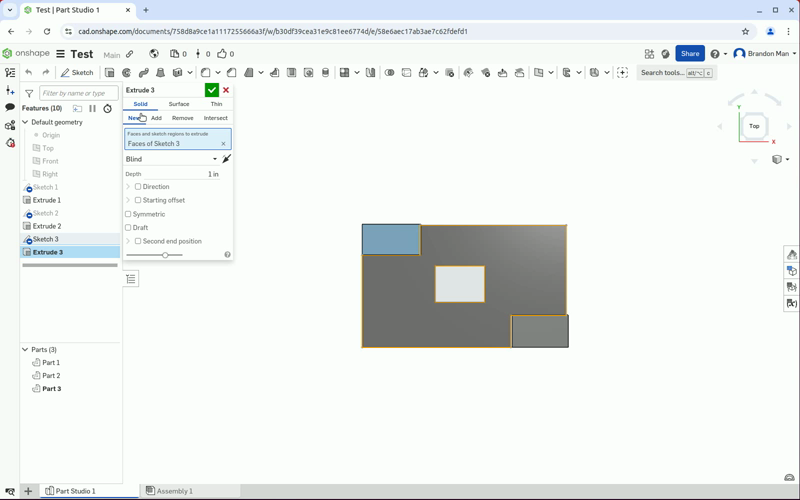
mouse_move(137, 120)
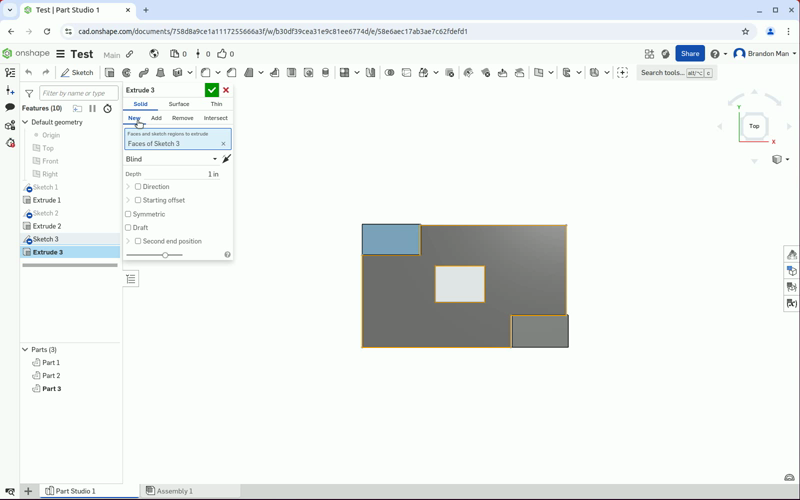
click(137, 120)
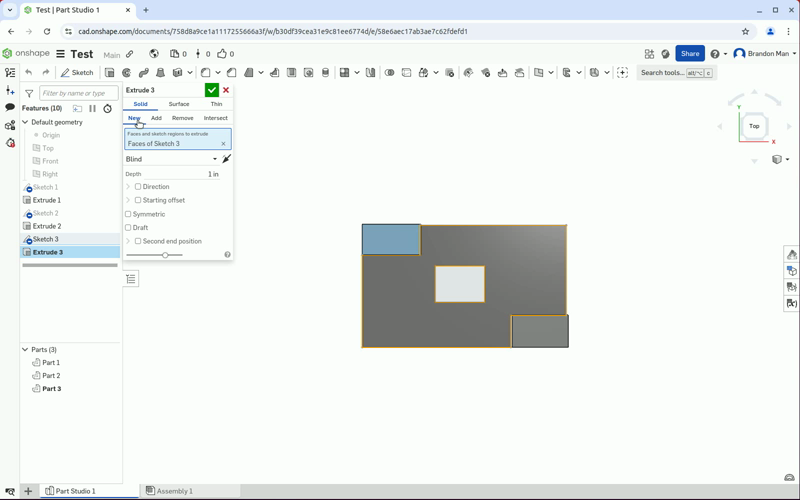
key(tab, 4)
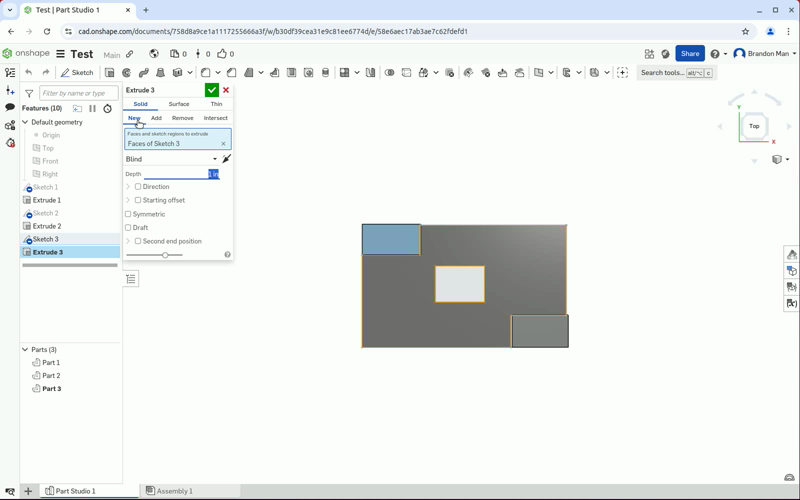
text(23.108)
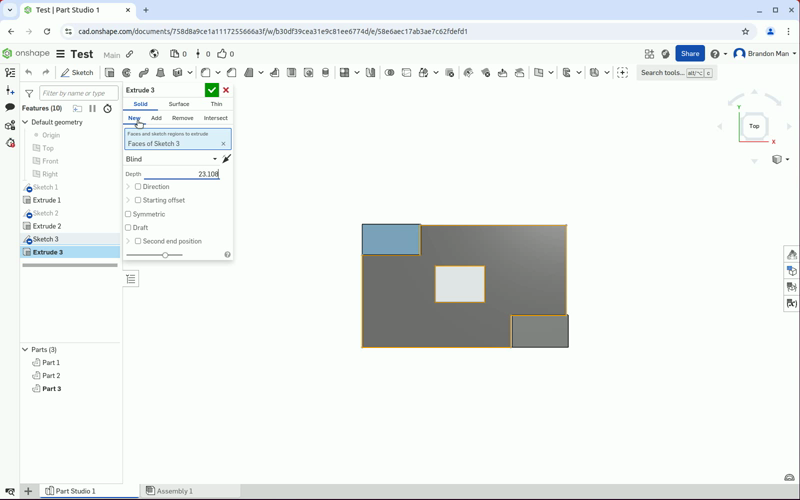
key(enter)
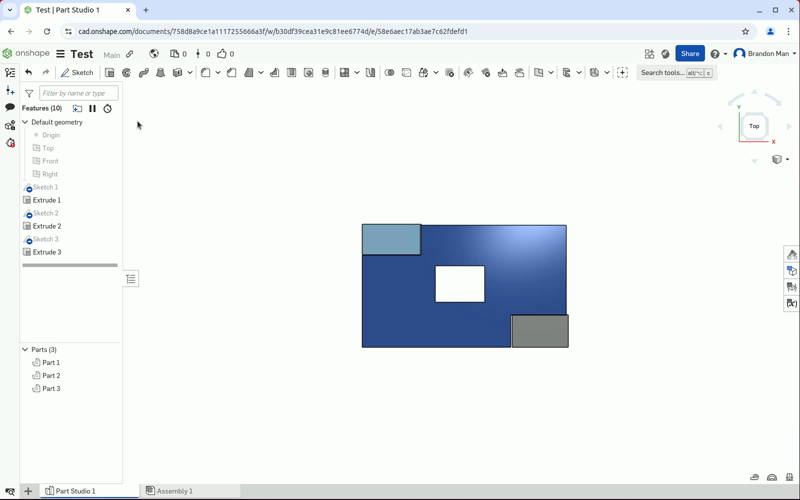
key(shift+h)
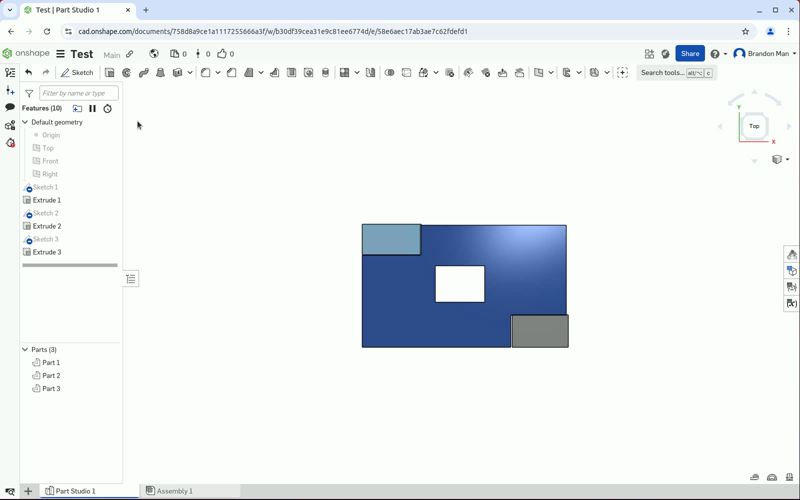
key(shift+h)
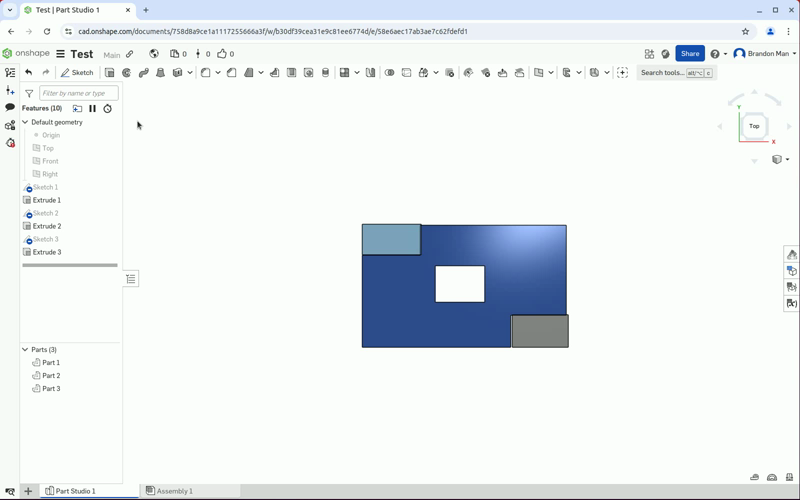
mouse_move(73, 189)
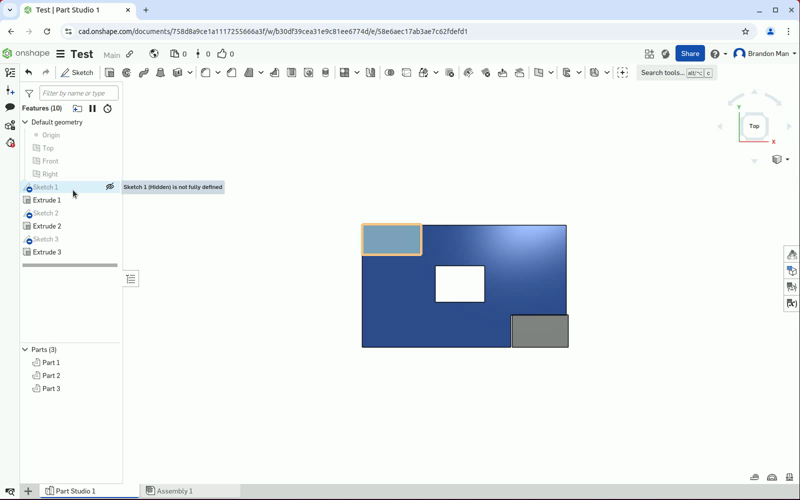
click(73, 189)
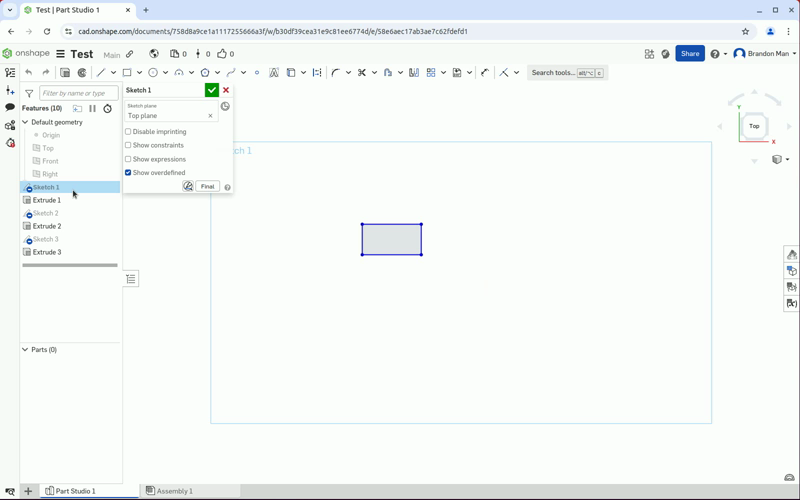
mouse_move(229, 92)
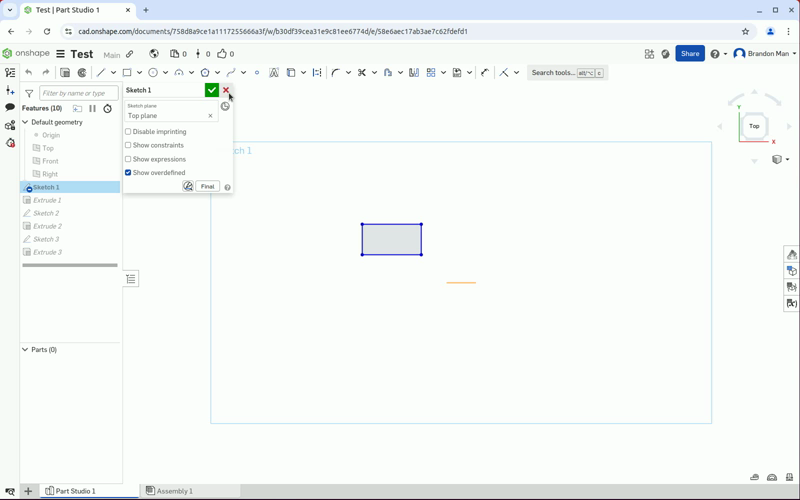
click(229, 92)
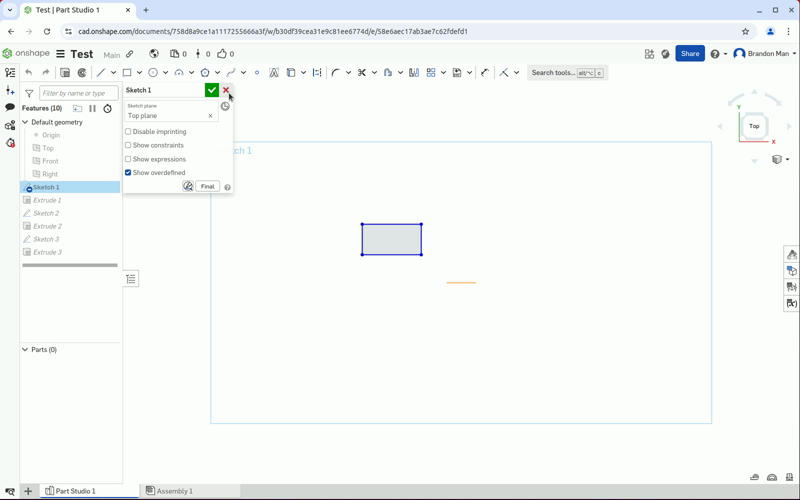
key(shift+s)
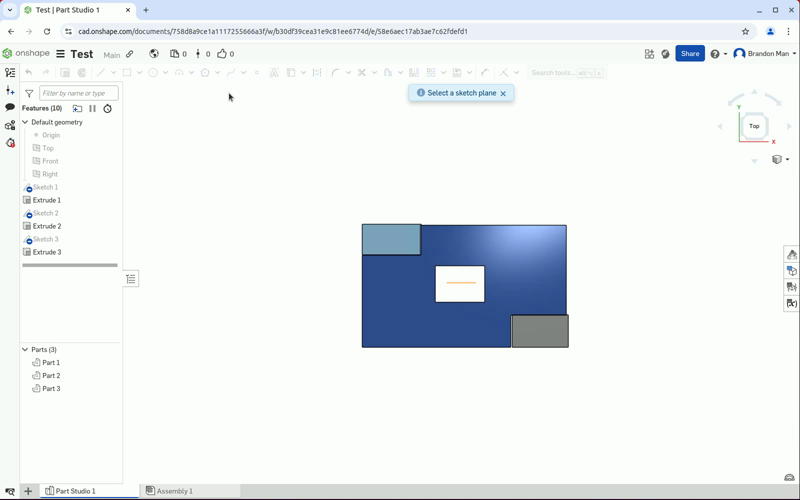
mouse_move(73, 150)
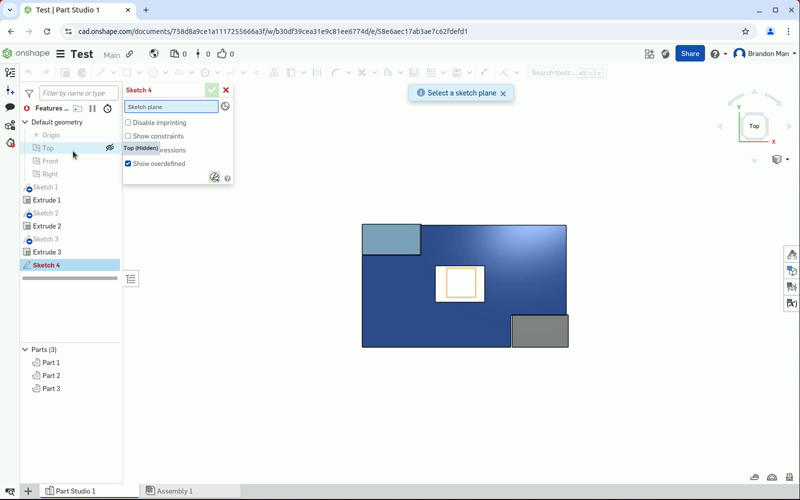
click(73, 150)
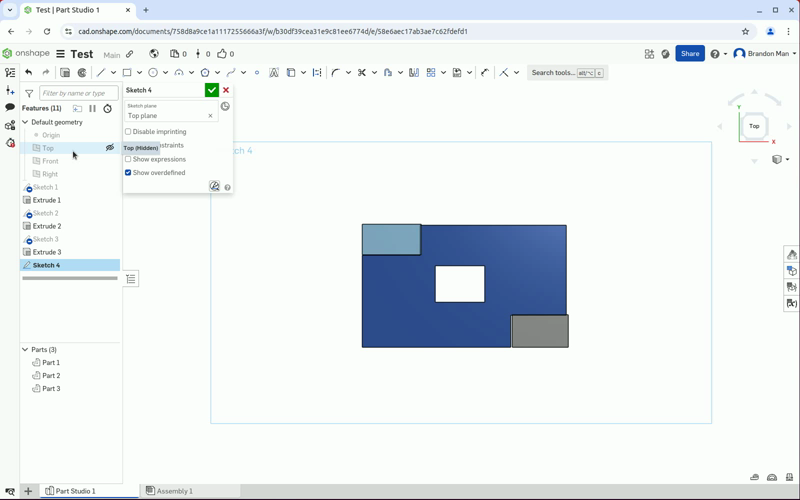
mouse_move(73, 352)
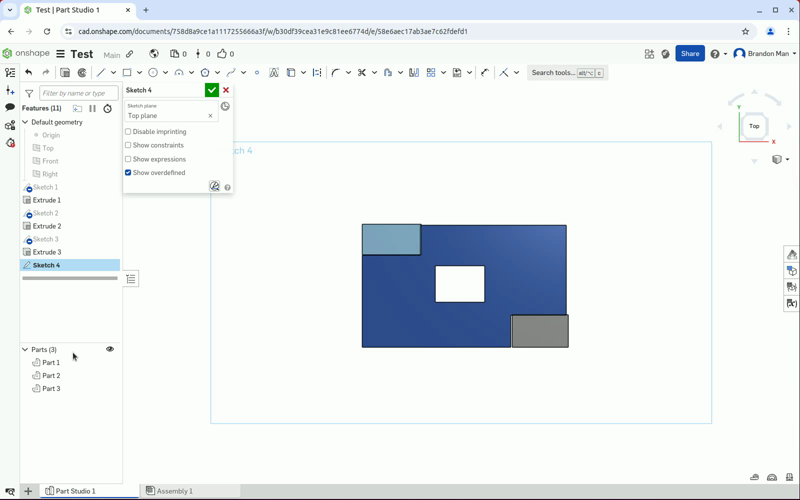
key(y)
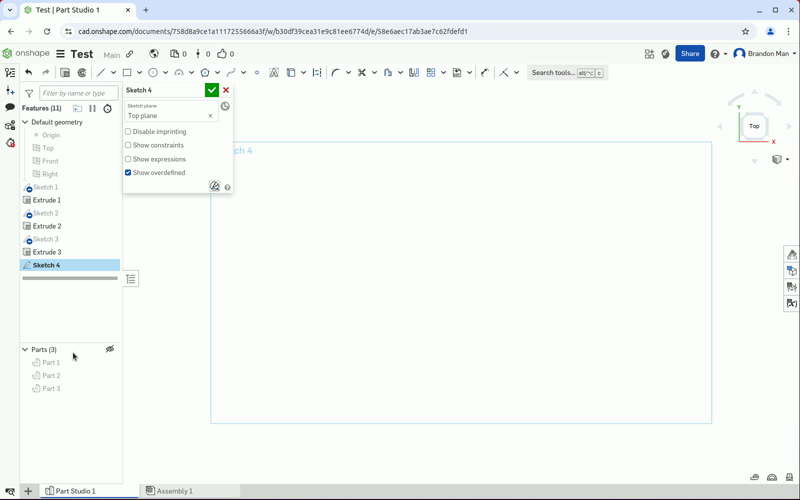
key(l)
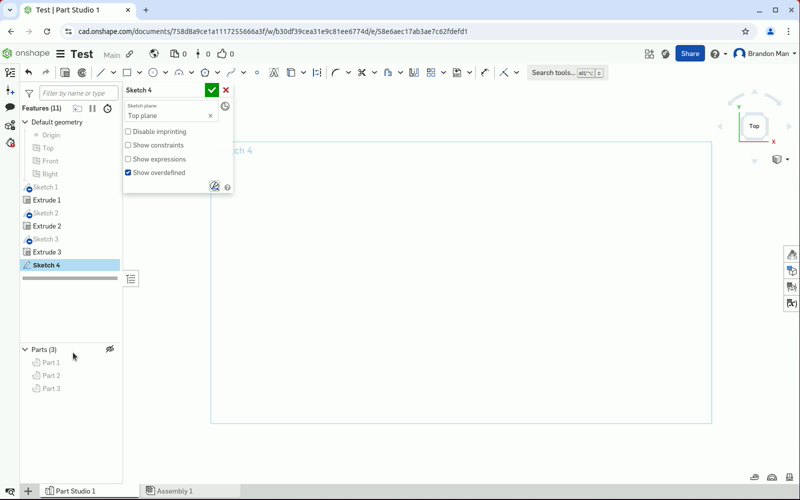
key_down(shift)
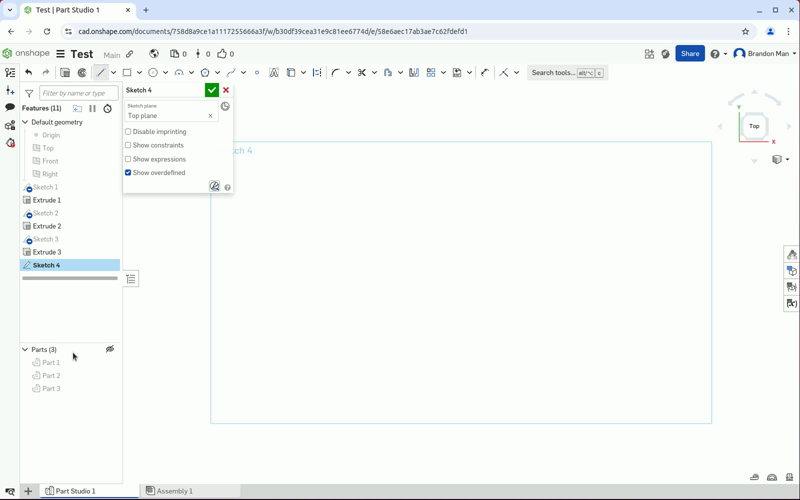
mouse_move(362, 347)
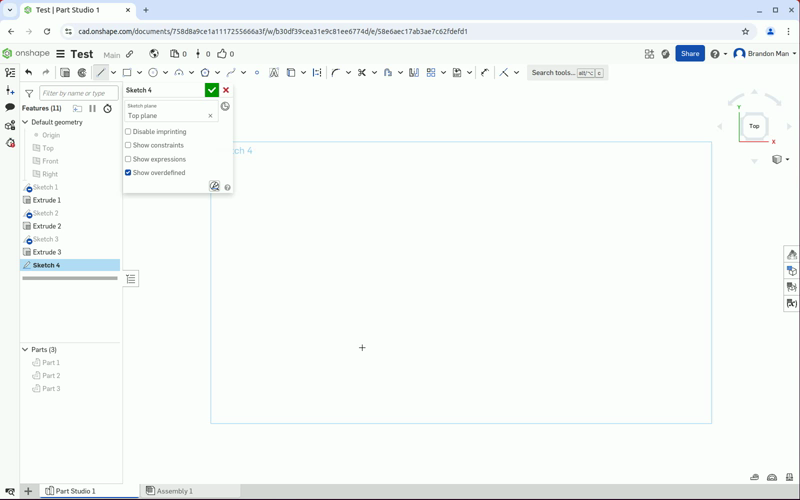
click(362, 347)
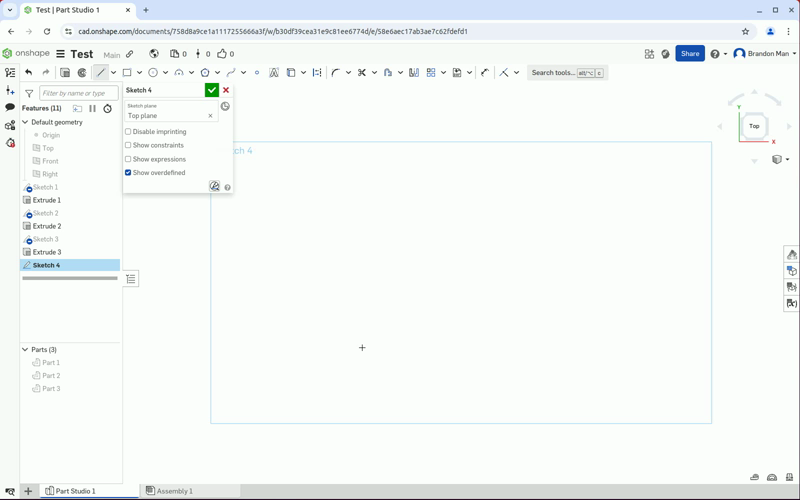
key_up(shift)
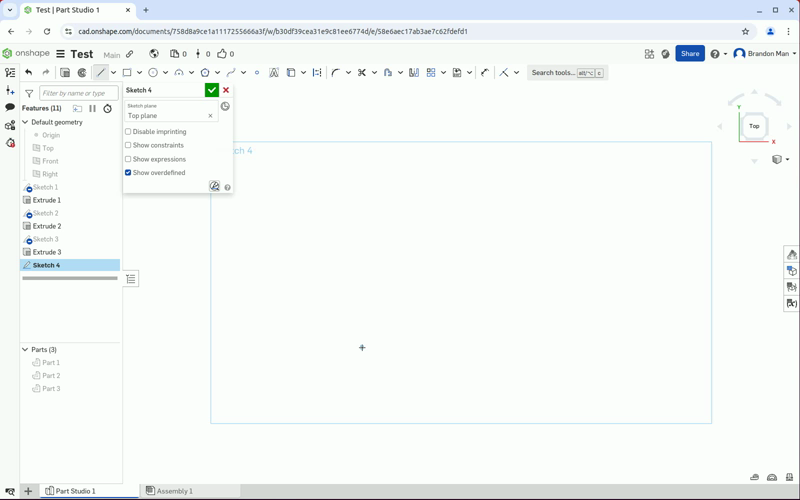
key_down(shift)
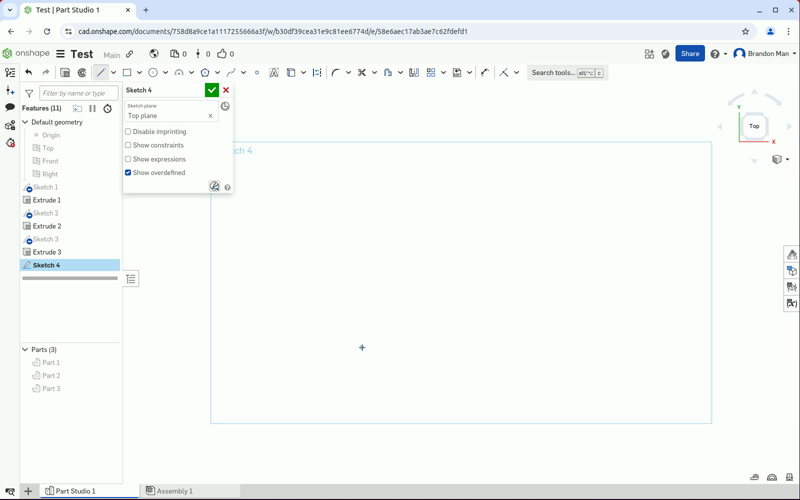
mouse_move(510, 347)
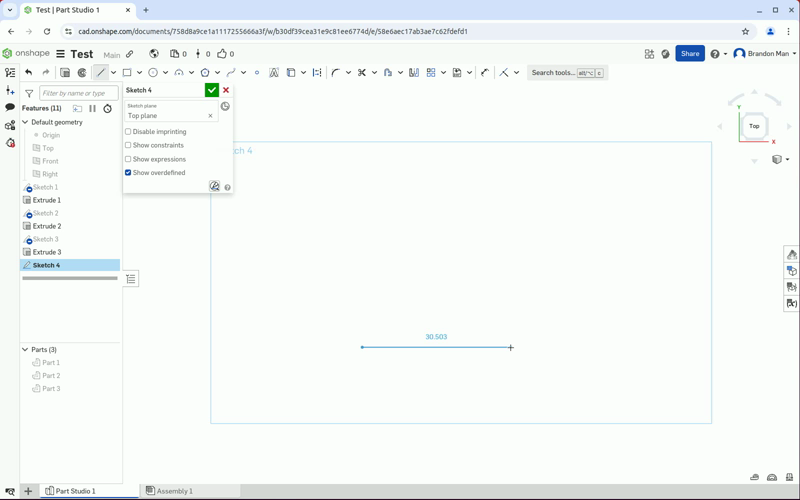
click(510, 347)
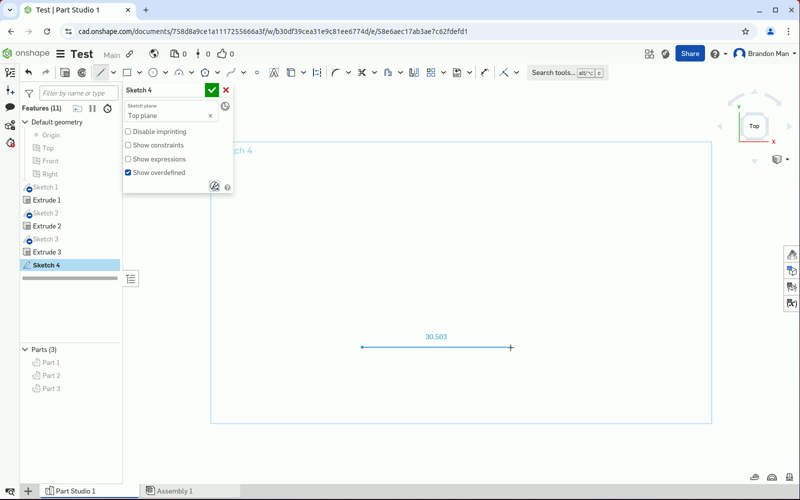
key_up(shift)
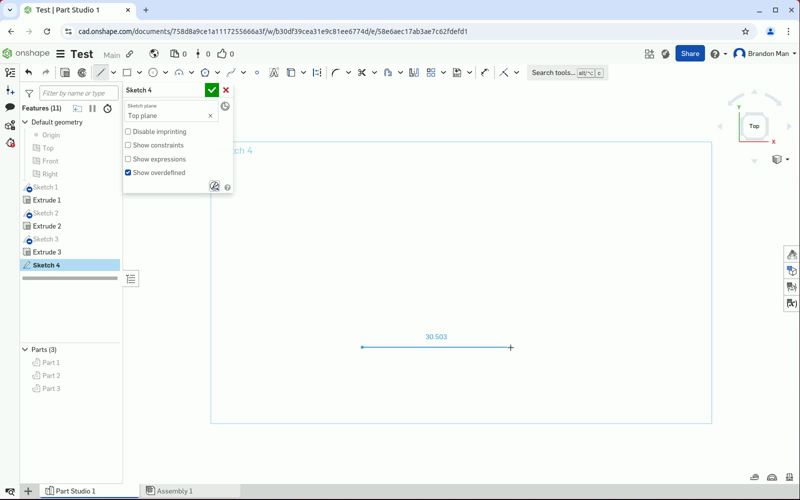
key_down(shift)
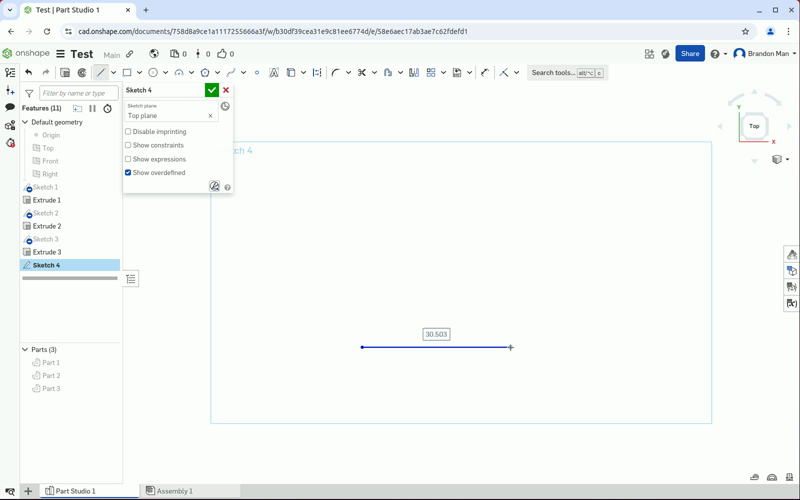
mouse_move(540, 347)
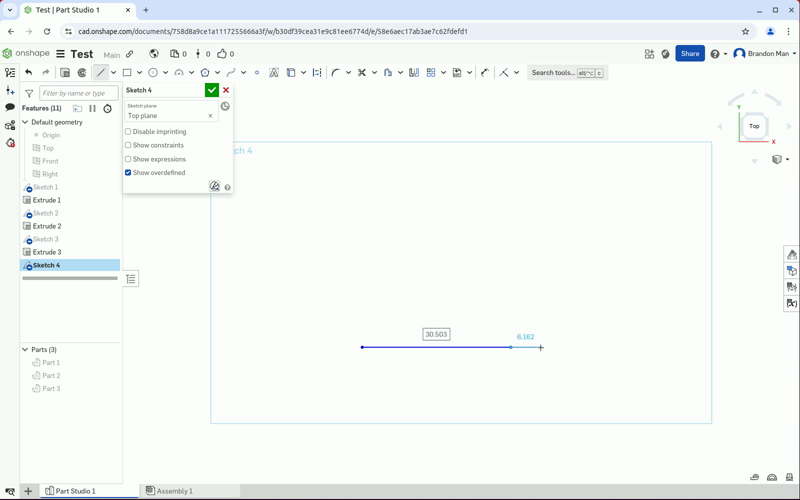
mouse_move(510, 315)
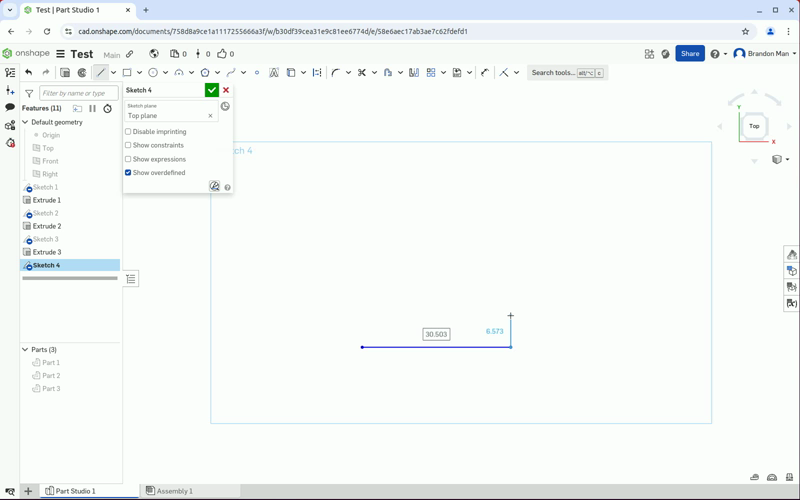
click(510, 315)
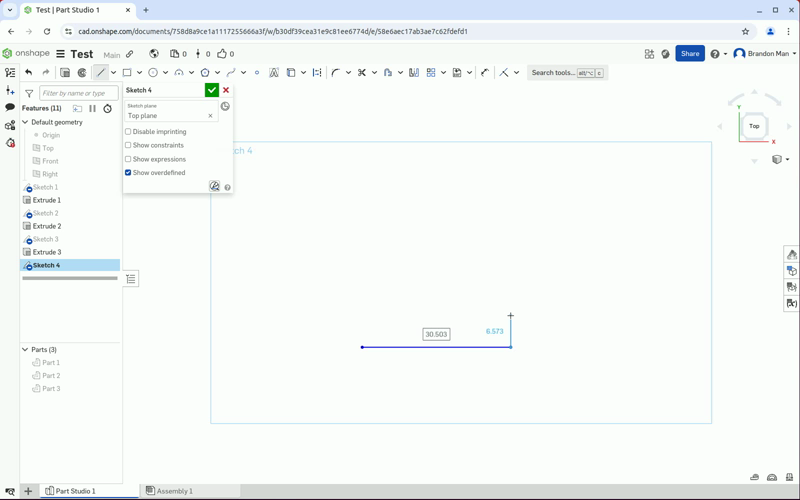
key_up(shift)
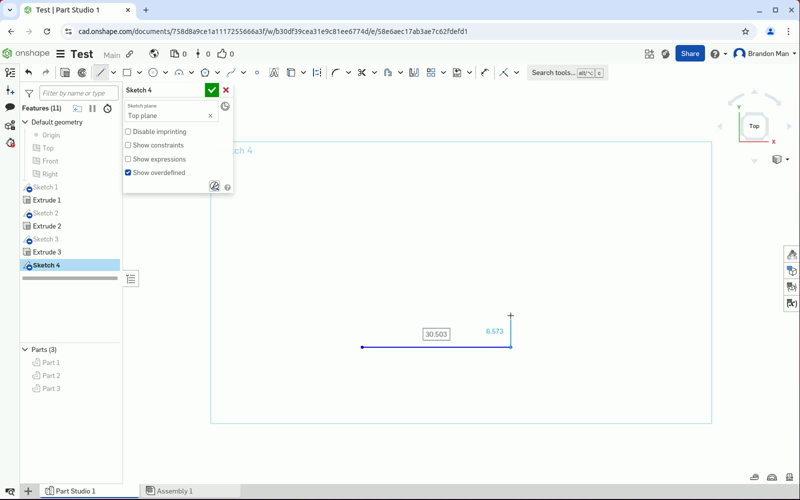
key_down(shift)
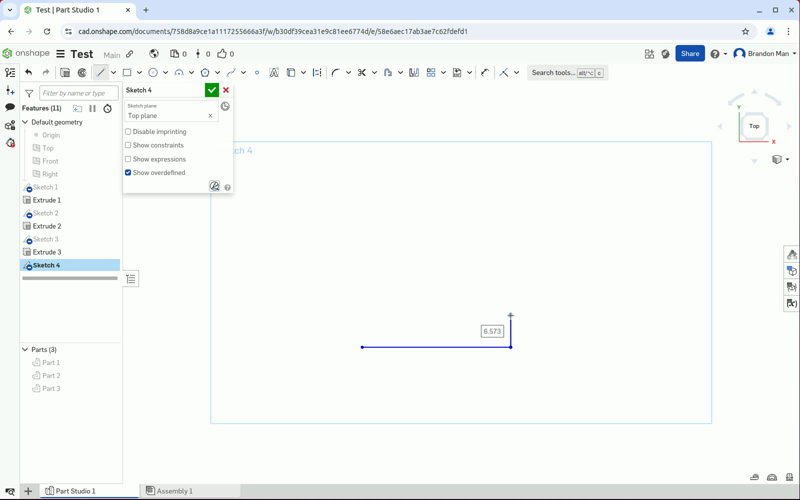
mouse_move(540, 315)
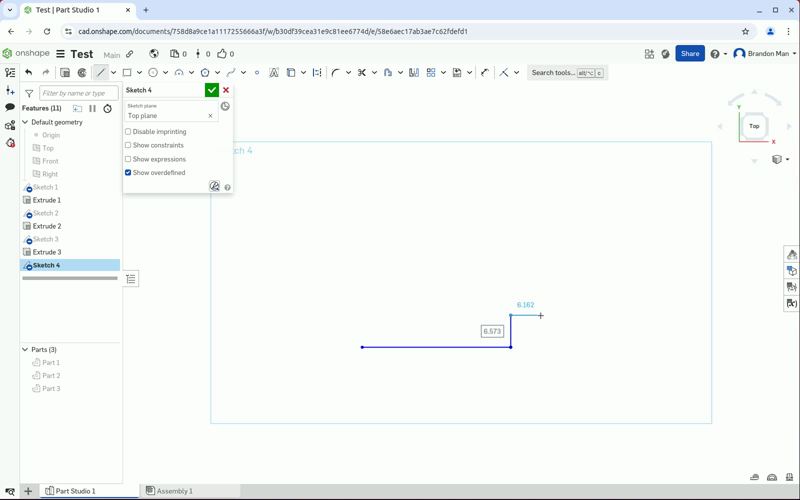
mouse_move(566, 315)
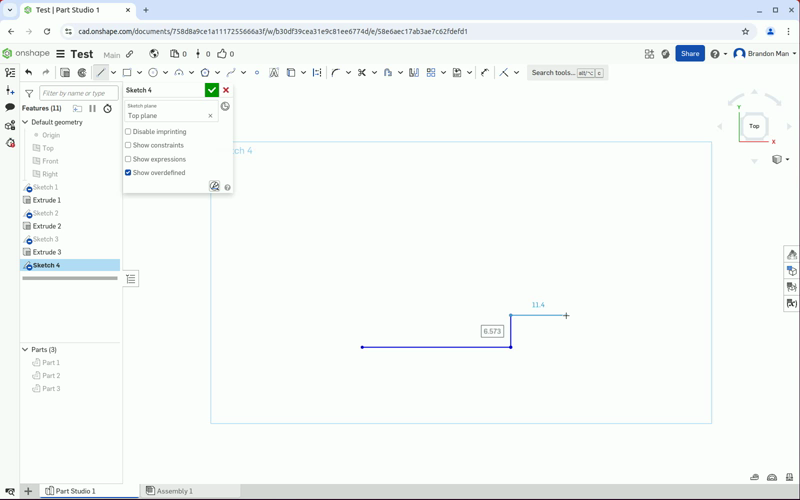
click(566, 315)
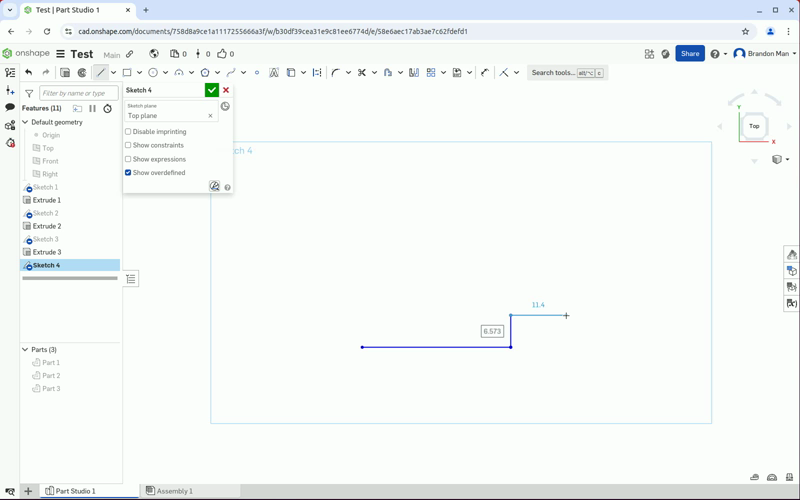
key_up(shift)
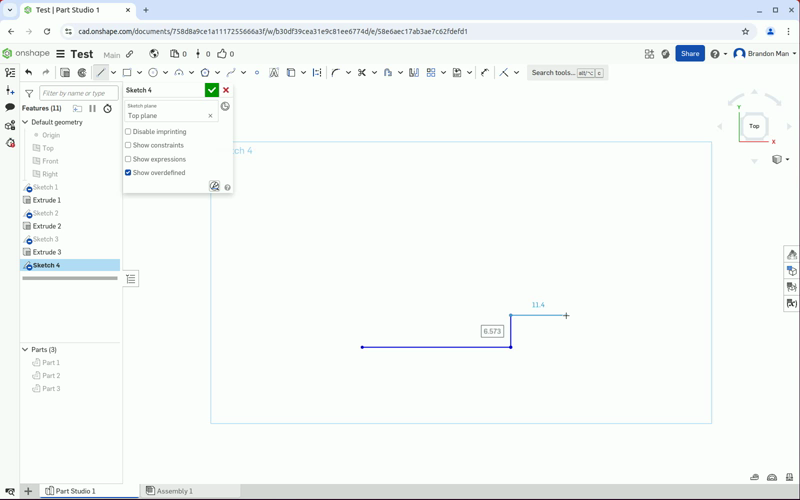
key_down(shift)
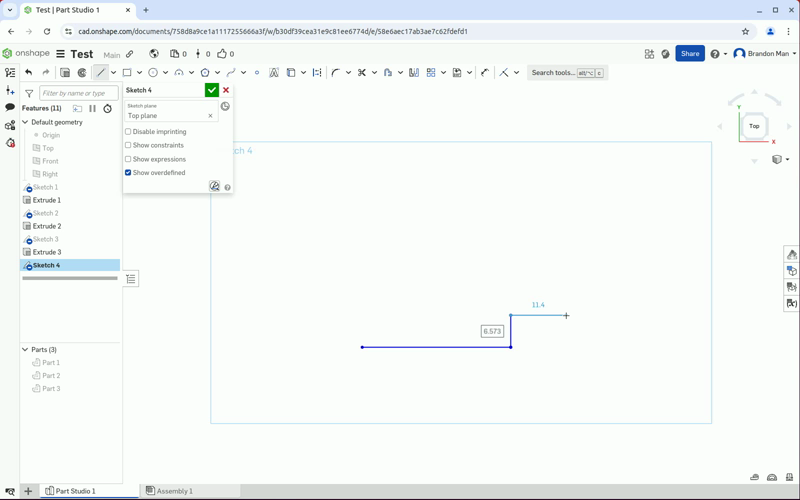
mouse_move(566, 225)
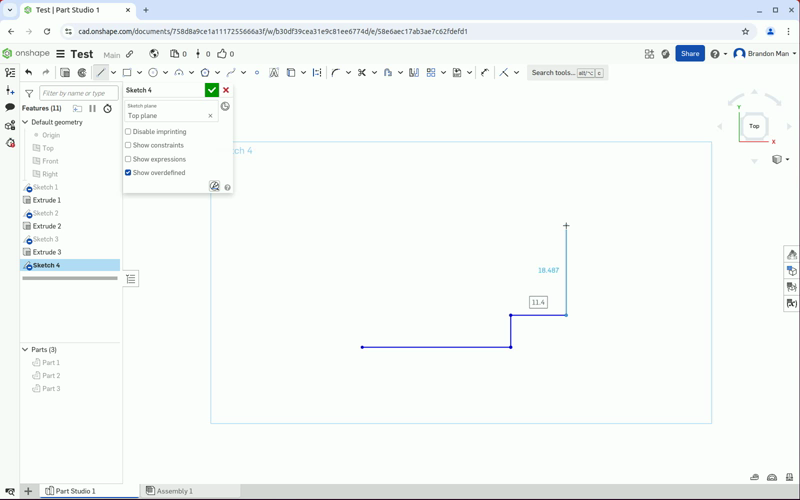
click(566, 225)
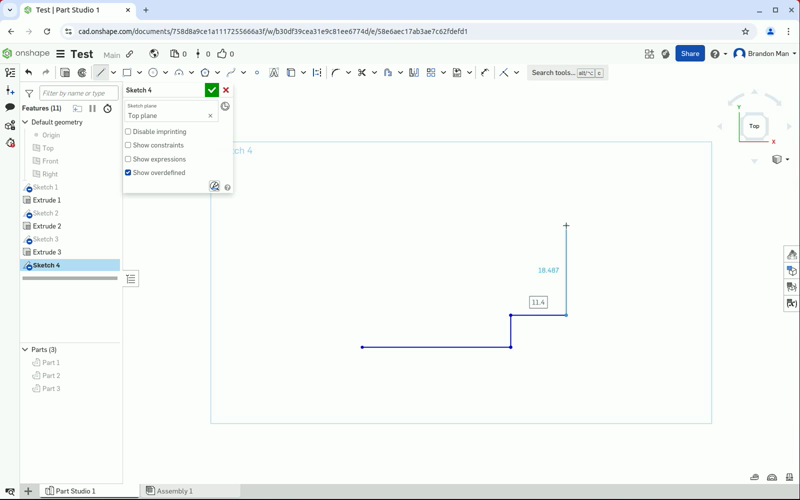
key_up(shift)
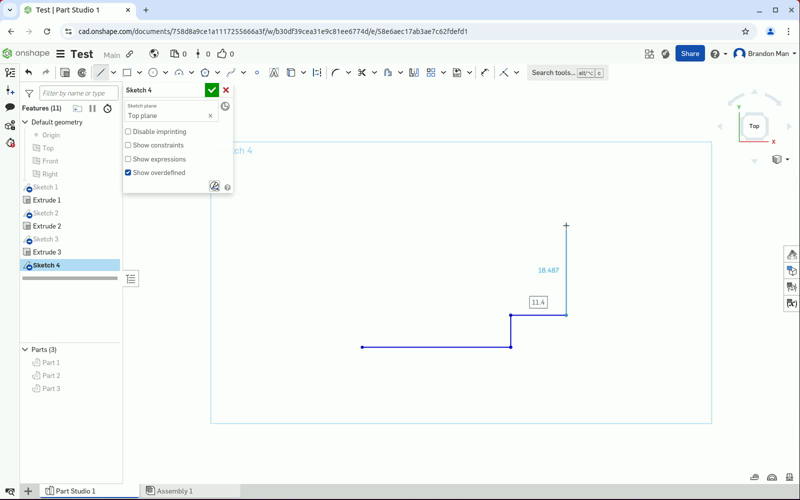
key_down(shift)
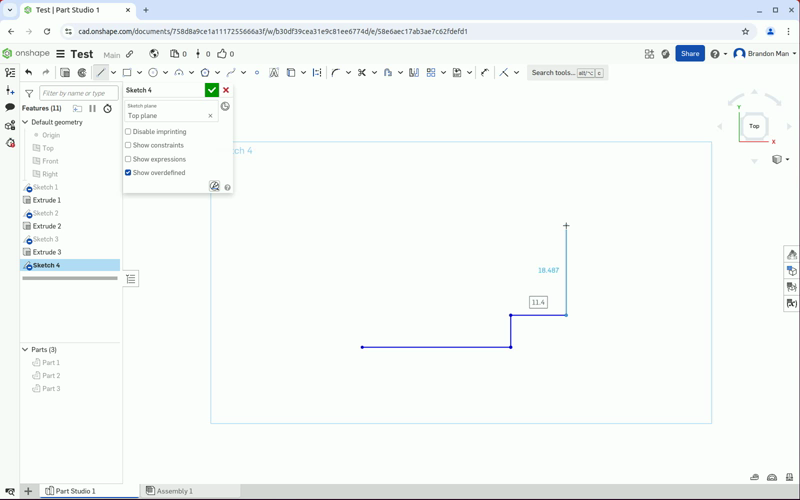
mouse_move(420, 225)
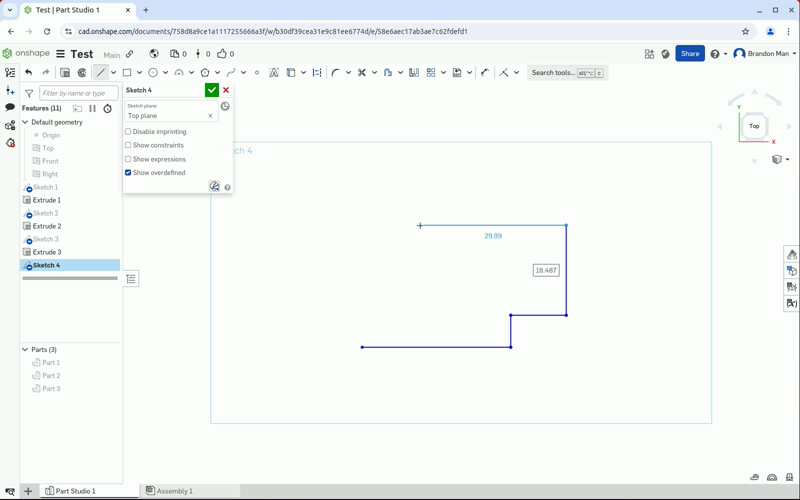
click(420, 225)
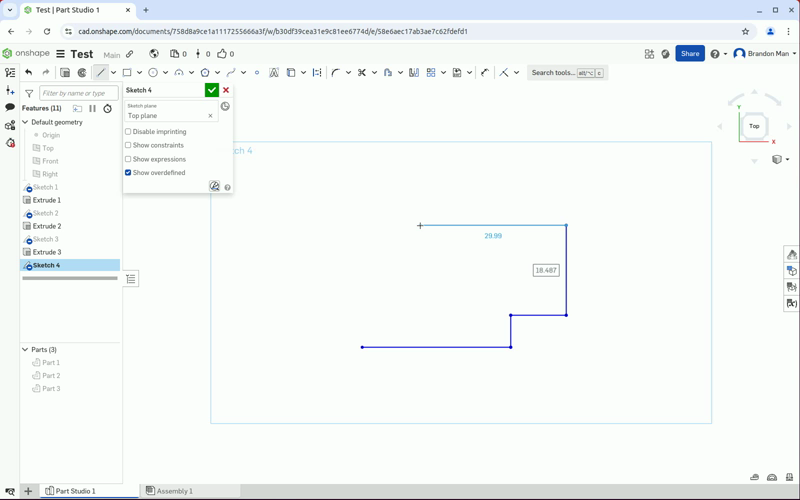
key_up(shift)
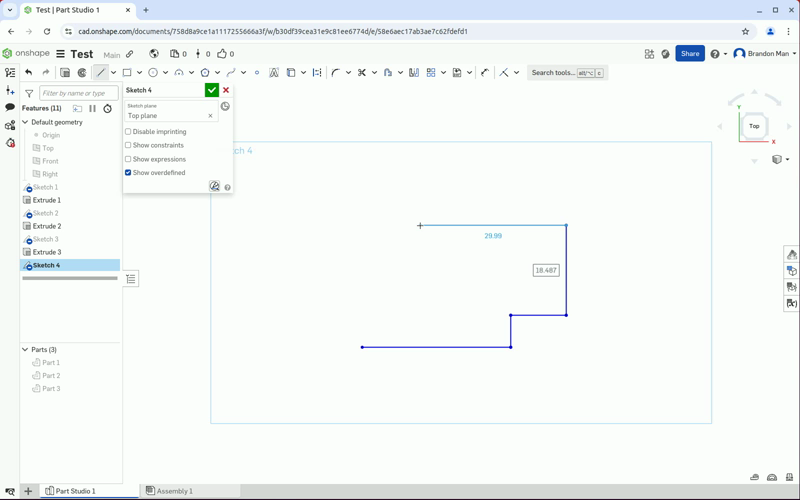
key_down(shift)
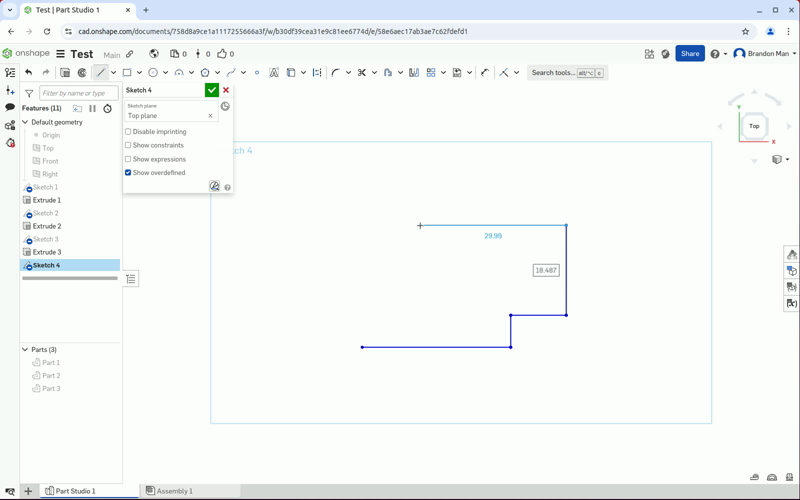
mouse_move(450, 225)
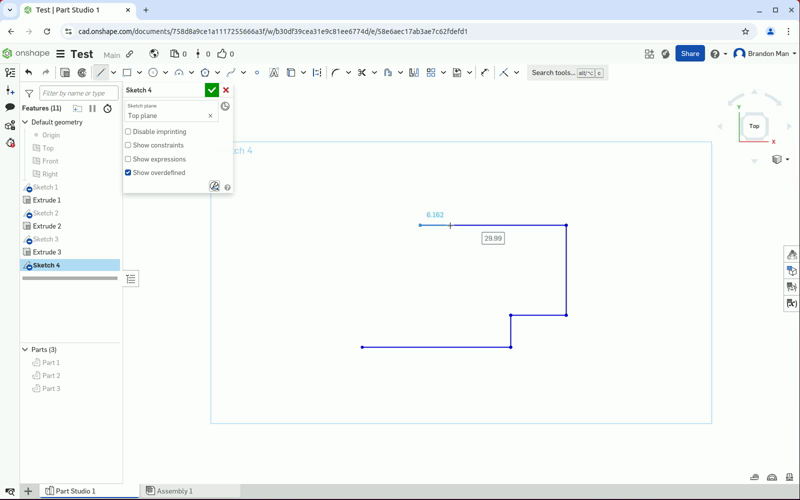
mouse_move(420, 255)
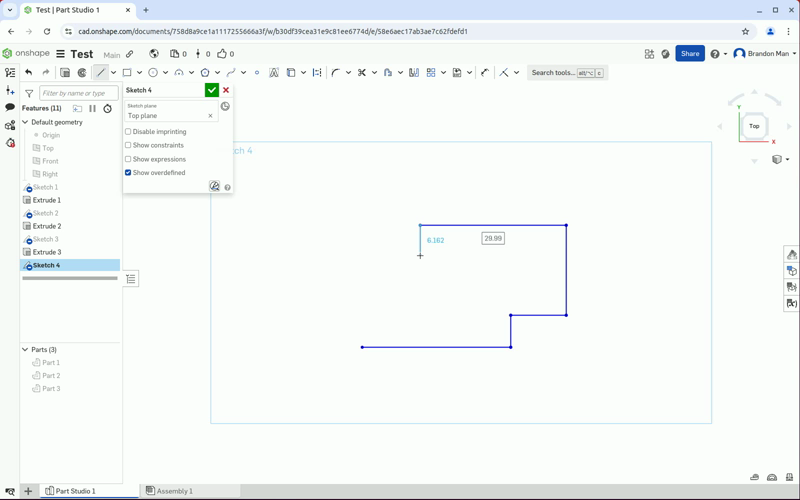
click(420, 255)
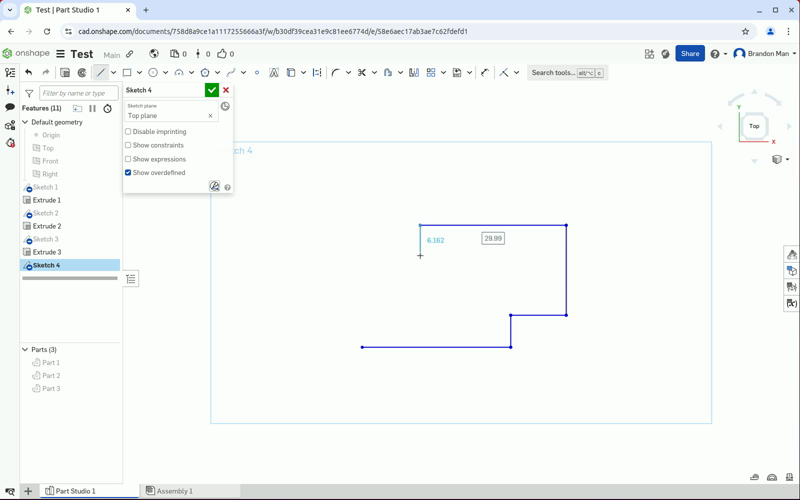
key_up(shift)
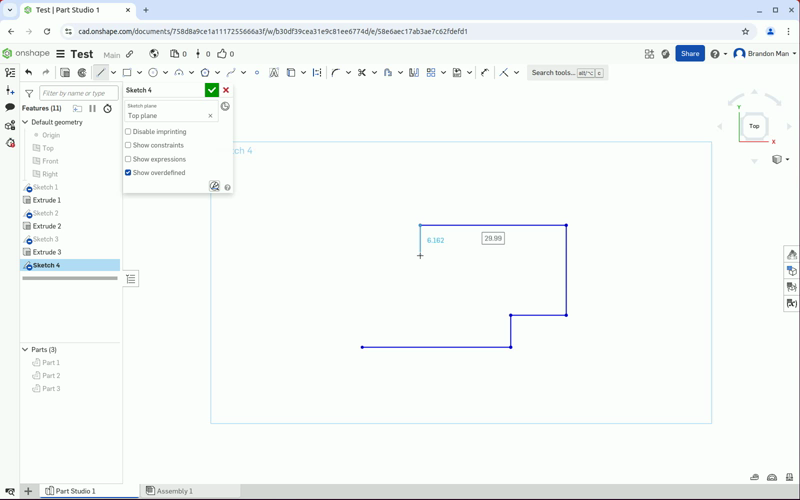
key_down(shift)
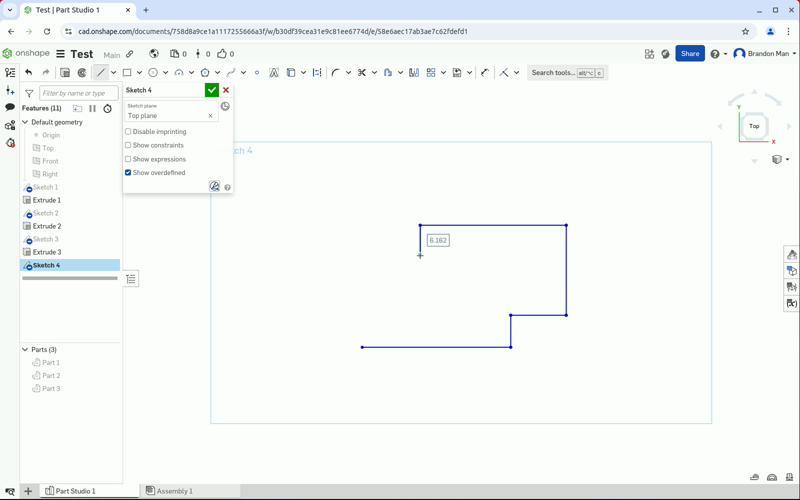
mouse_move(450, 255)
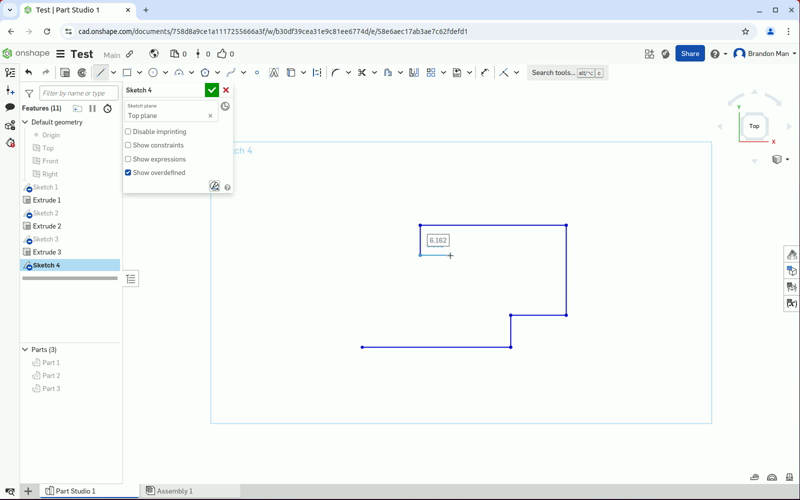
mouse_move(362, 255)
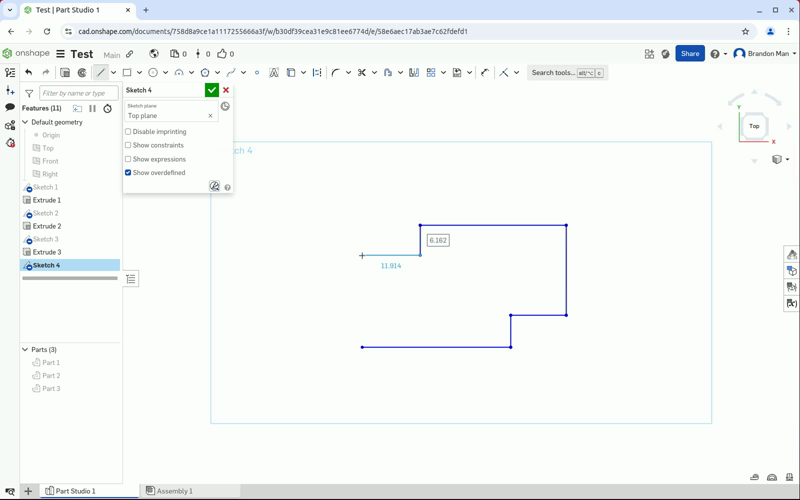
click(362, 255)
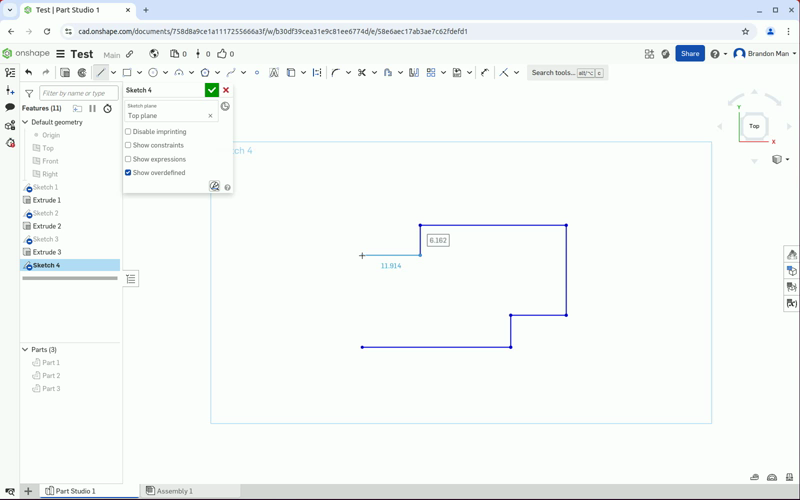
key_up(shift)
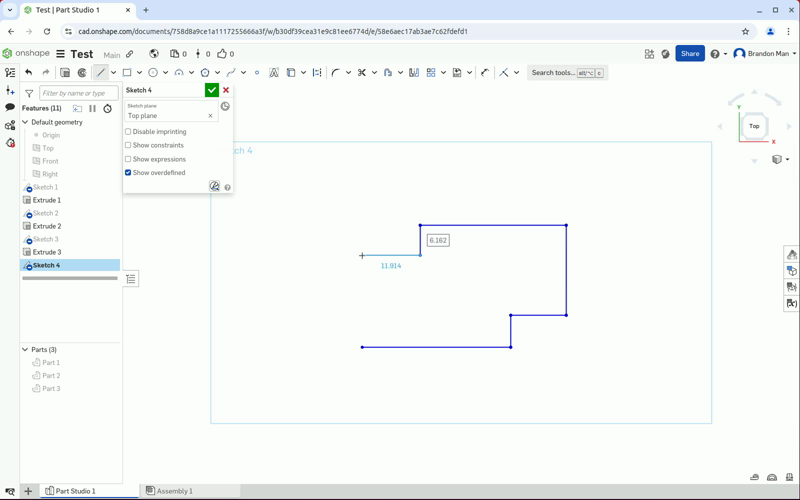
key_down(shift)
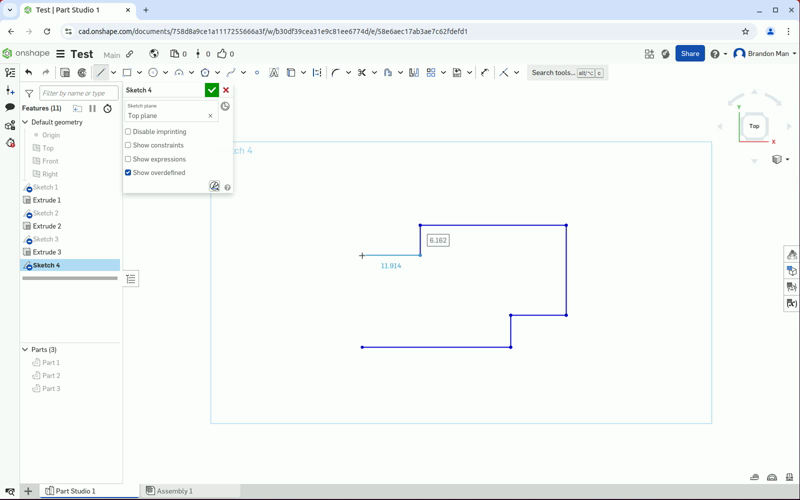
mouse_move(362, 347)
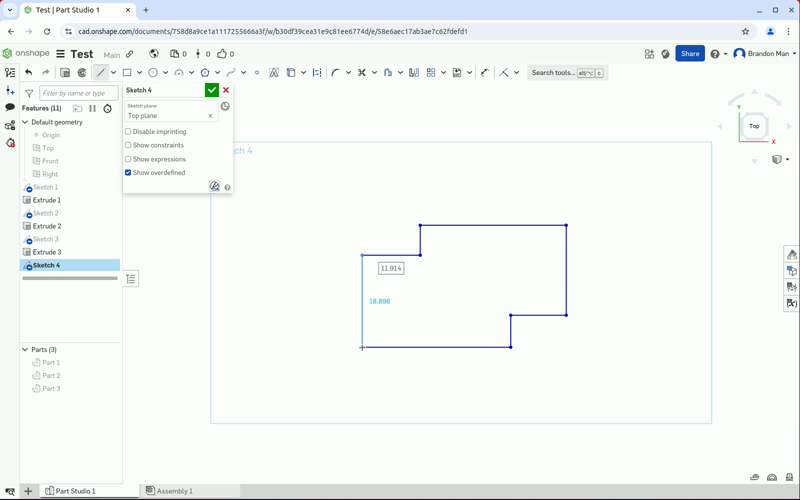
key_up(shift)
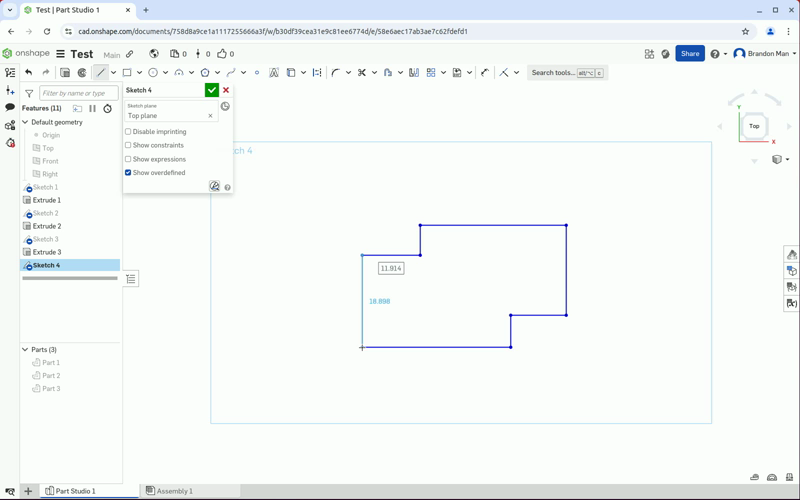
click(362, 347)
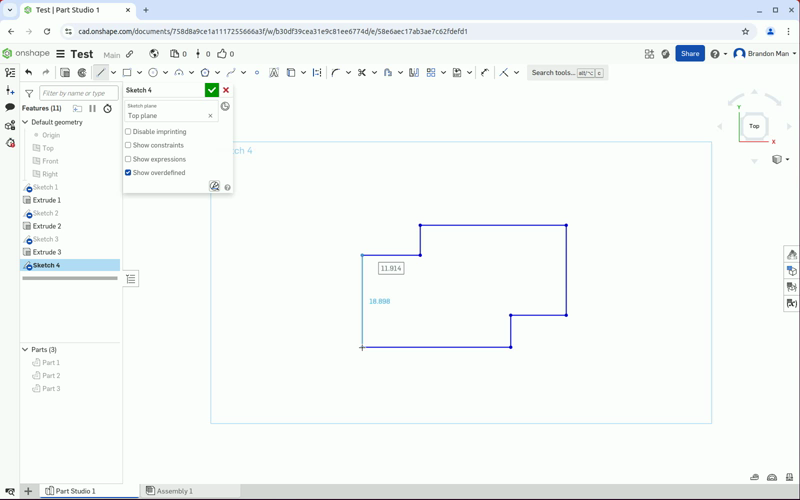
key(esc)
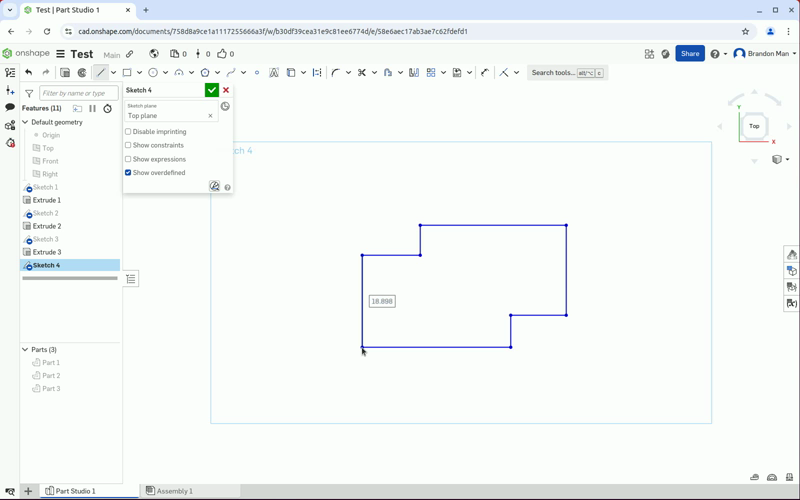
key(l)
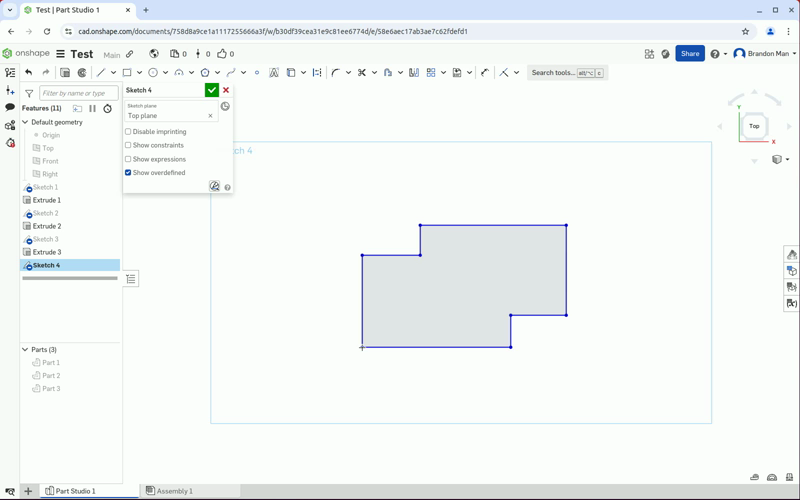
key_down(shift)
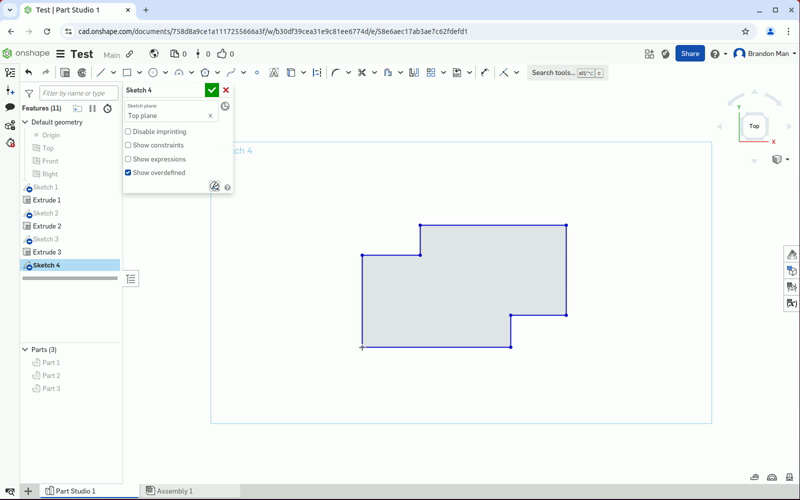
mouse_move(435, 302)
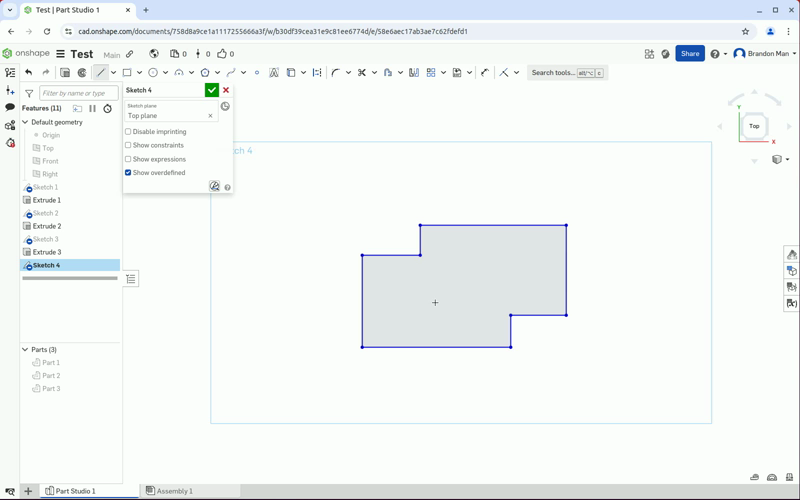
click(435, 302)
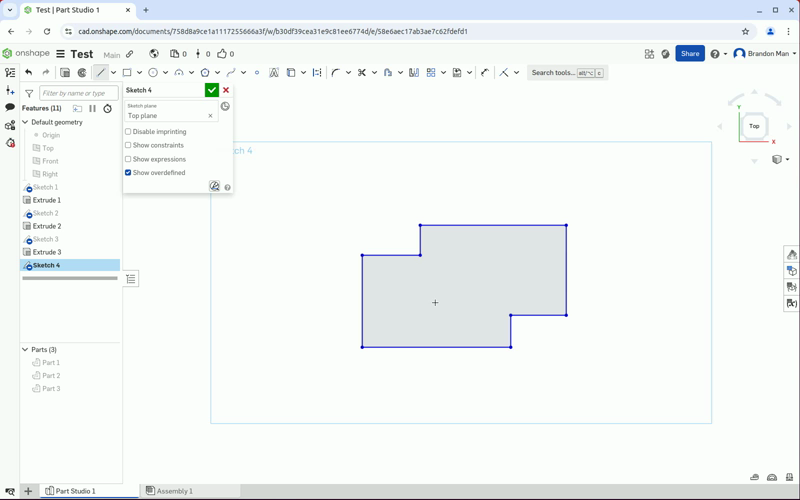
key_up(shift)
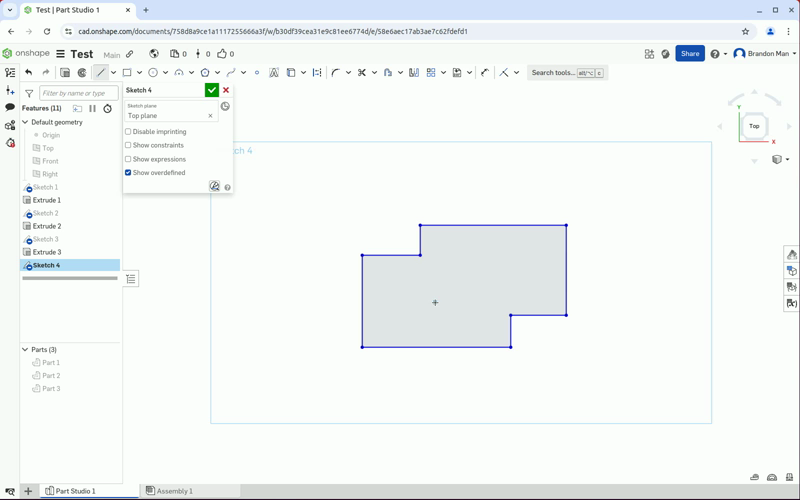
key_down(shift)
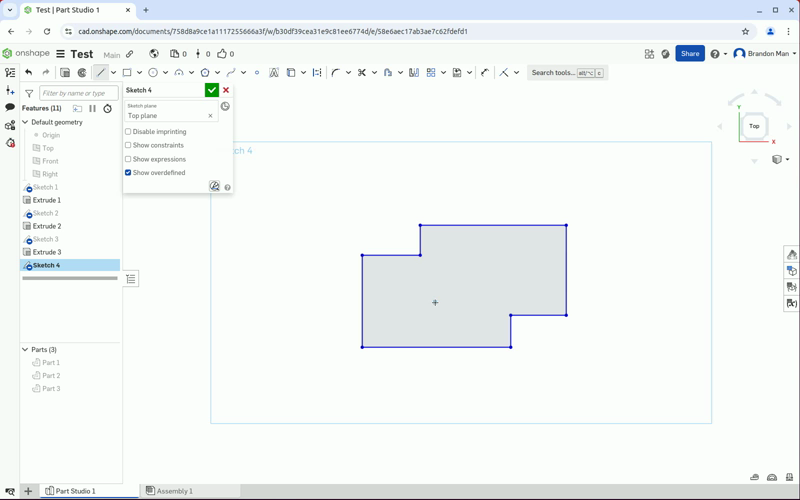
mouse_move(465, 302)
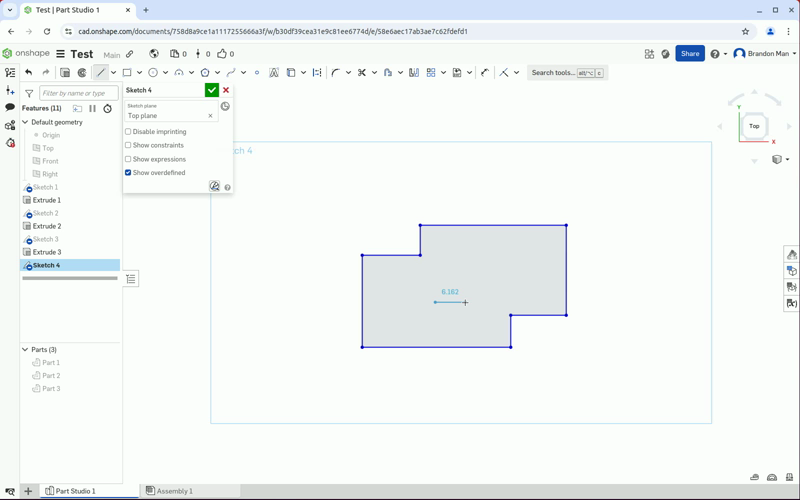
mouse_move(484, 302)
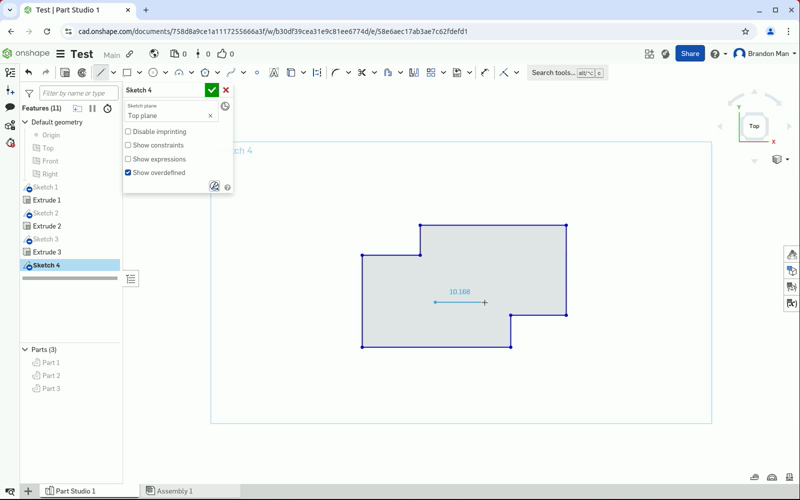
click(484, 302)
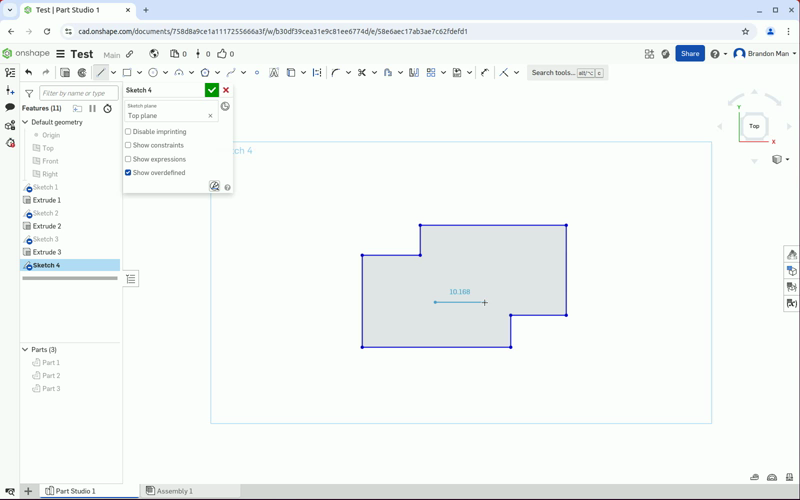
key_up(shift)
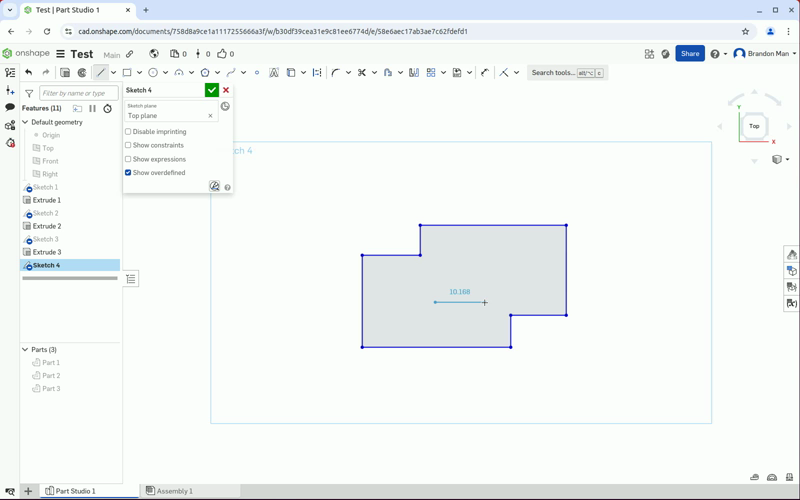
key_down(shift)
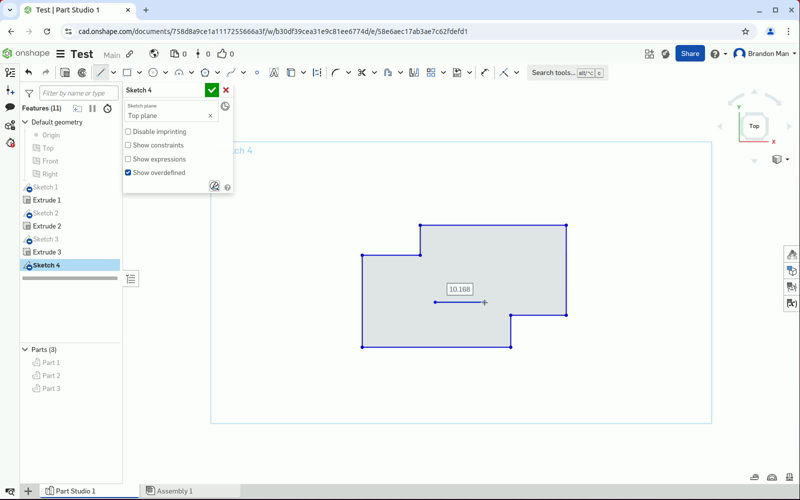
mouse_move(514, 302)
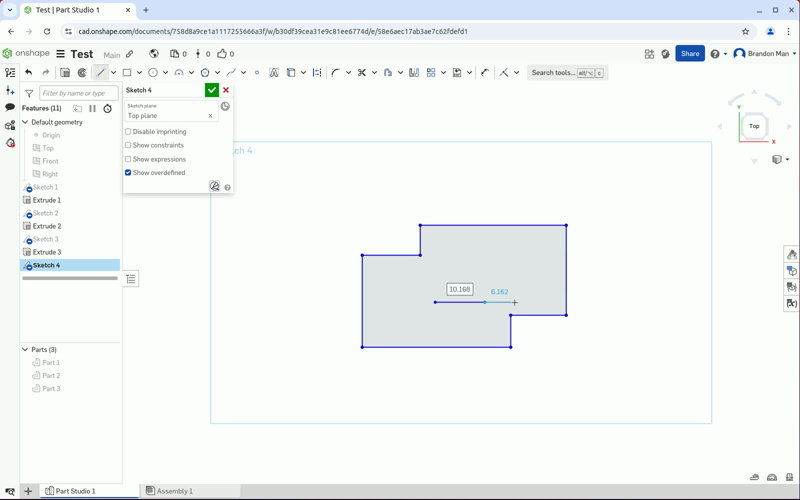
mouse_move(484, 265)
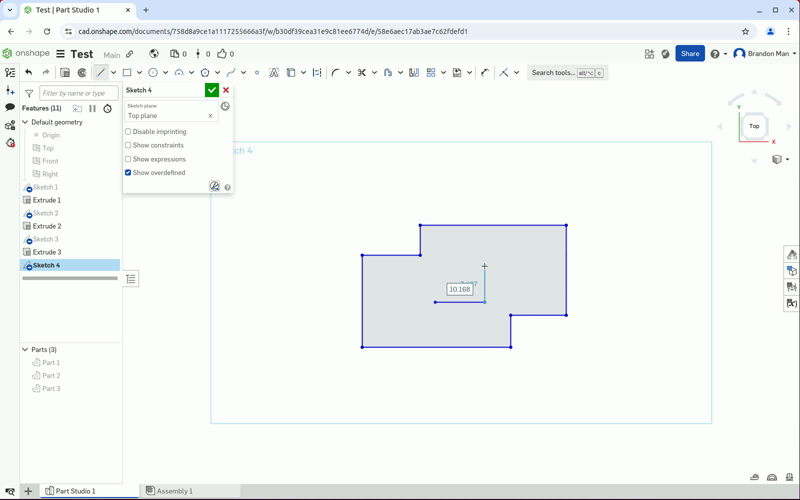
click(484, 265)
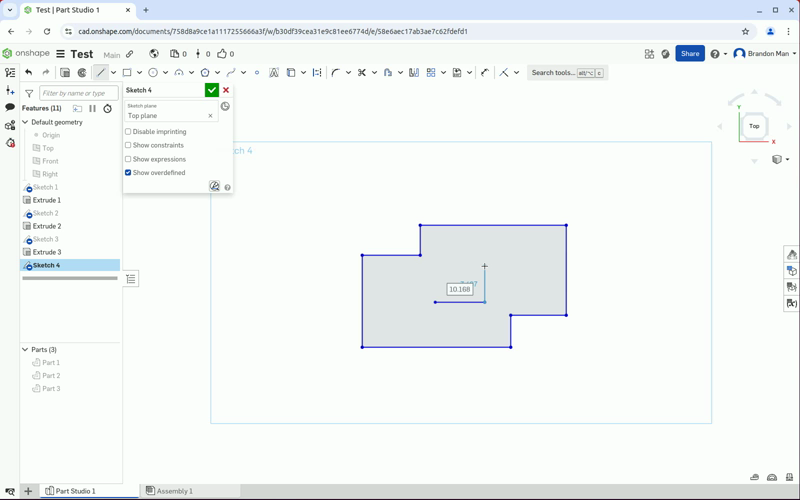
key_up(shift)
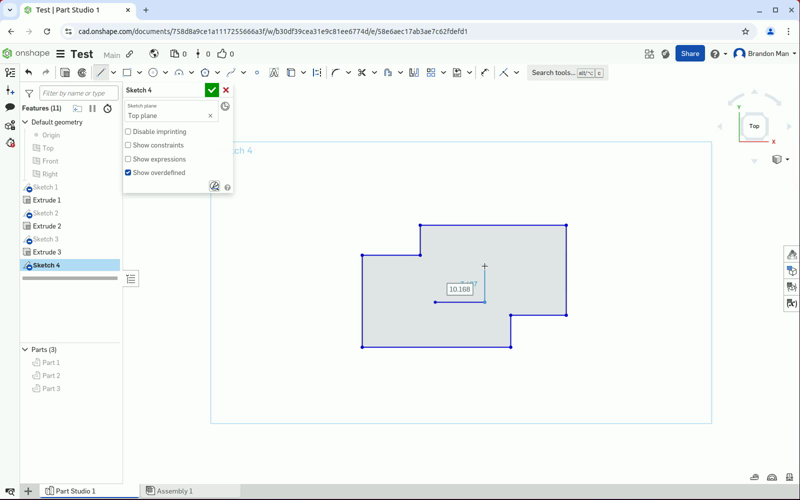
key_down(shift)
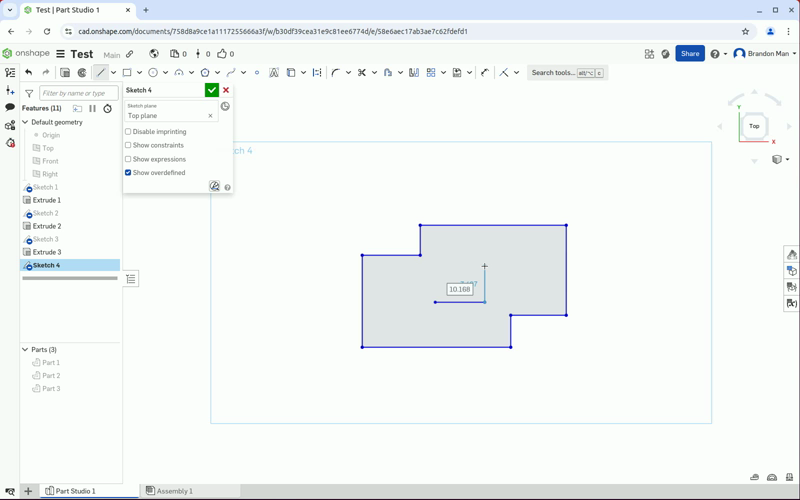
mouse_move(514, 265)
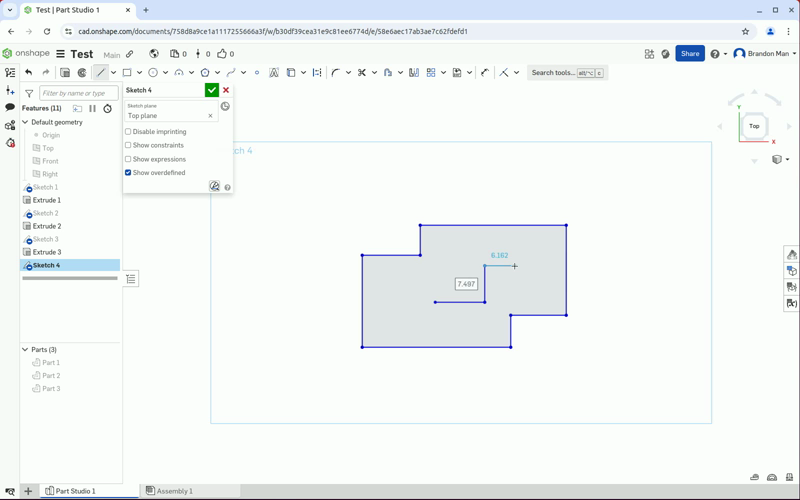
mouse_move(435, 265)
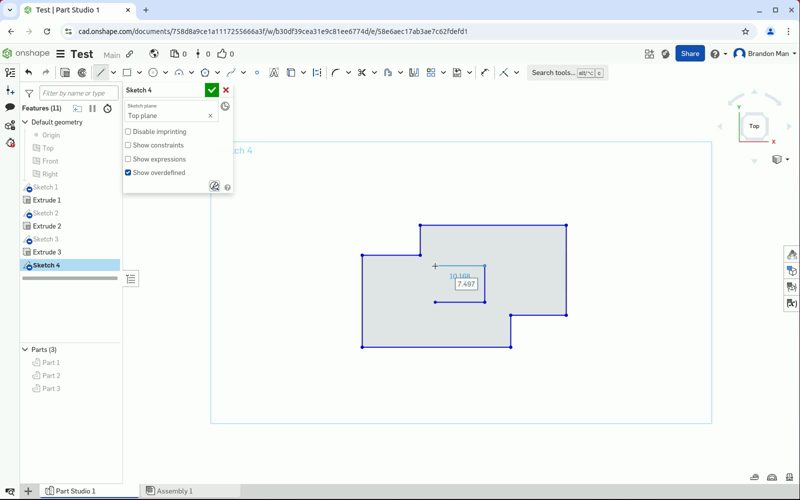
click(435, 265)
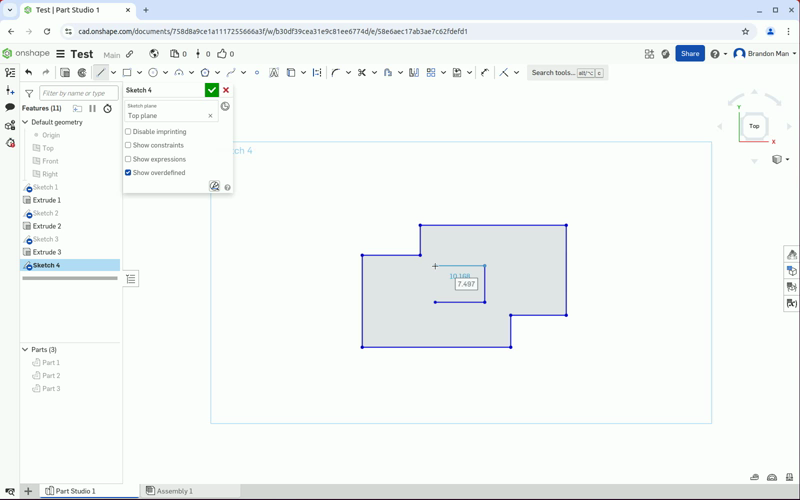
key_up(shift)
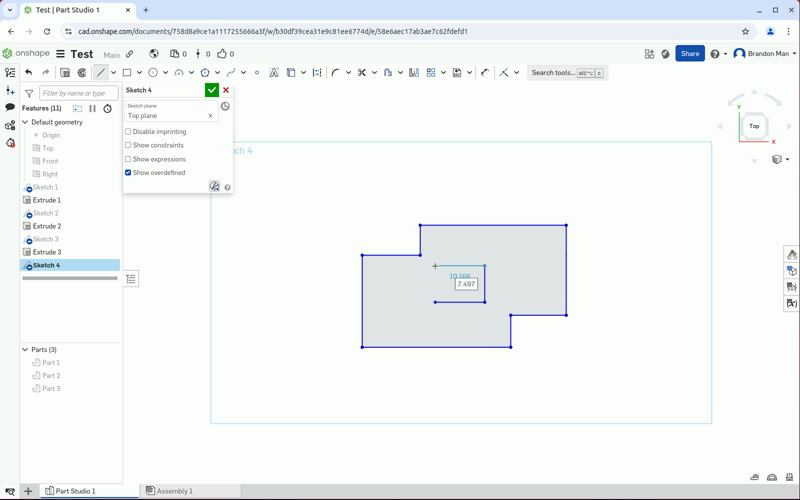
mouse_move(465, 265)
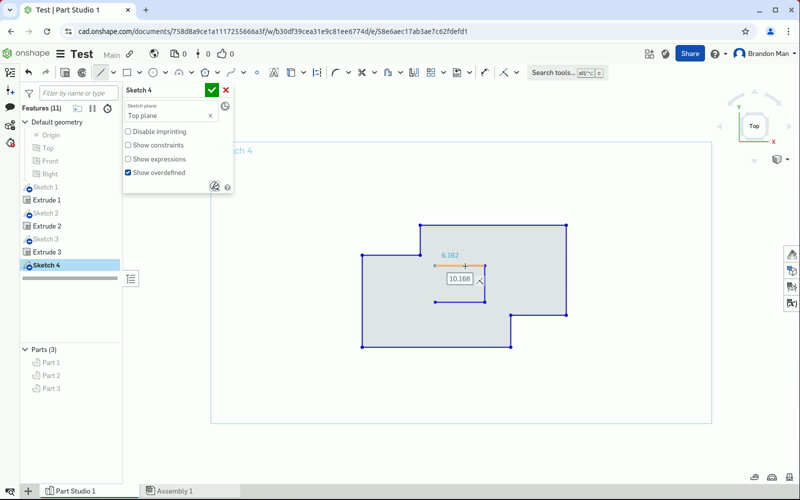
key_down(shift)
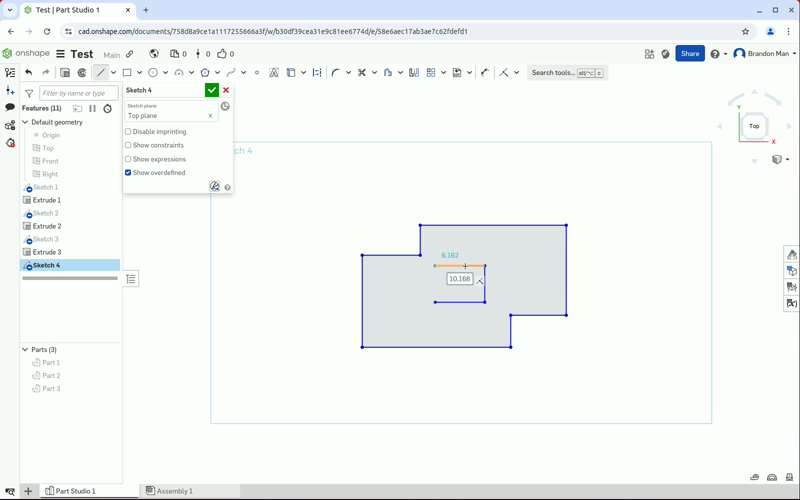
mouse_move(435, 302)
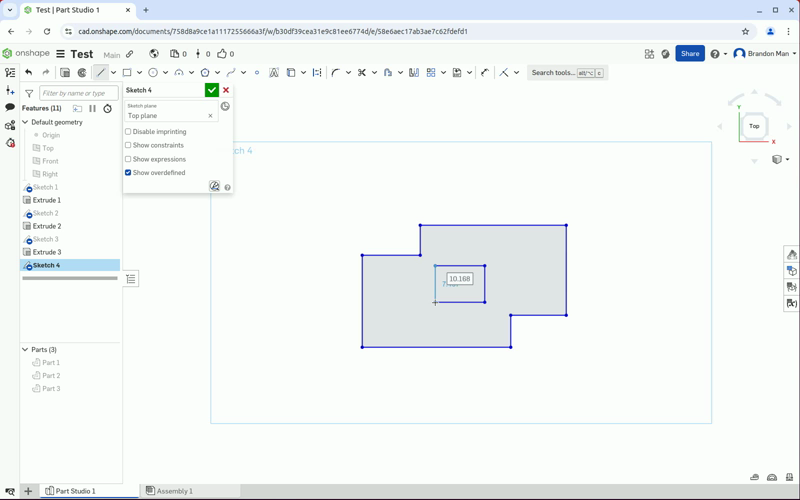
key_up(shift)
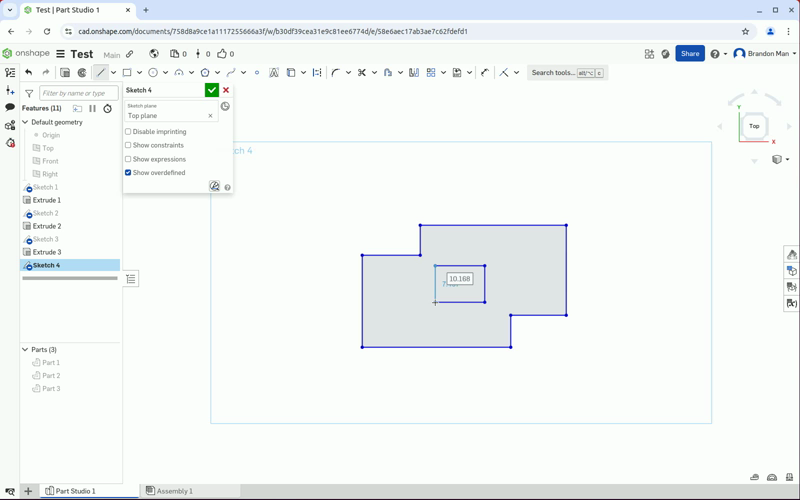
click(435, 302)
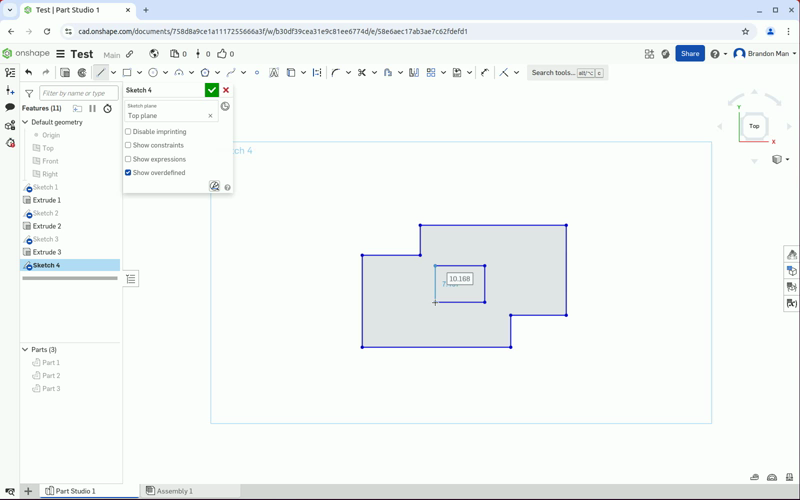
key(esc)
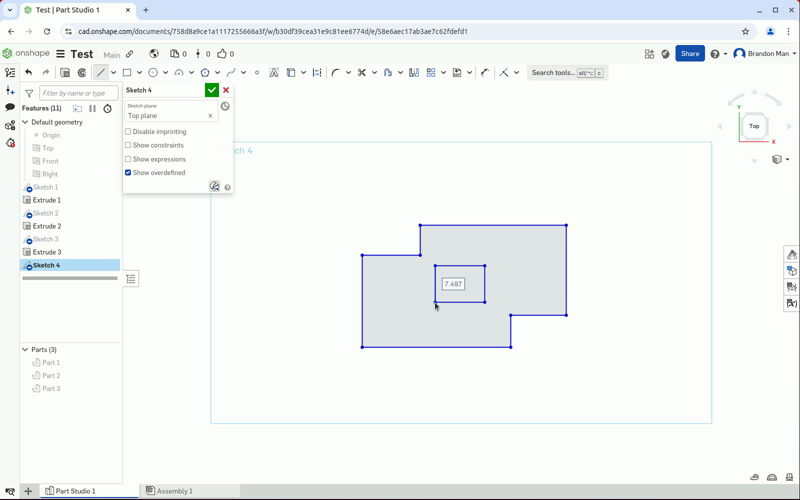
mouse_move(378, 273)
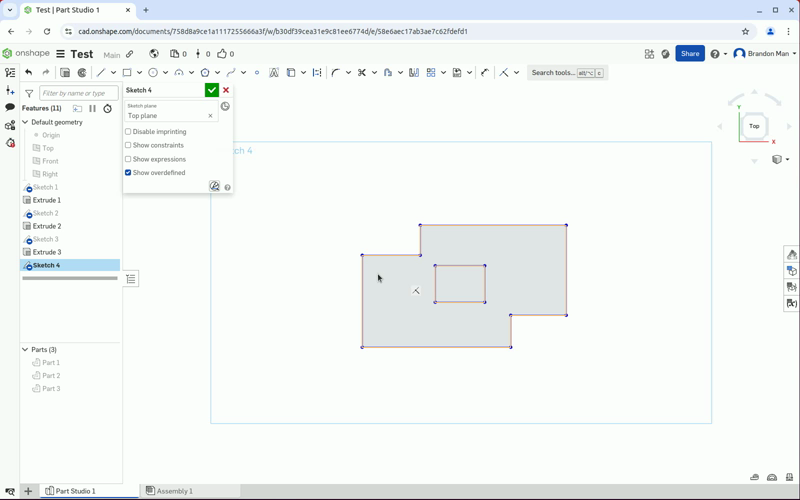
click(378, 273)
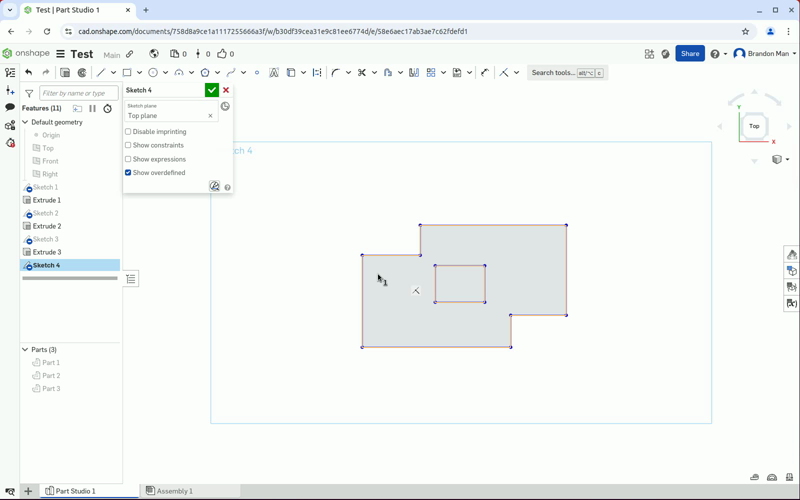
mouse_move(73, 352)
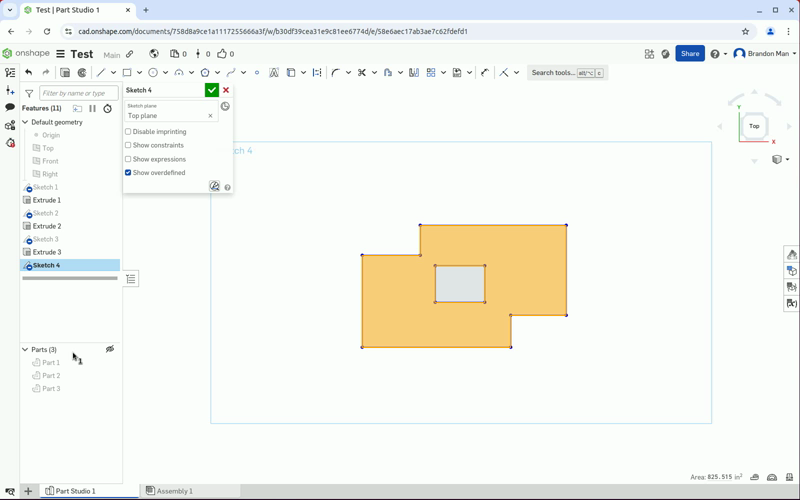
key(shift+y)
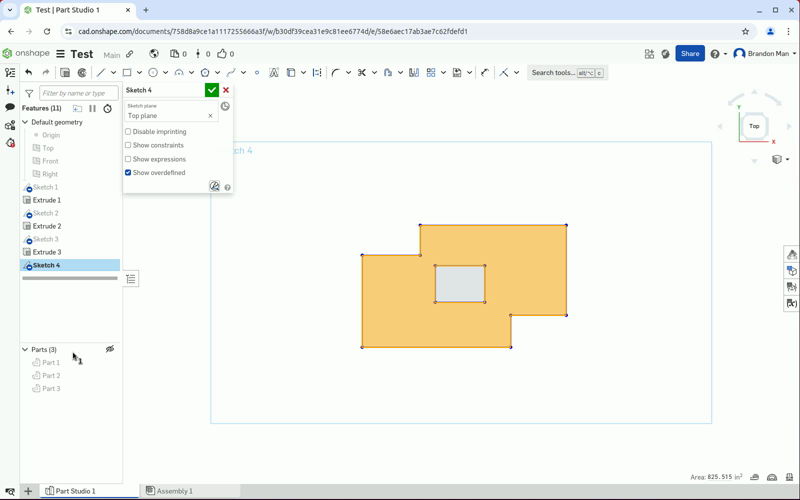
key(shift+e)
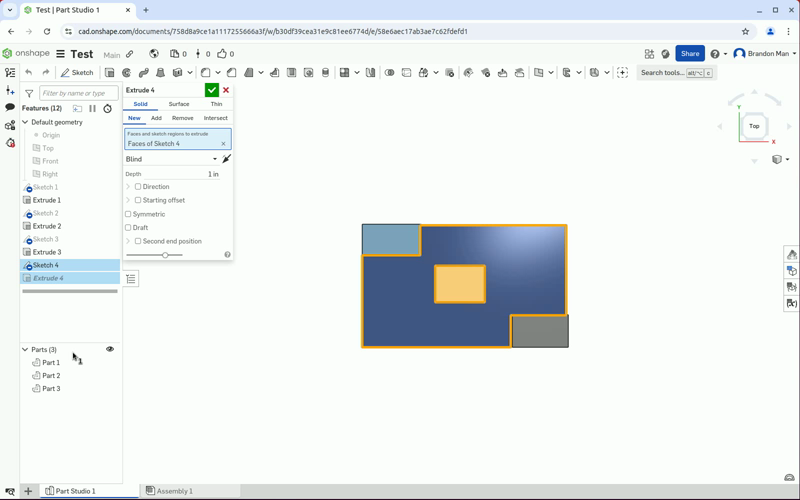
mouse_move(143, 106)
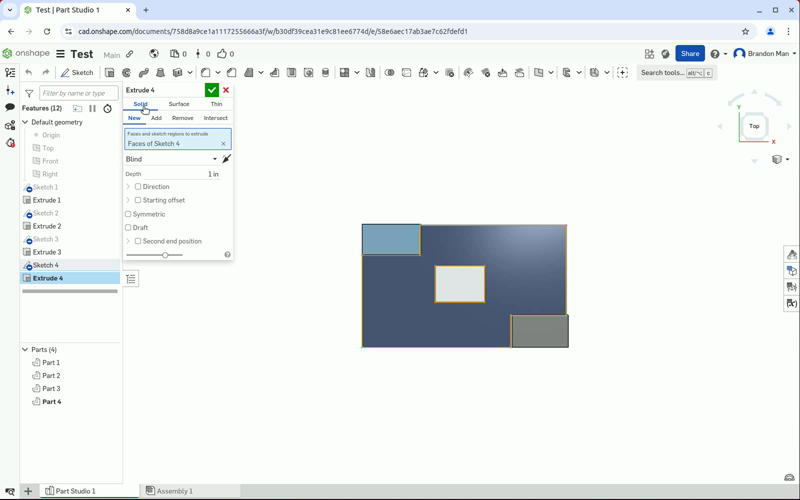
click(143, 106)
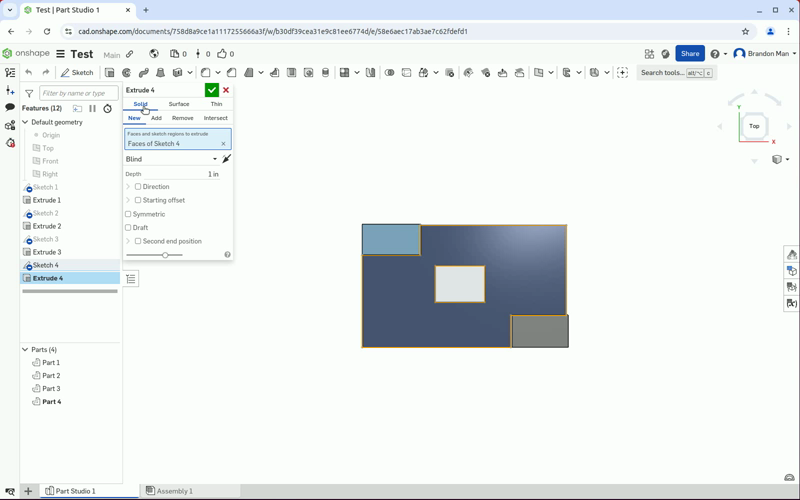
mouse_move(186, 120)
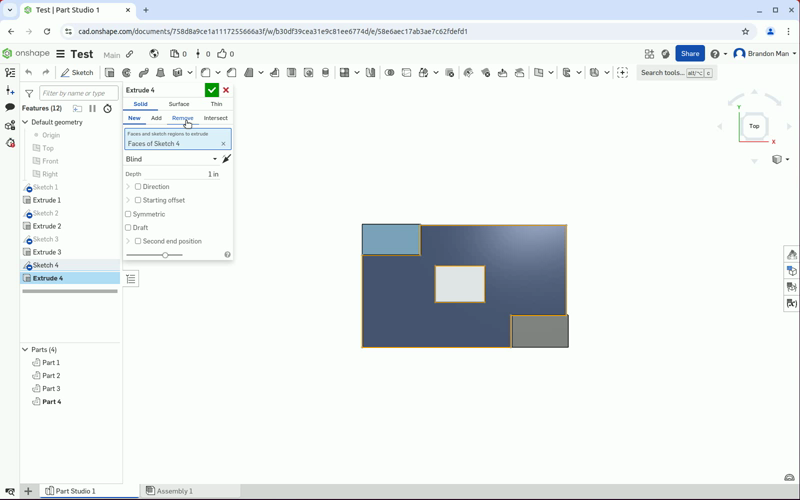
click(186, 120)
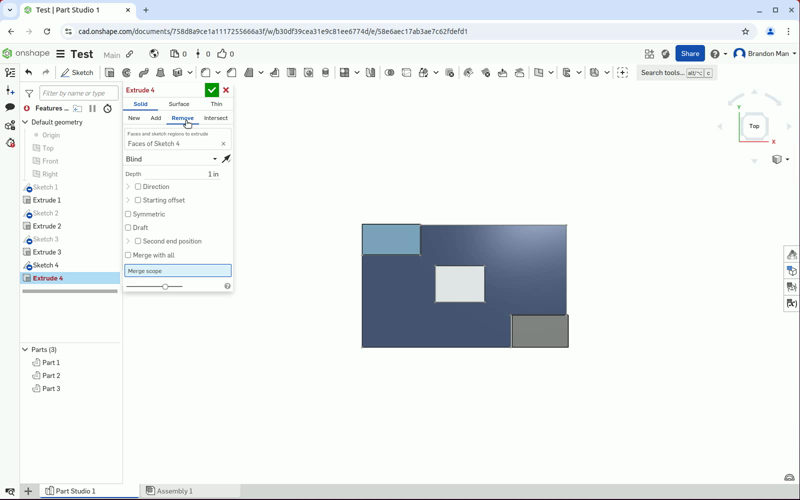
key(tab, 4)
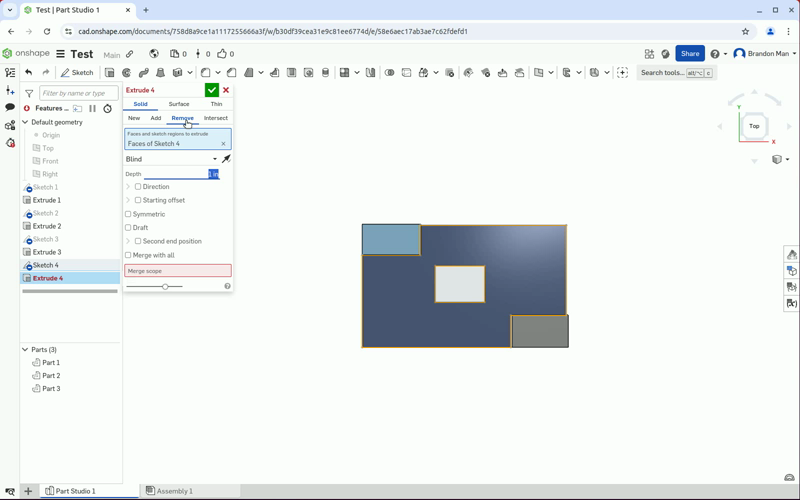
text(-12.517)
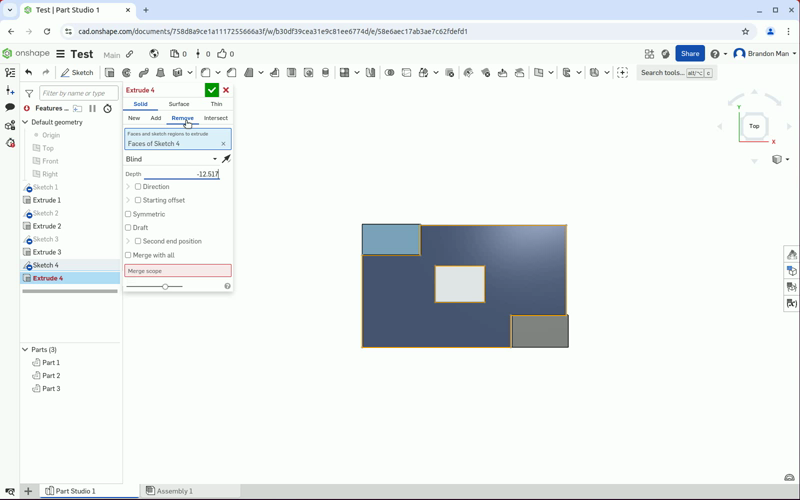
key(tab, 6)
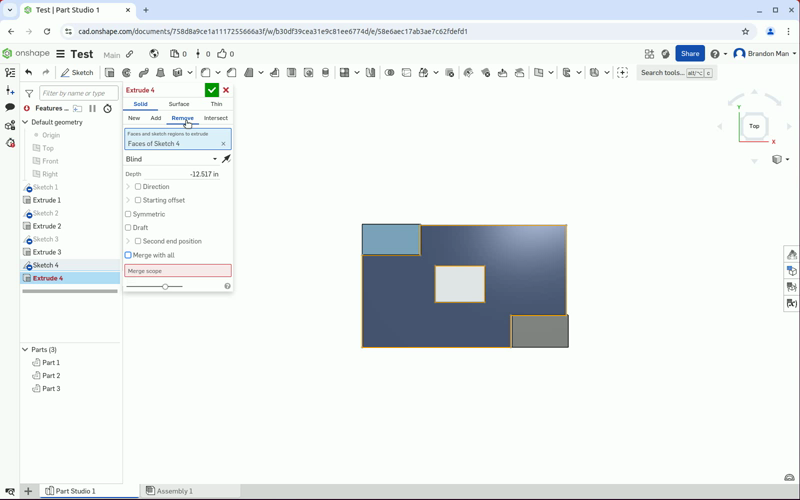
key(space)
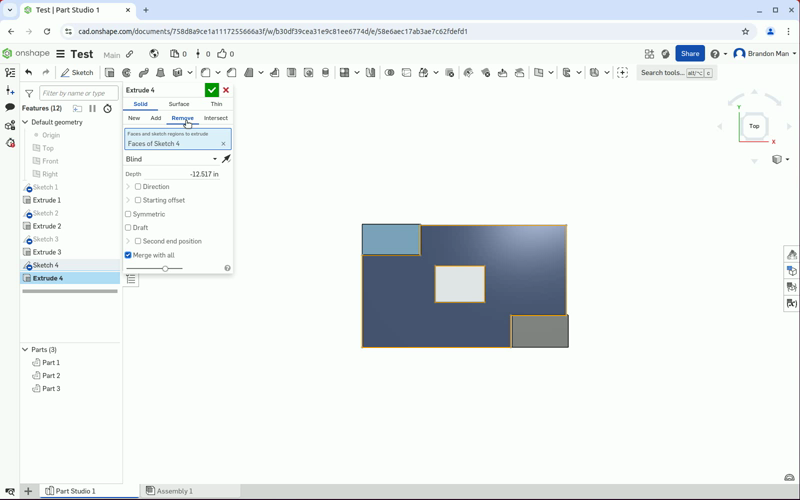
key(enter)
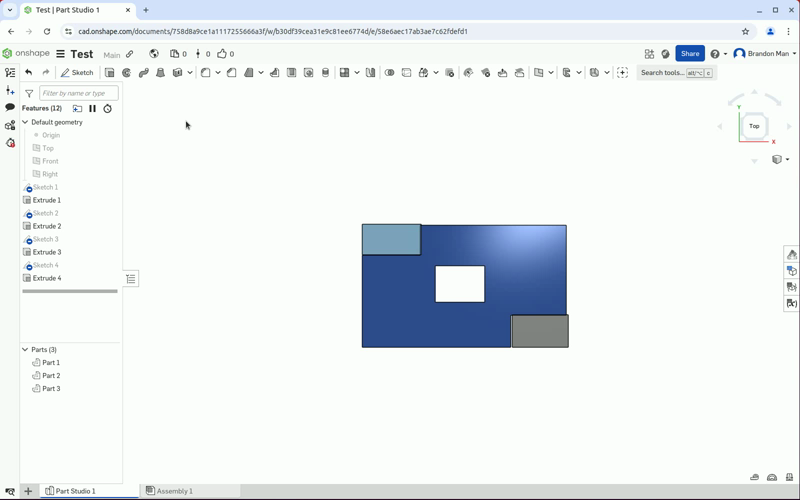
key(shift+h)
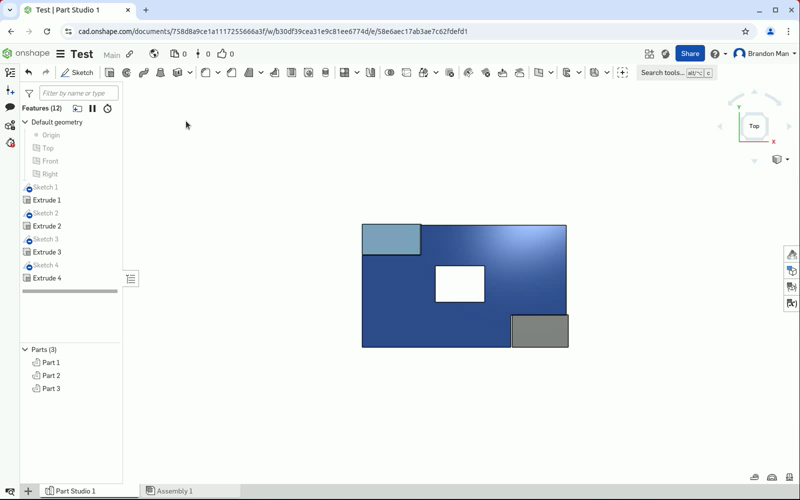
key(shift+h)
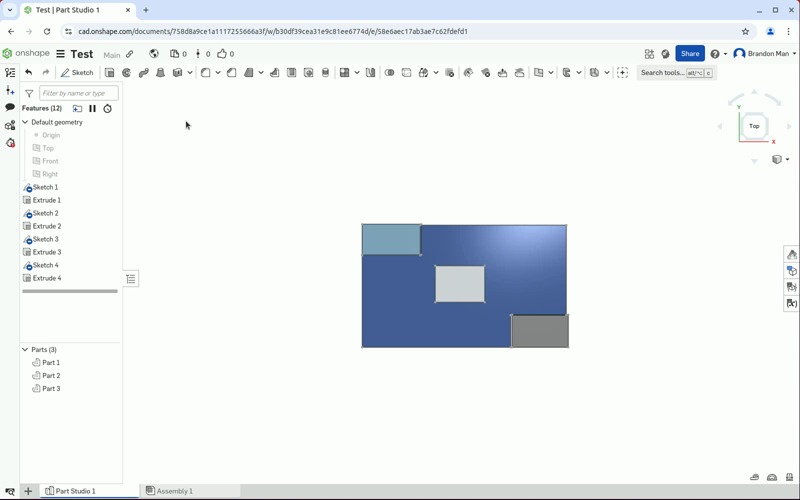
key(shift+7)
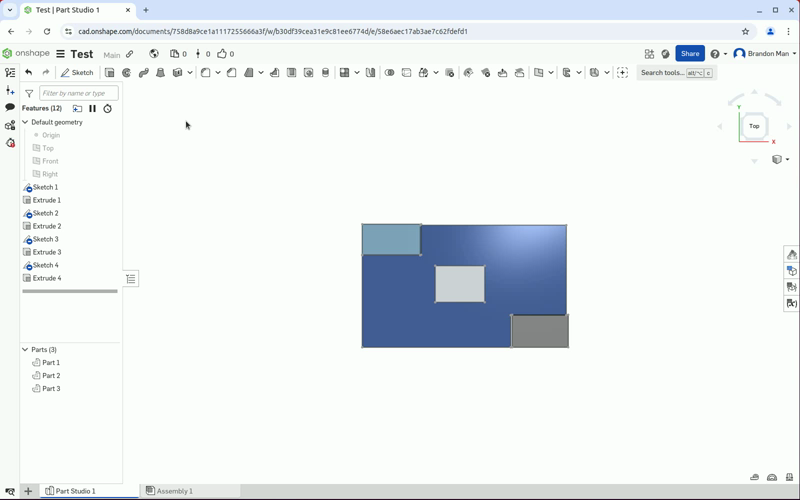
key(up, 3)
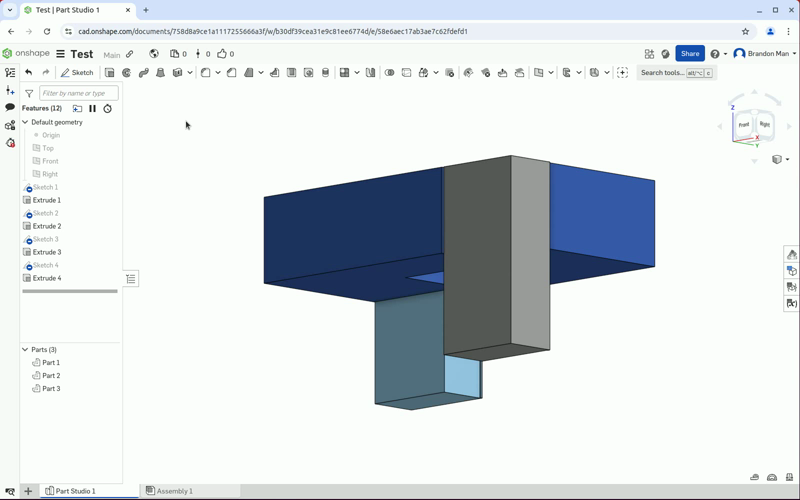
key(left, 3)
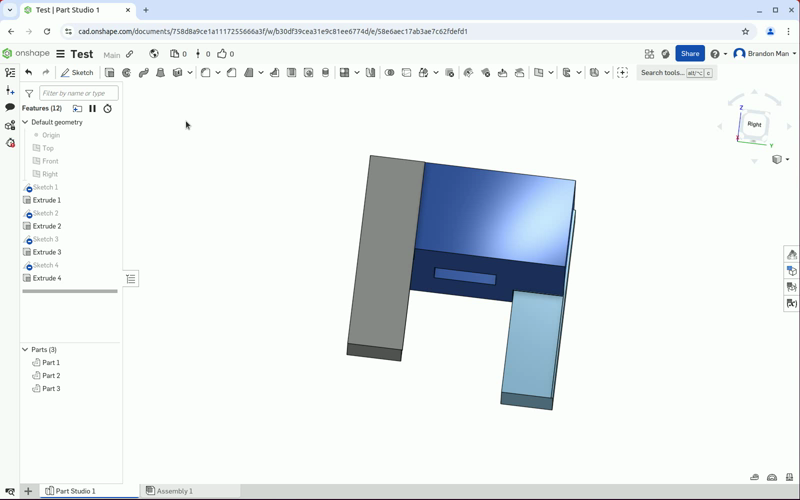
key(right, 3)
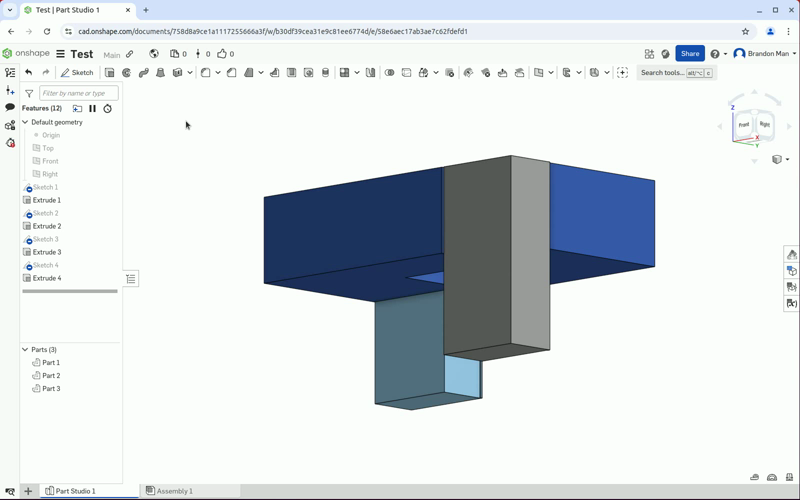
key(down, 3)
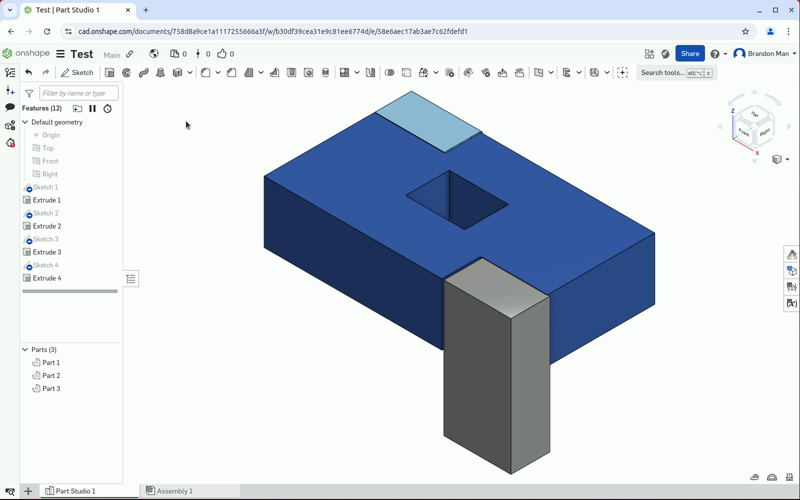
mouse_move(73, 189)
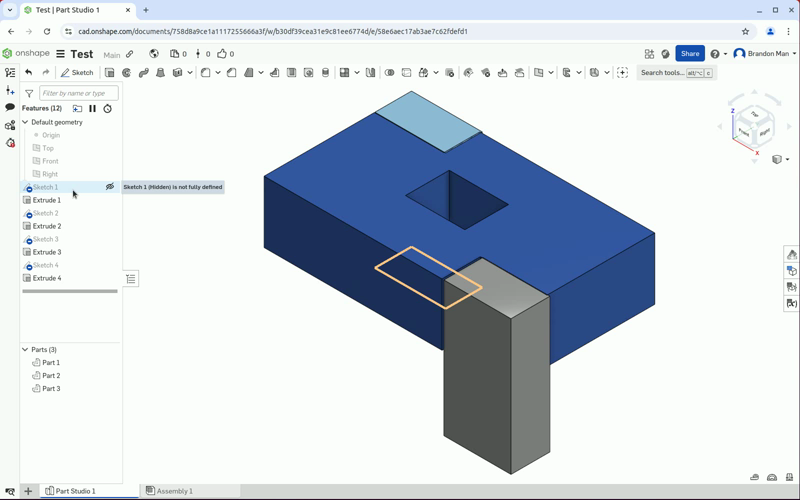
click(73, 189)